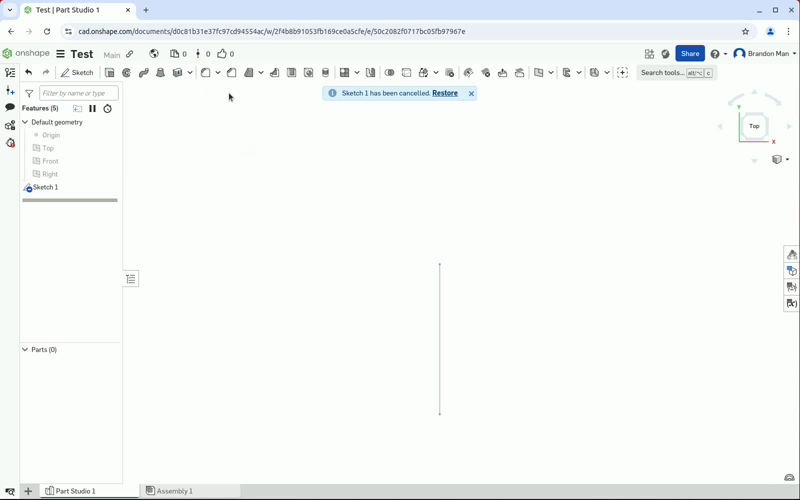
key(shift+h)
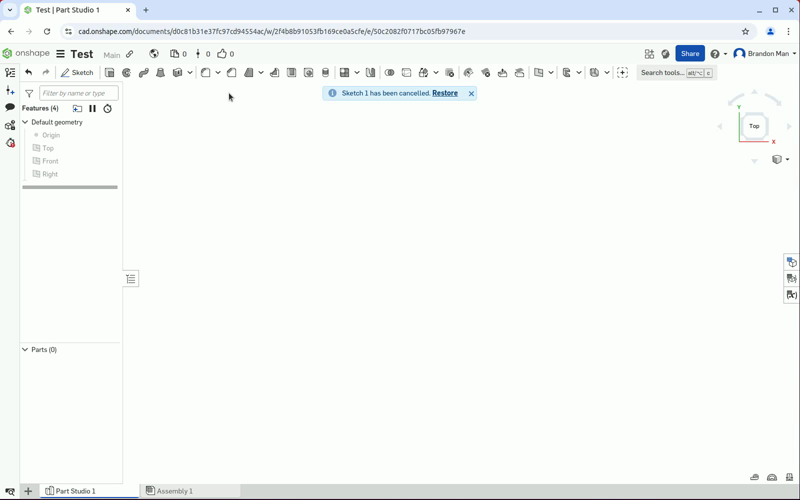
mouse_move(73, 352)
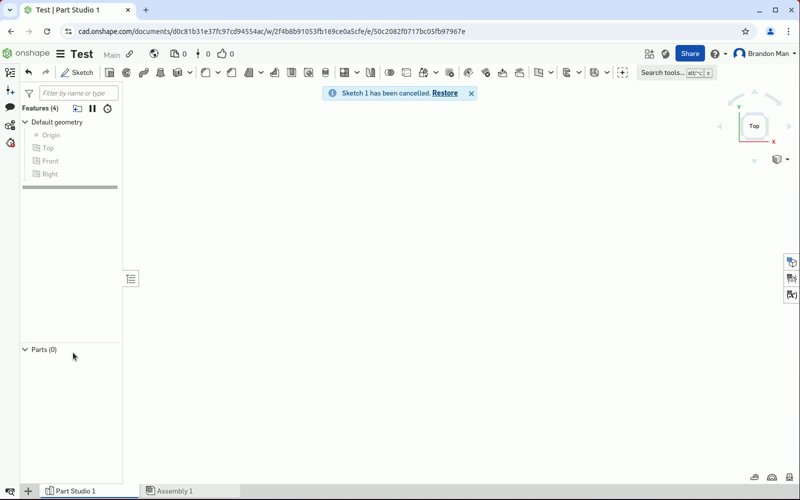
key(y)
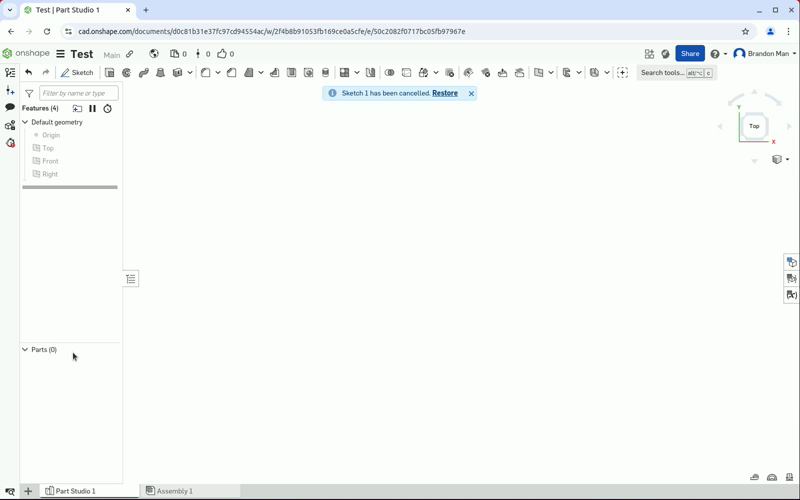
key(shift+p)
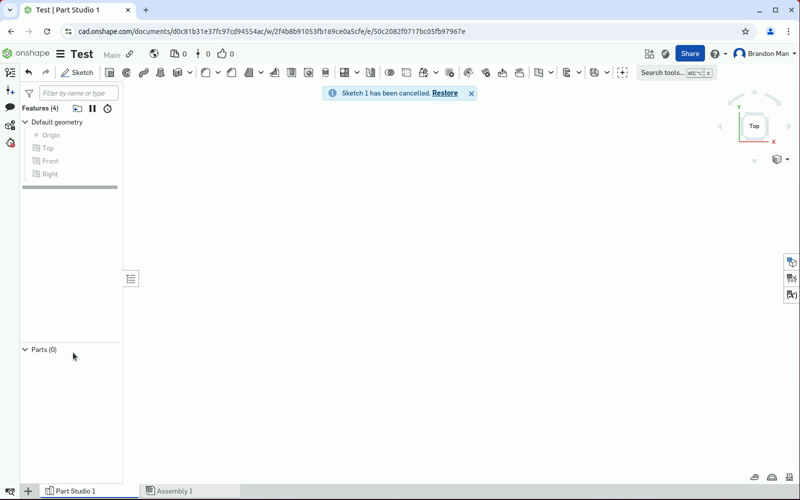
key(space)
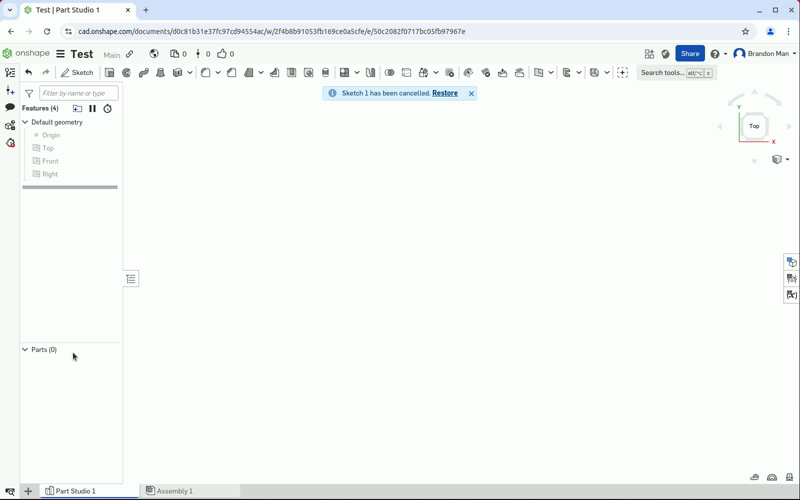
key_down(shift)
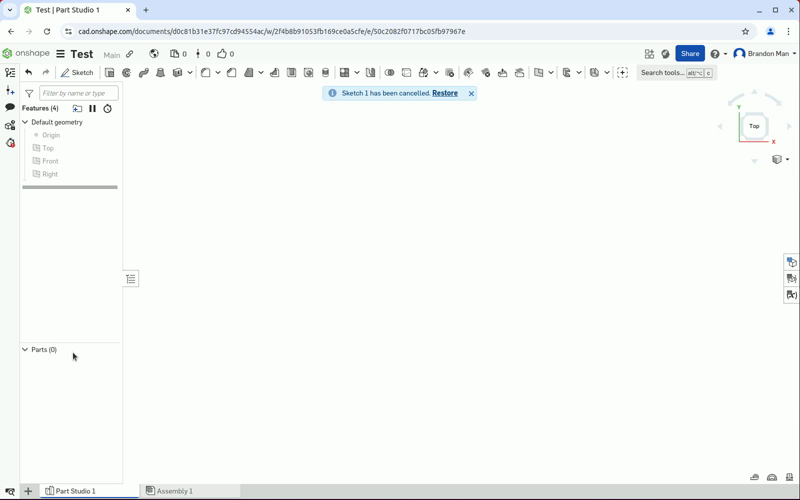
key(up)
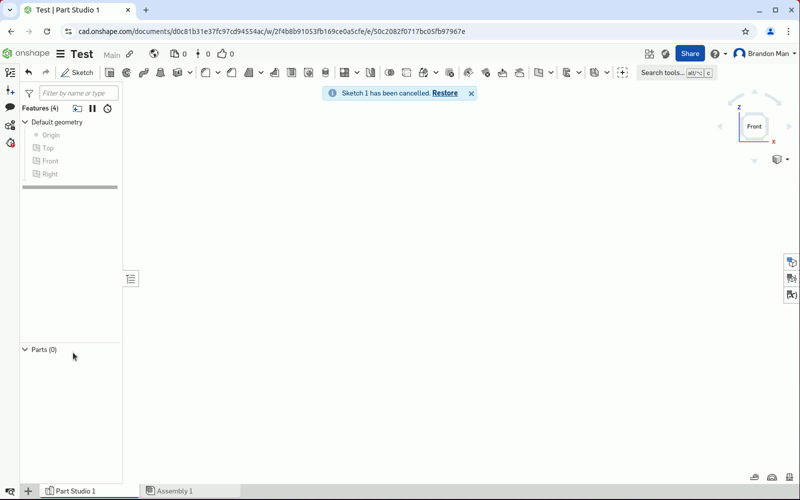
key_up(shift)
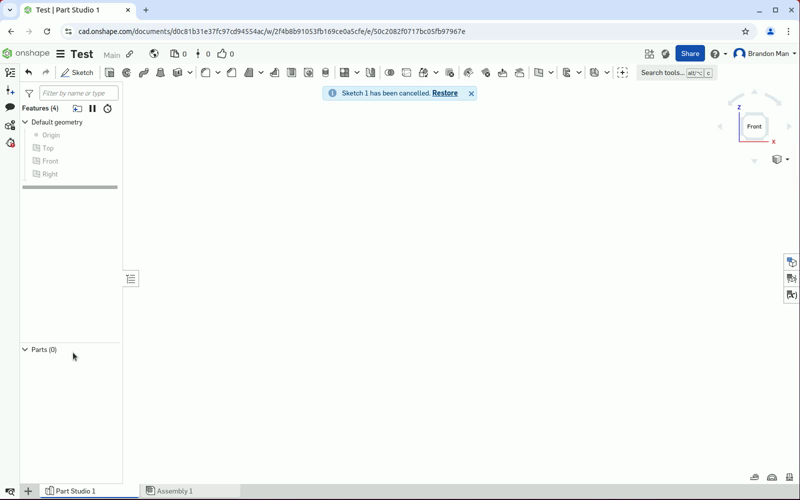
mouse_move(73, 352)
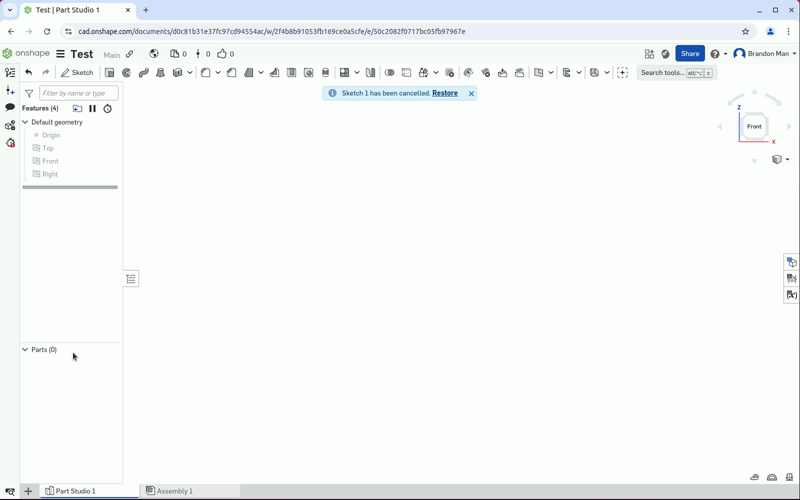
key(shift+y)
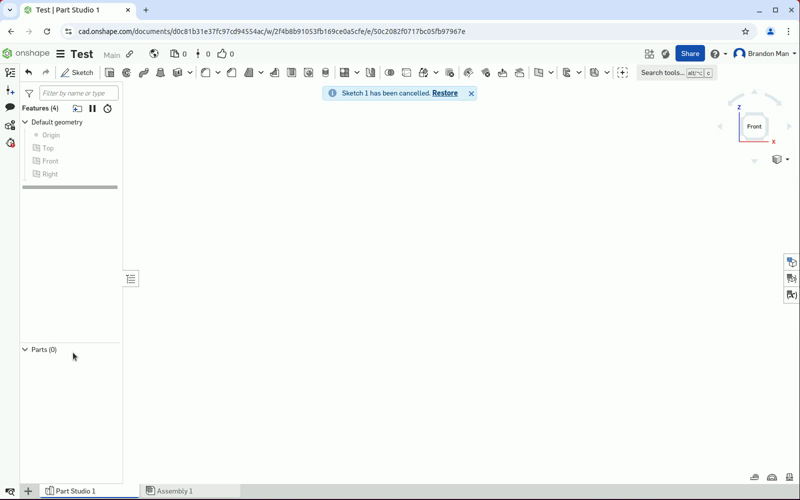
key(shift+s)
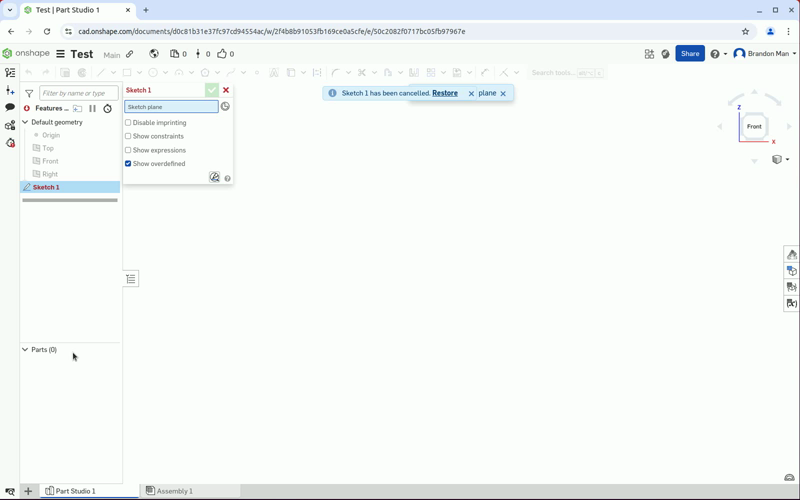
mouse_move(73, 163)
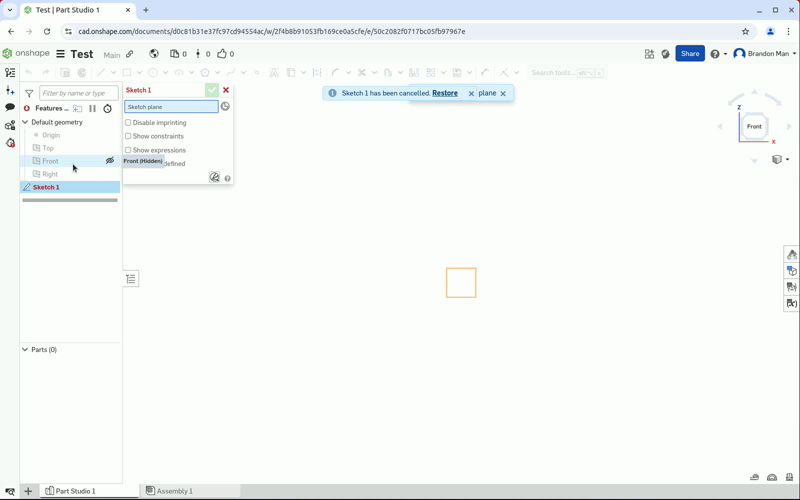
click(73, 163)
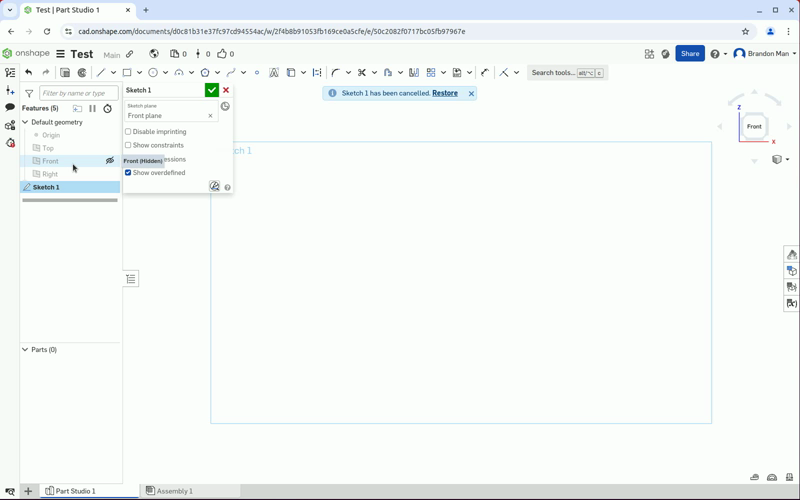
mouse_move(73, 352)
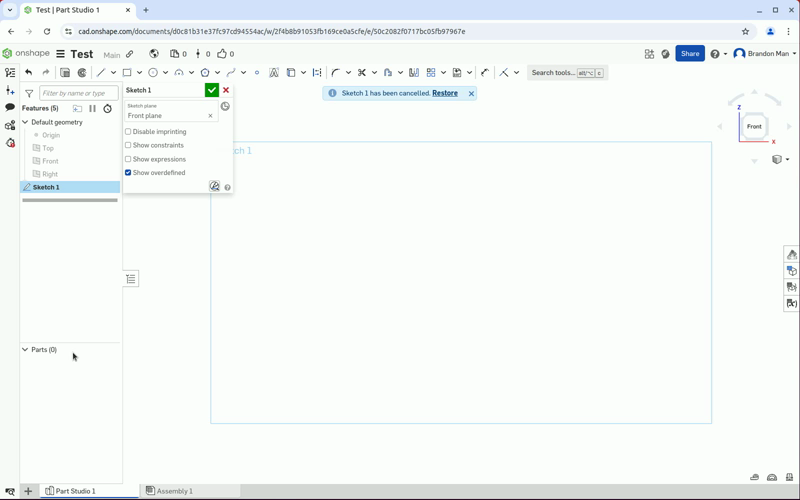
key(y)
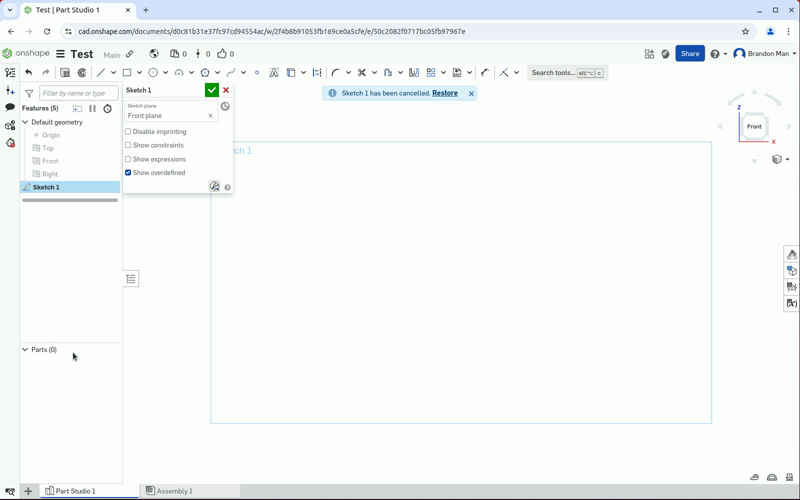
key(l)
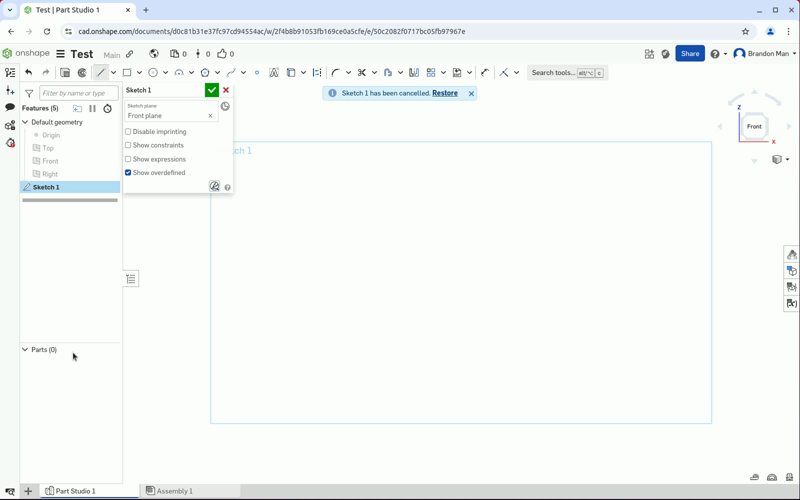
key_down(shift)
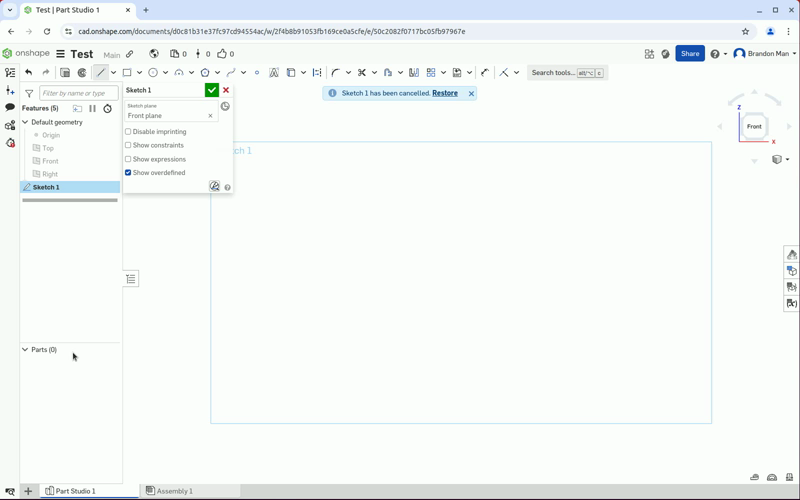
mouse_move(348, 366)
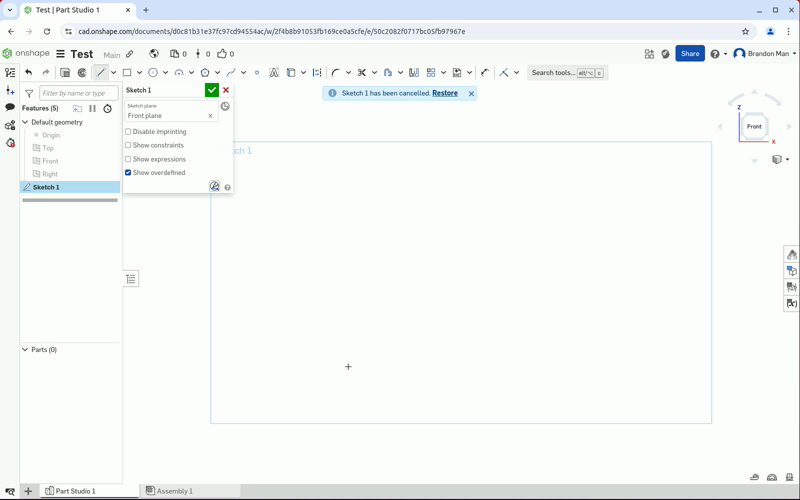
click(348, 366)
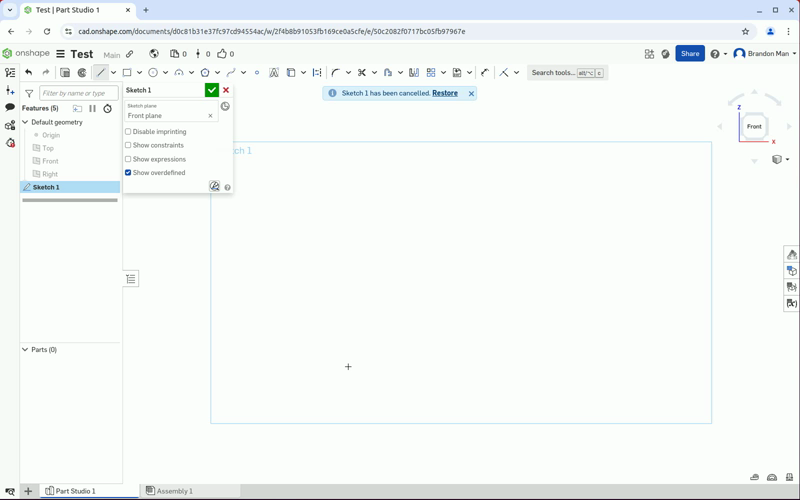
key_up(shift)
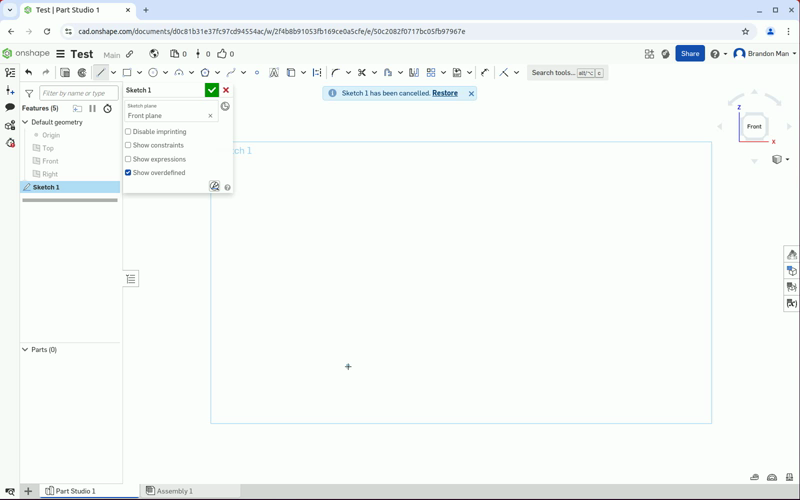
key_down(shift)
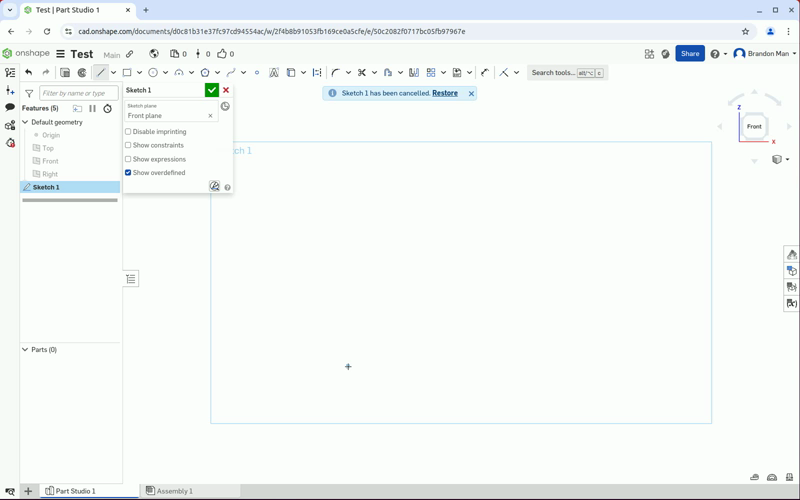
mouse_move(503, 366)
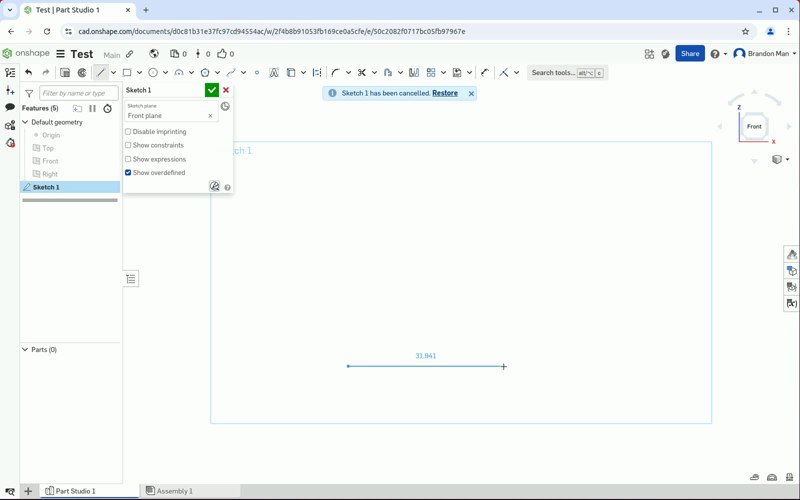
click(503, 366)
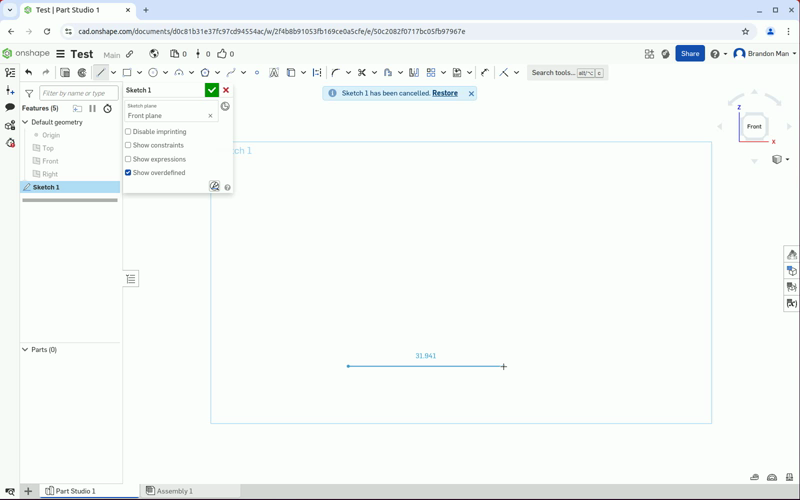
key_up(shift)
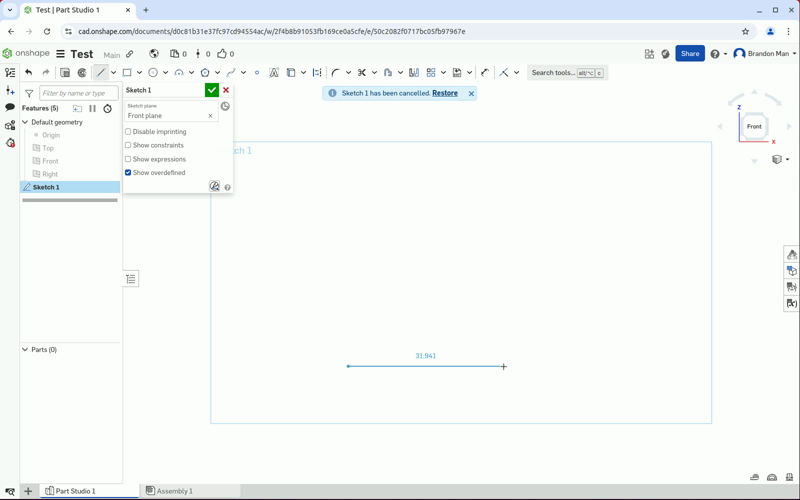
key_down(shift)
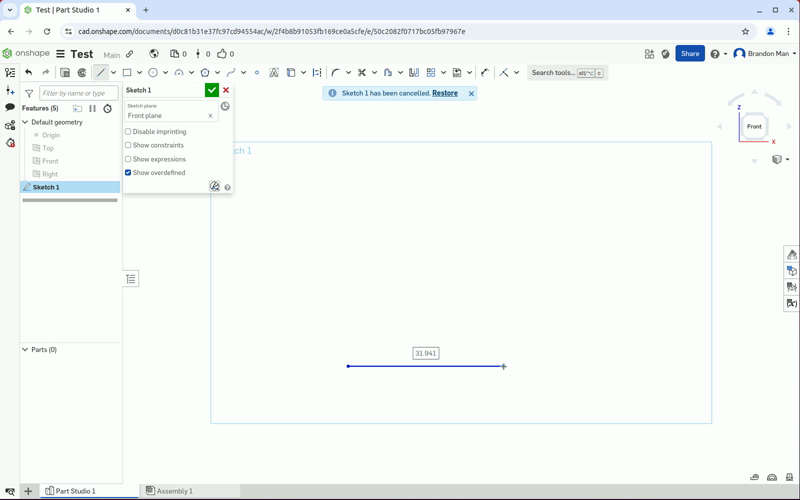
mouse_move(568, 366)
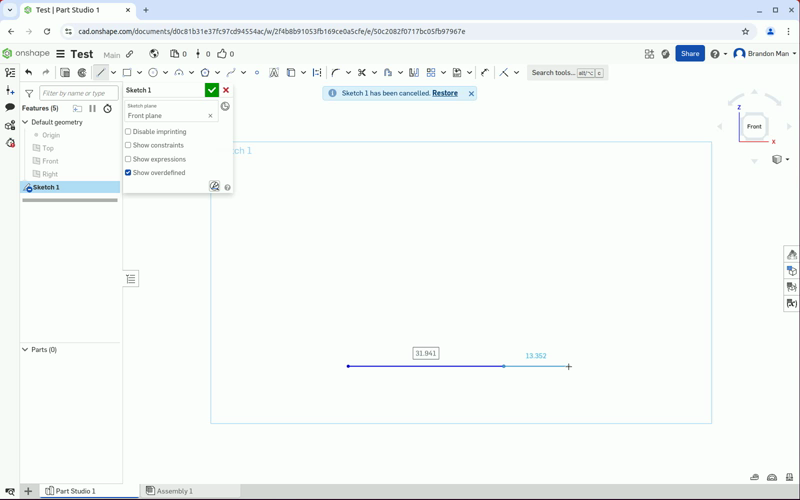
click(568, 366)
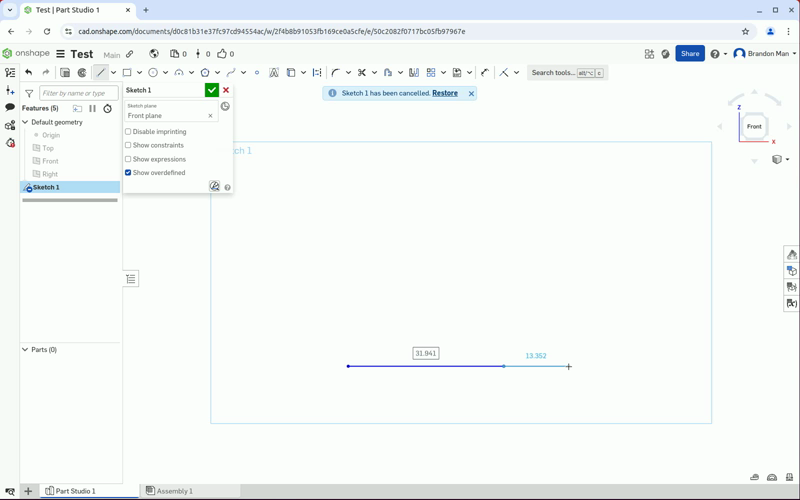
key_up(shift)
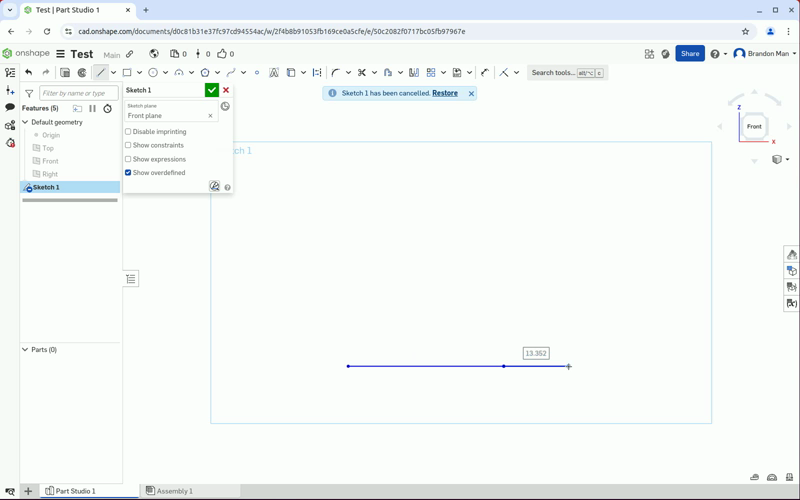
key_down(shift)
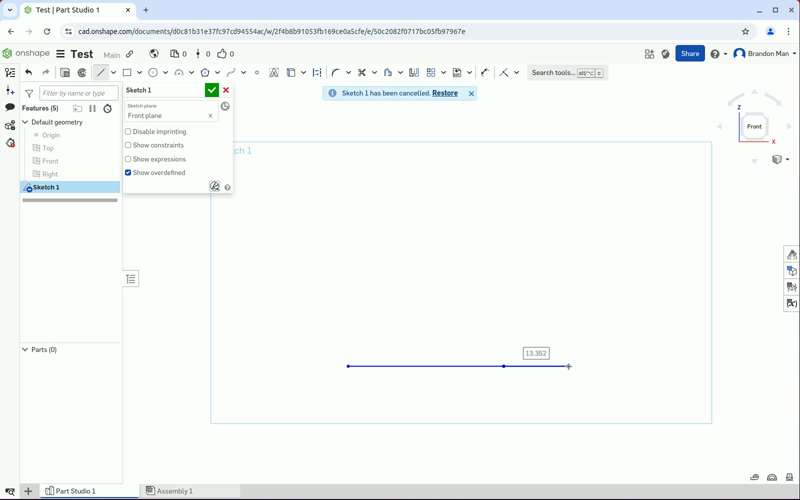
mouse_move(568, 271)
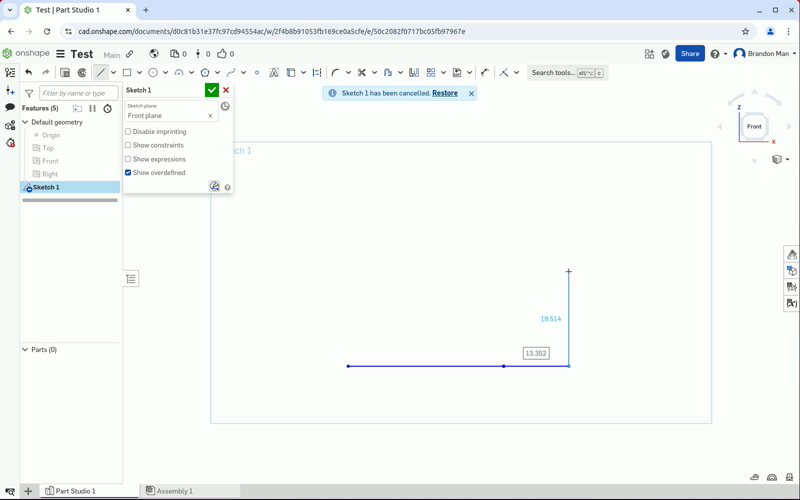
click(568, 271)
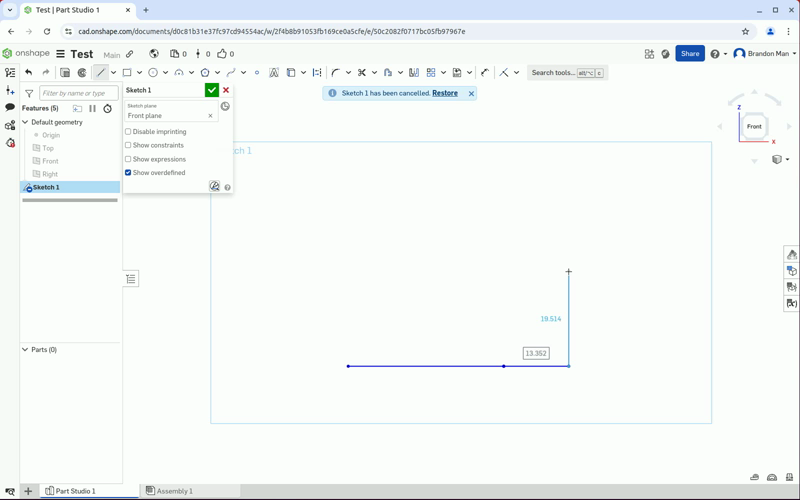
key_up(shift)
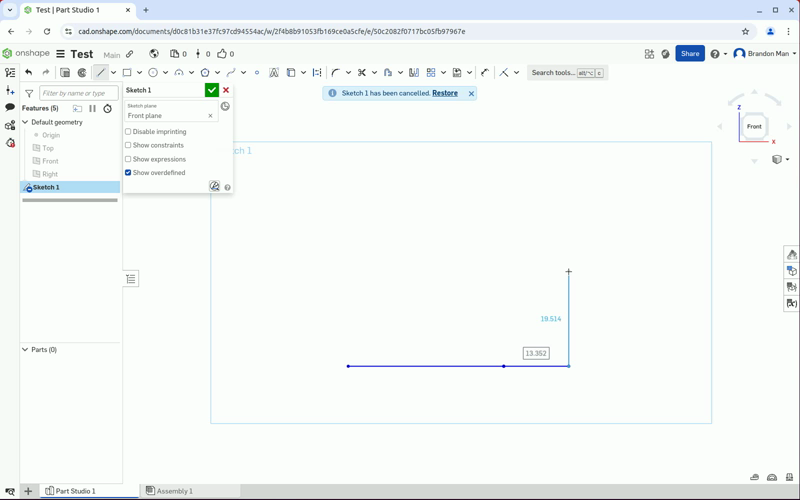
key_down(shift)
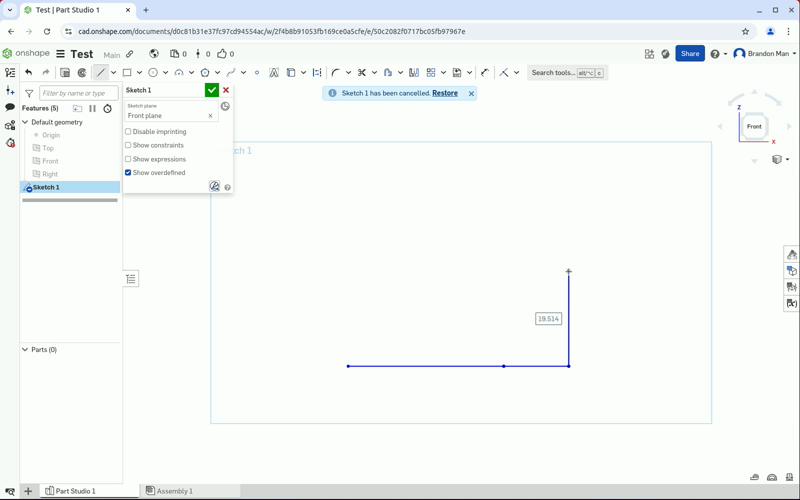
mouse_move(348, 271)
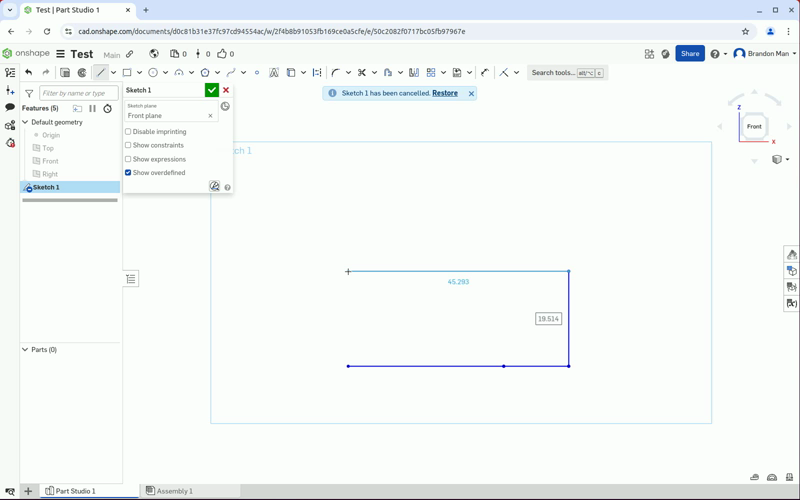
click(348, 271)
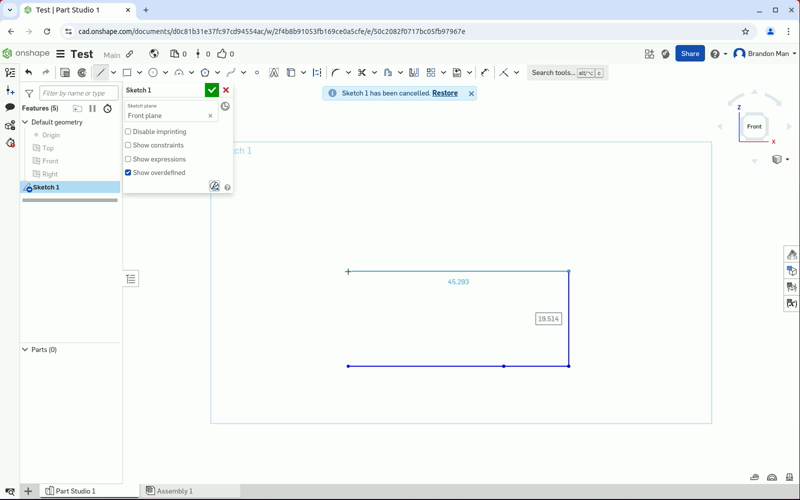
key_up(shift)
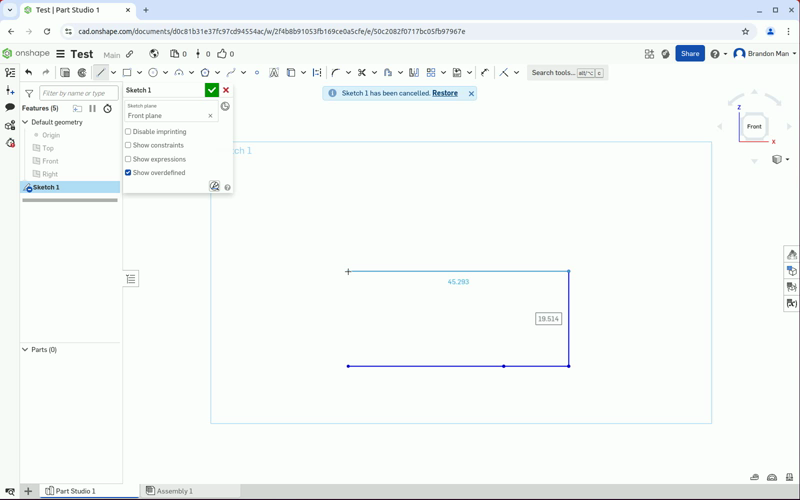
key_down(shift)
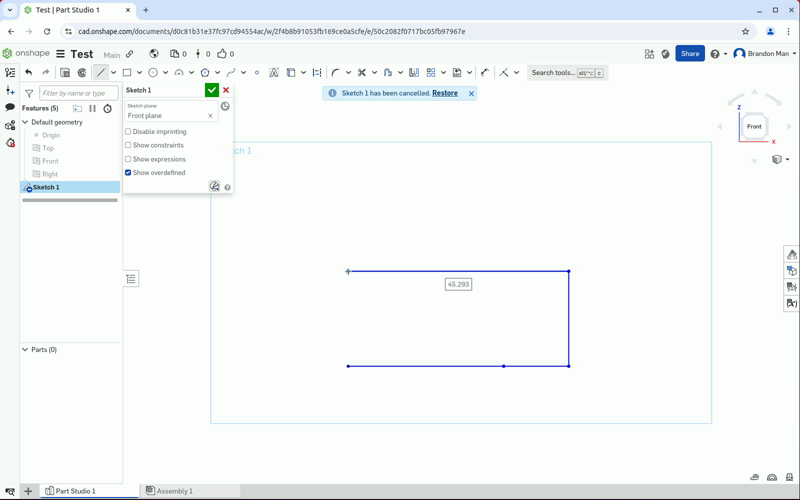
mouse_move(348, 366)
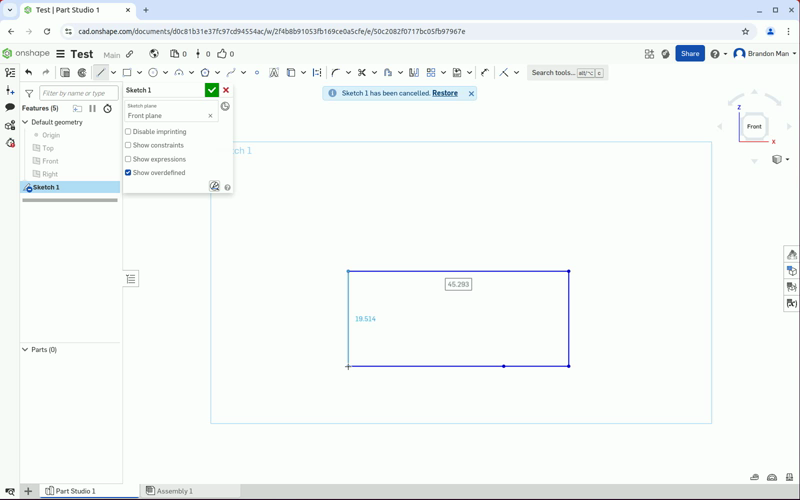
key_up(shift)
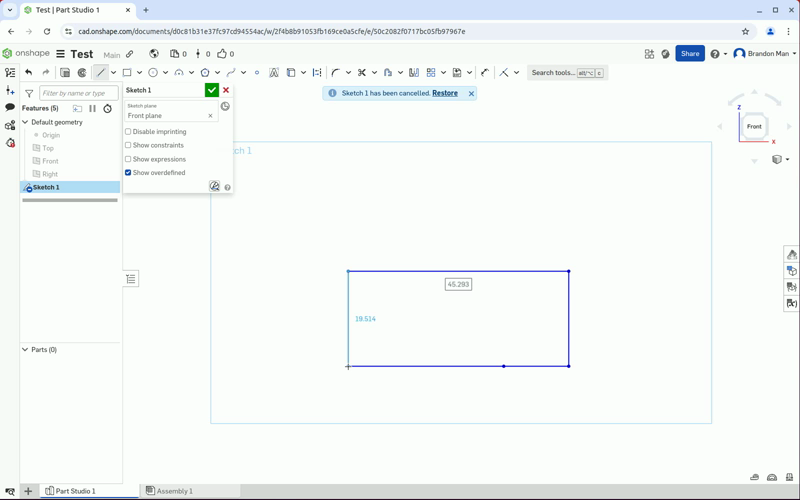
click(348, 366)
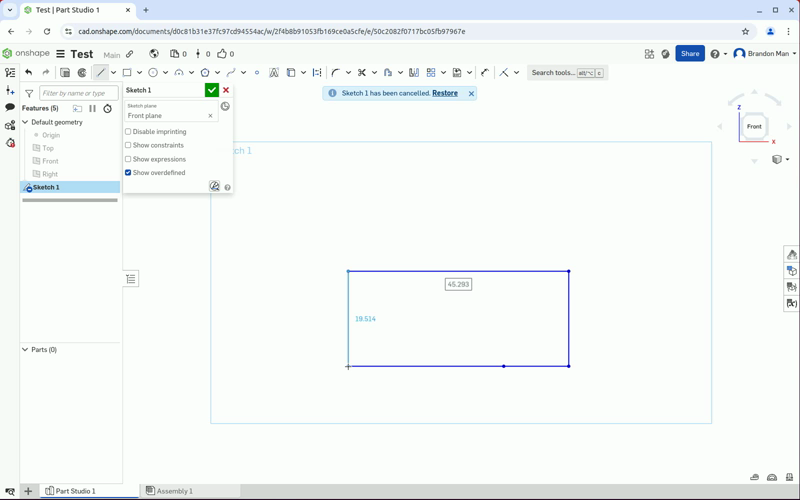
key(esc)
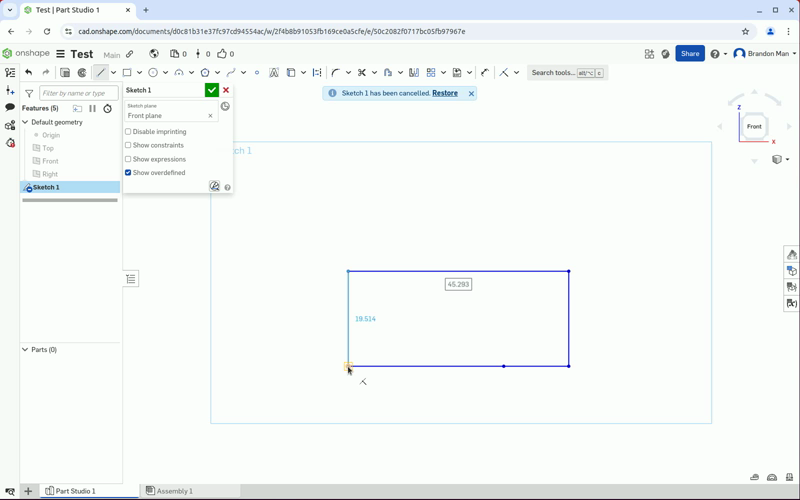
key(c)
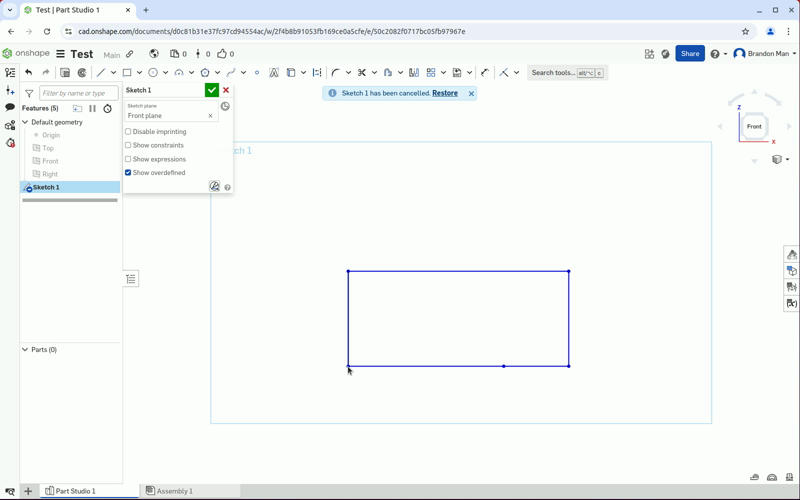
key_down(shift)
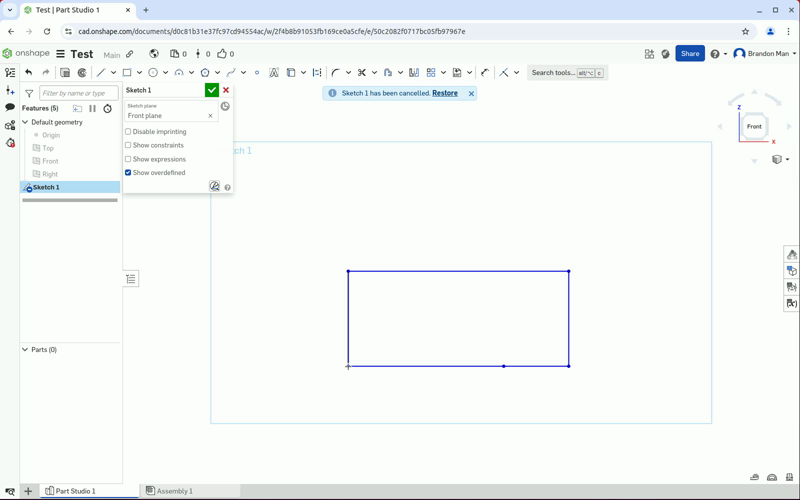
mouse_move(383, 315)
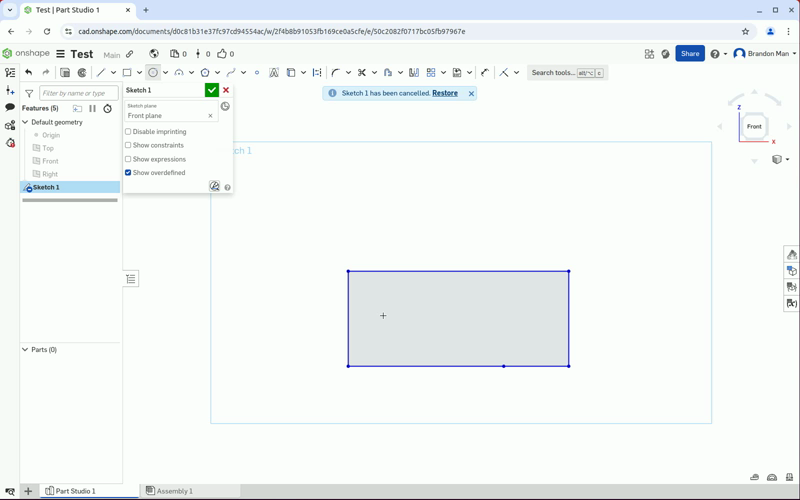
click(383, 315)
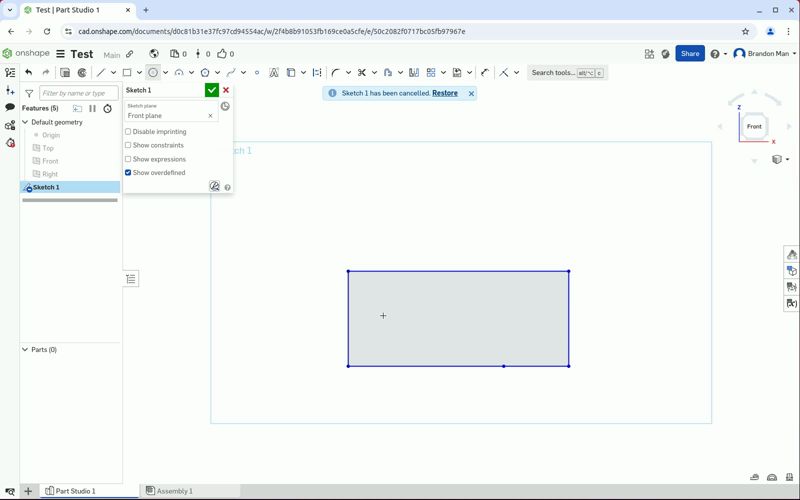
key_up(shift)
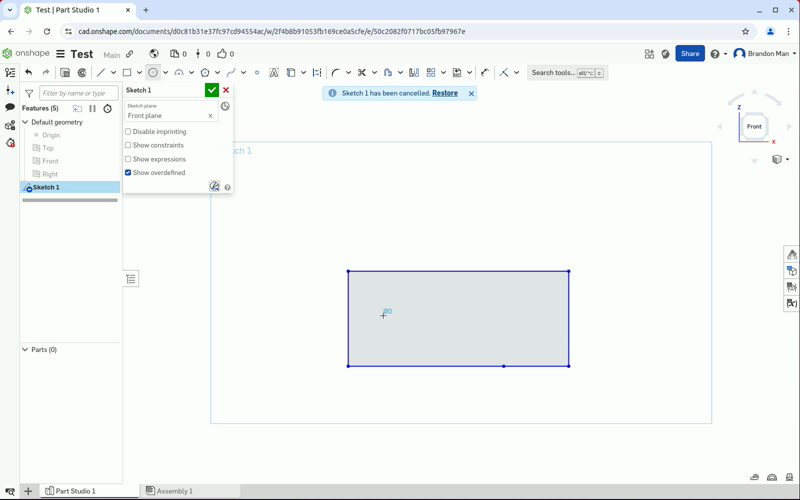
mouse_move(392, 315)
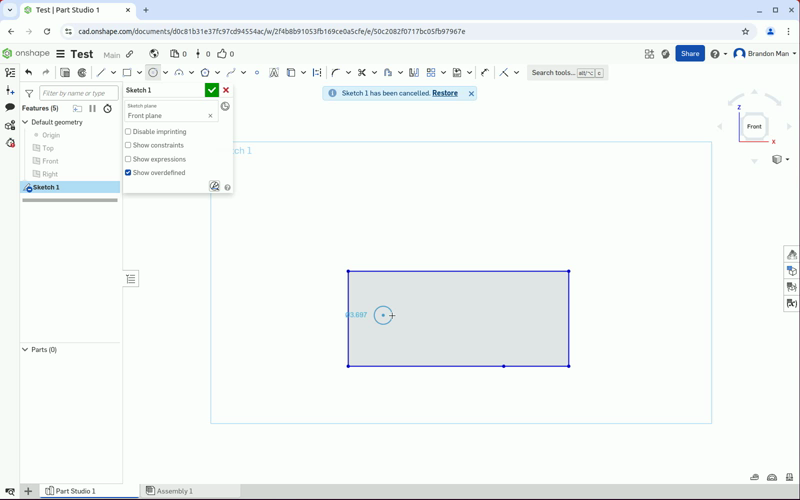
click(392, 315)
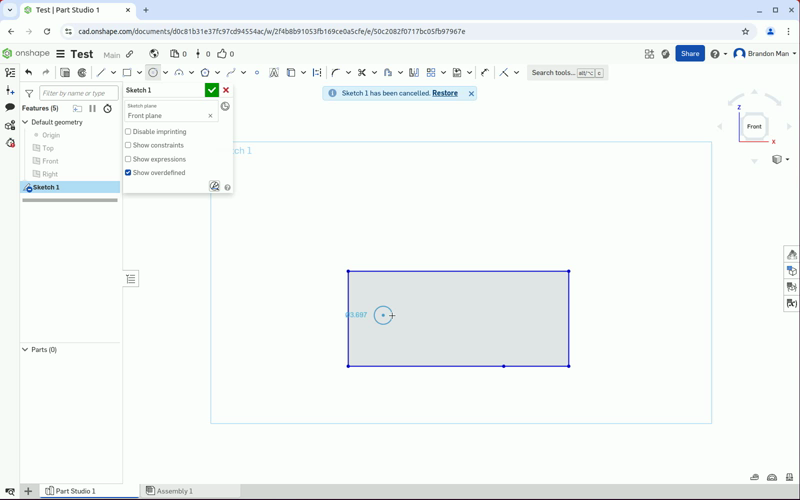
key(esc)
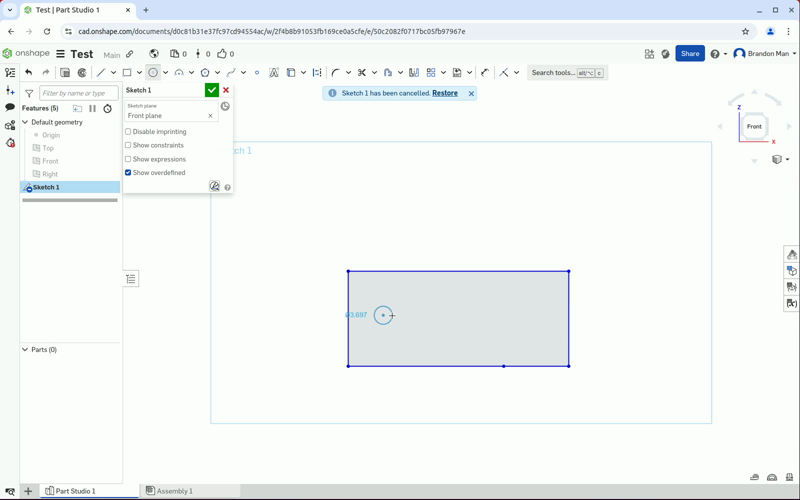
key(c)
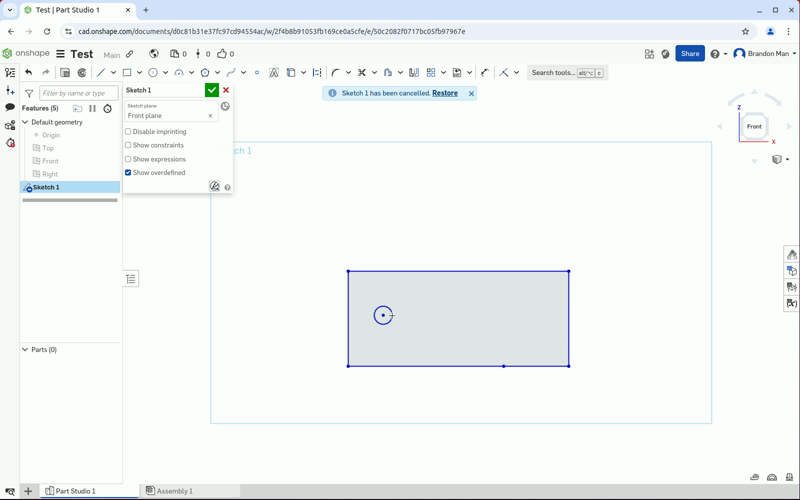
key_down(shift)
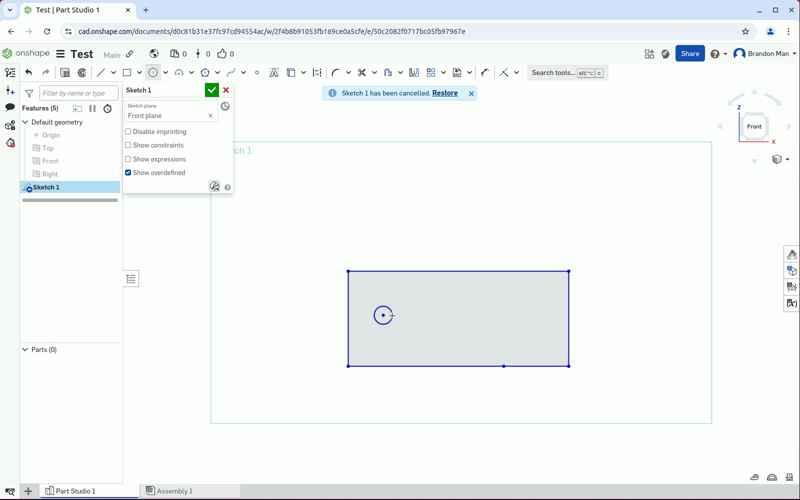
mouse_move(438, 315)
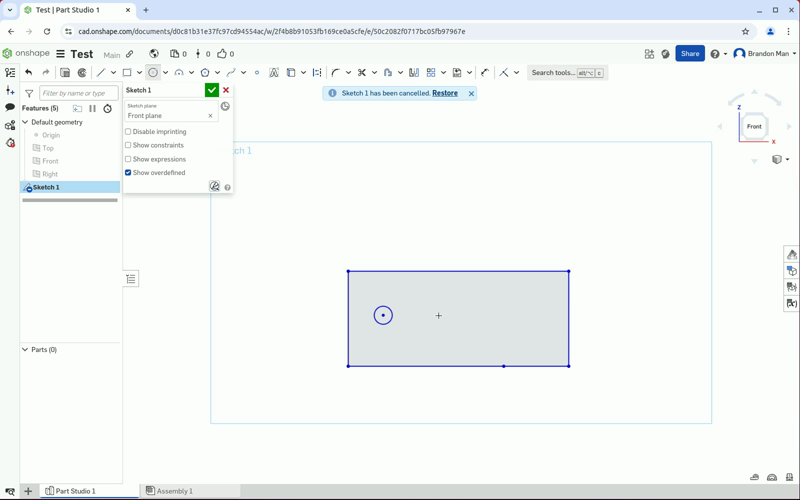
click(438, 315)
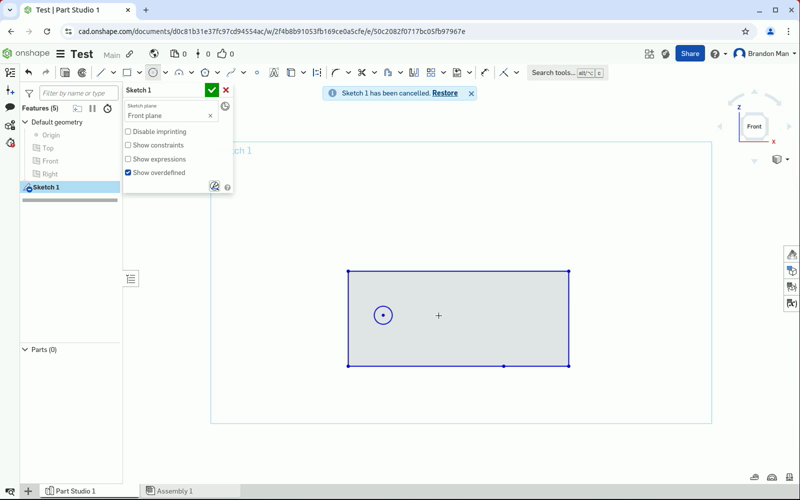
key_up(shift)
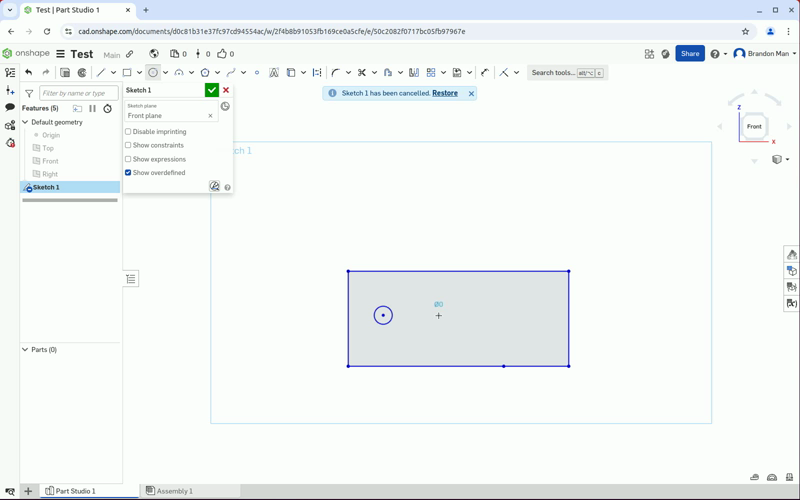
mouse_move(448, 315)
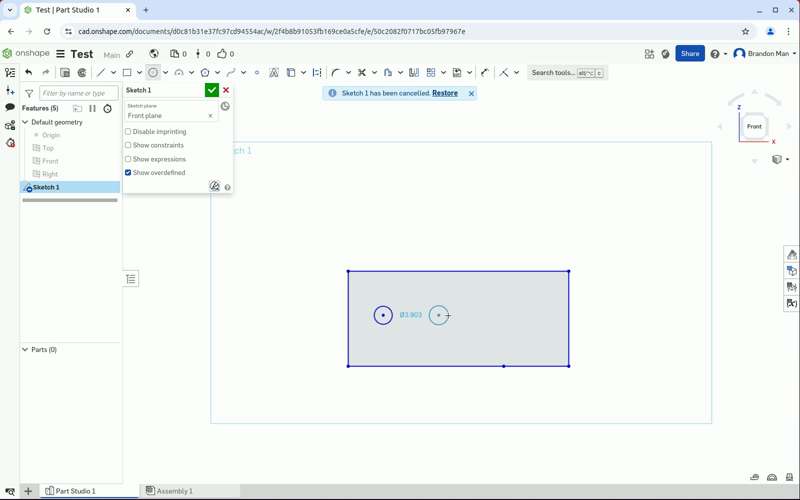
click(448, 315)
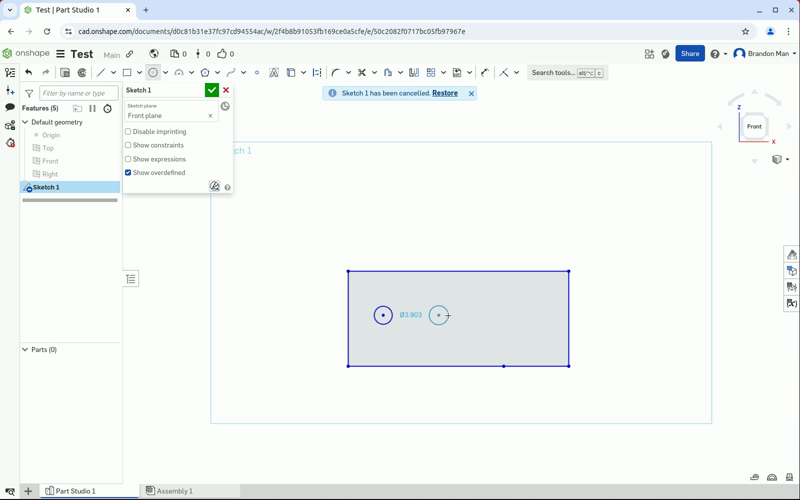
key(esc)
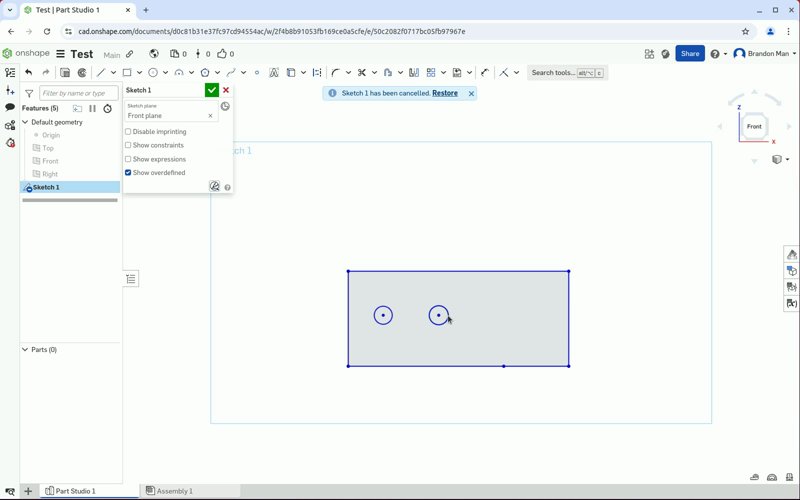
mouse_move(424, 285)
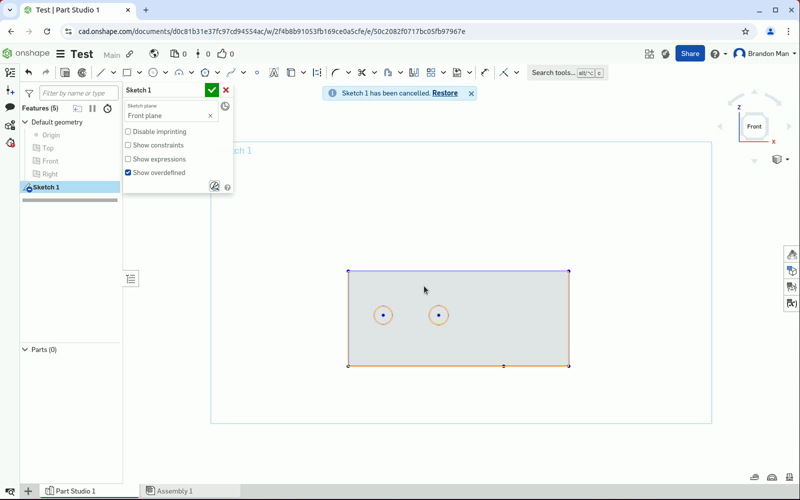
click(424, 285)
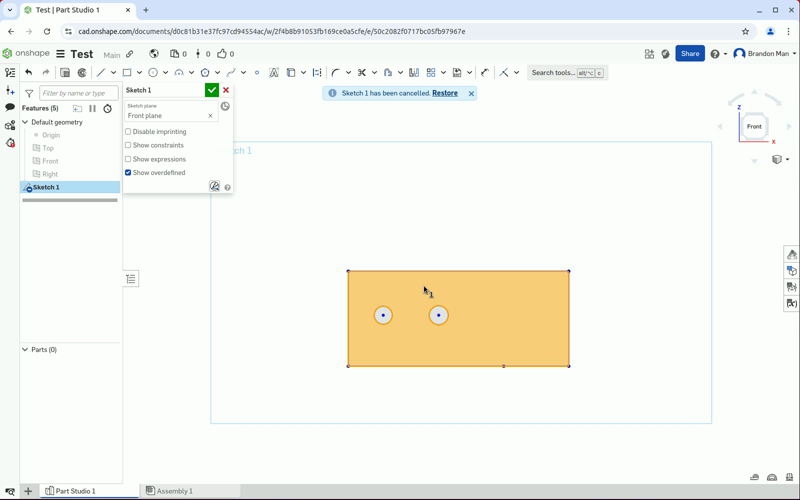
mouse_move(73, 352)
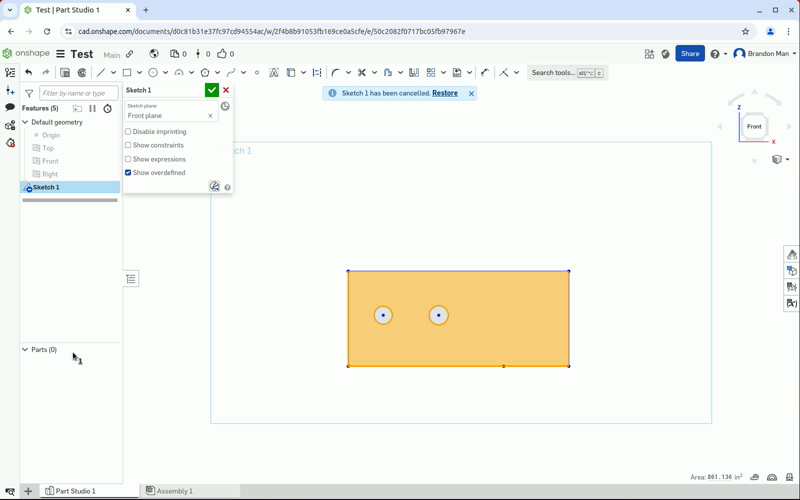
key(shift+y)
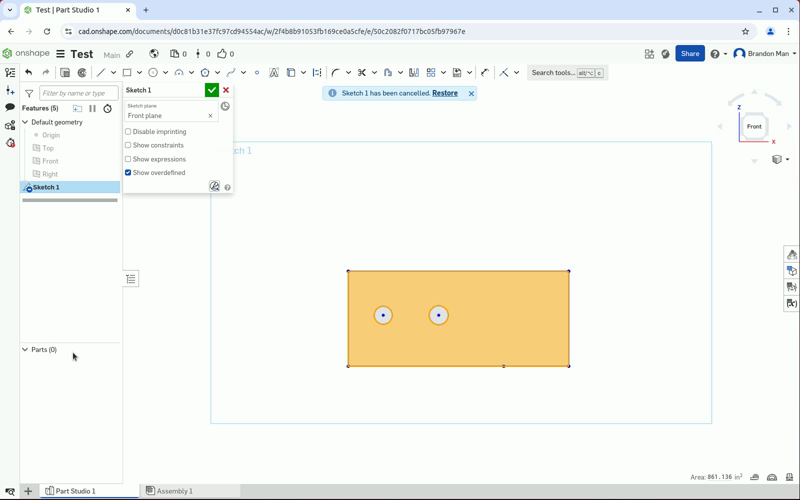
key(shift+e)
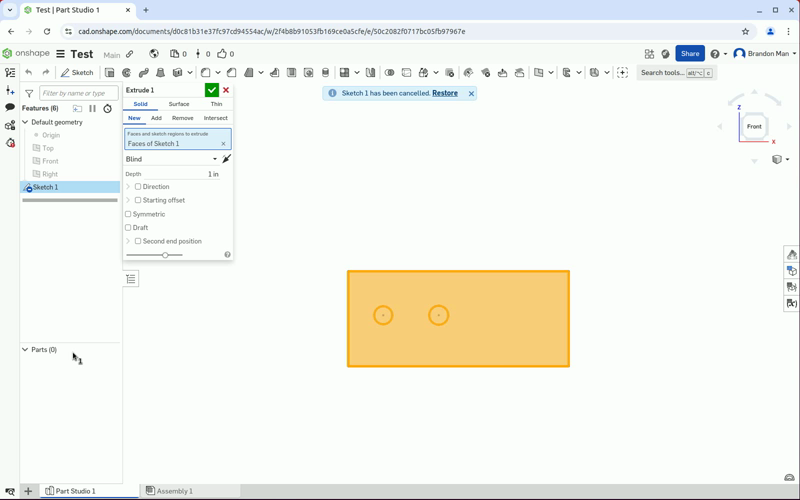
mouse_move(143, 106)
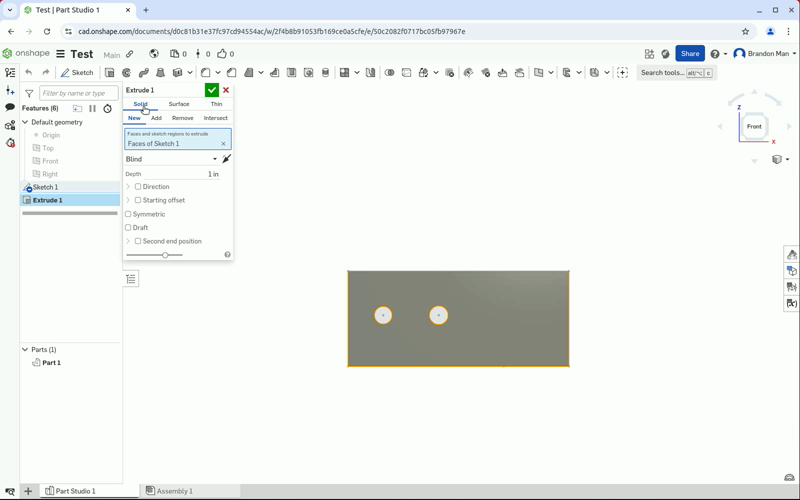
click(143, 106)
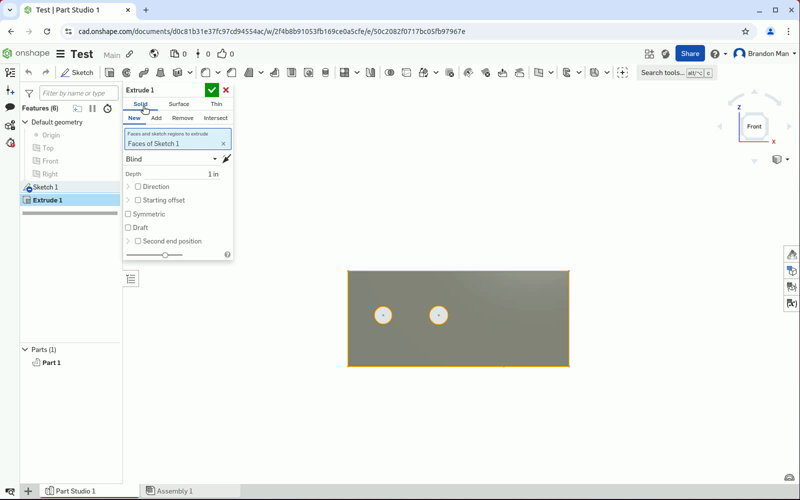
mouse_move(137, 120)
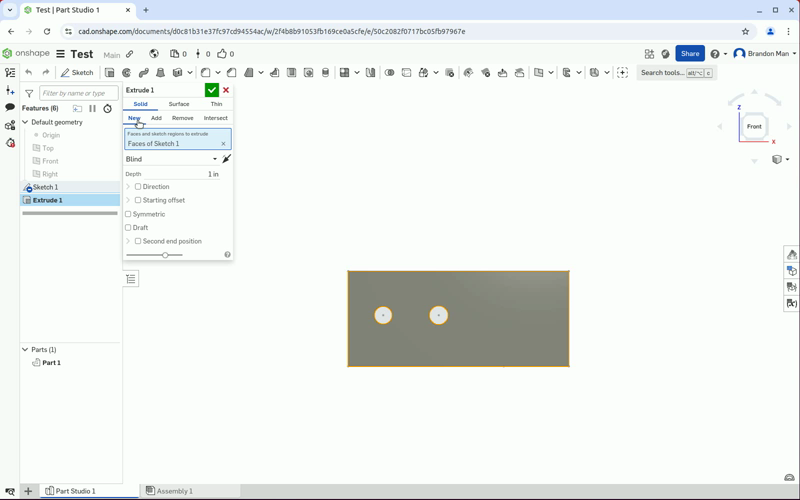
click(137, 120)
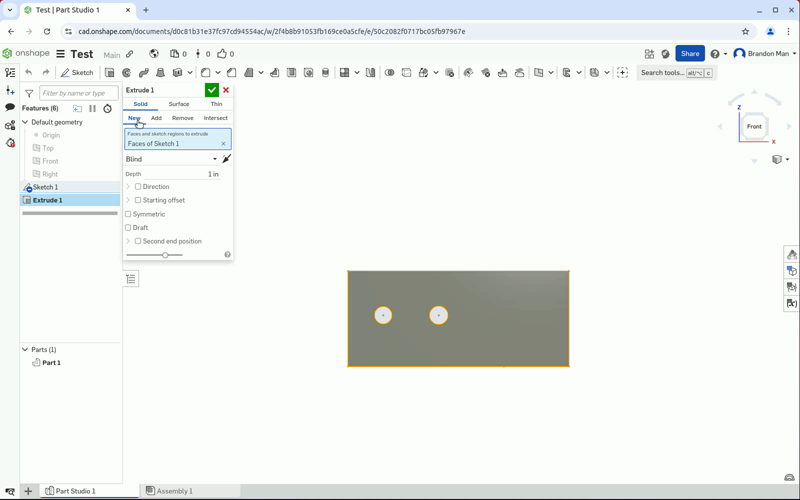
key(tab, 4)
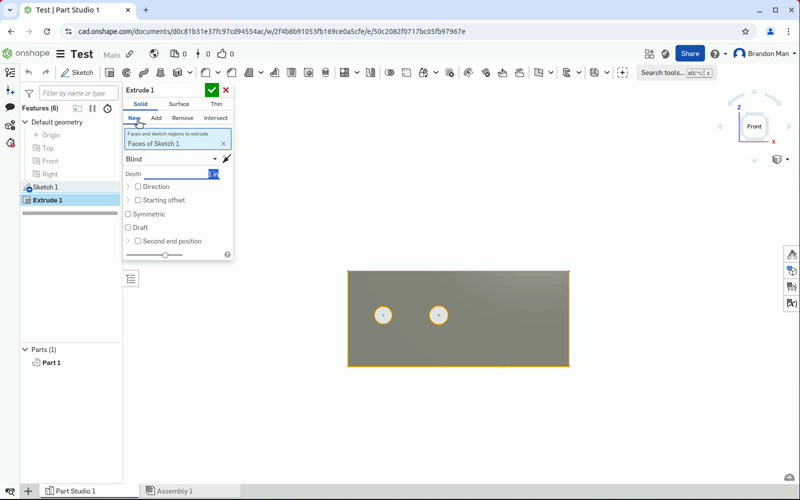
text(3.129)
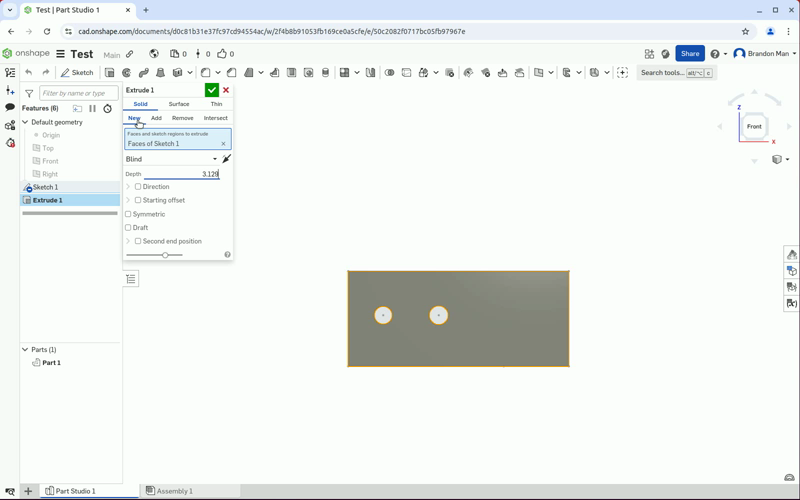
key(enter)
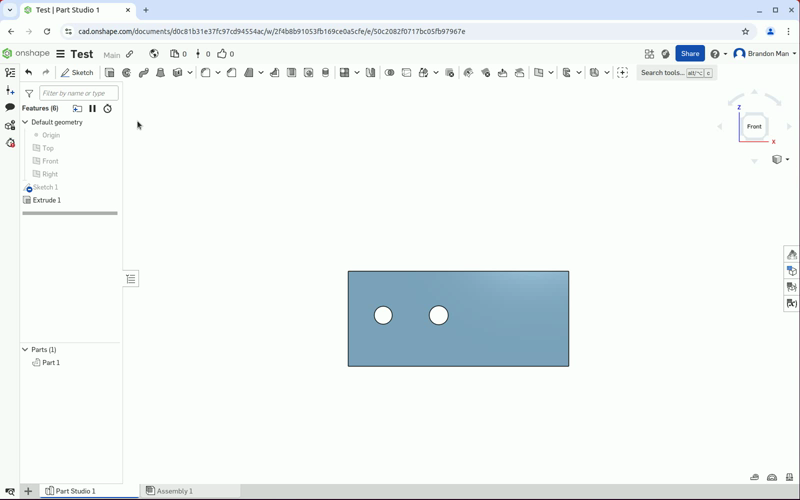
key(shift+h)
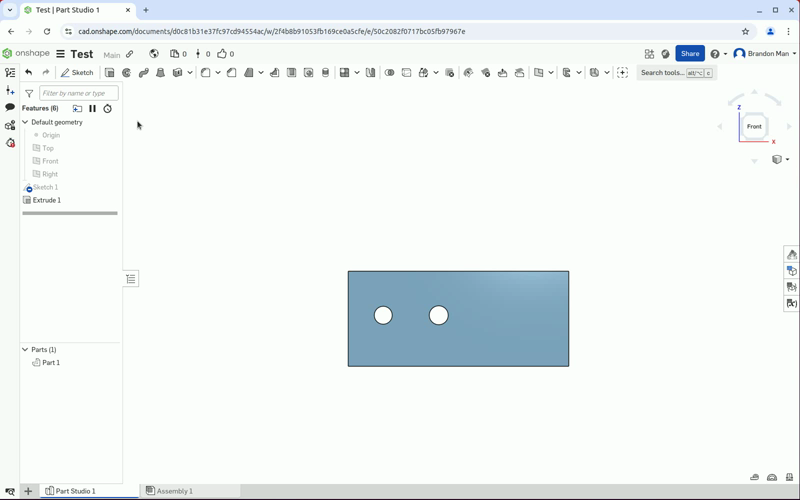
key(shift+h)
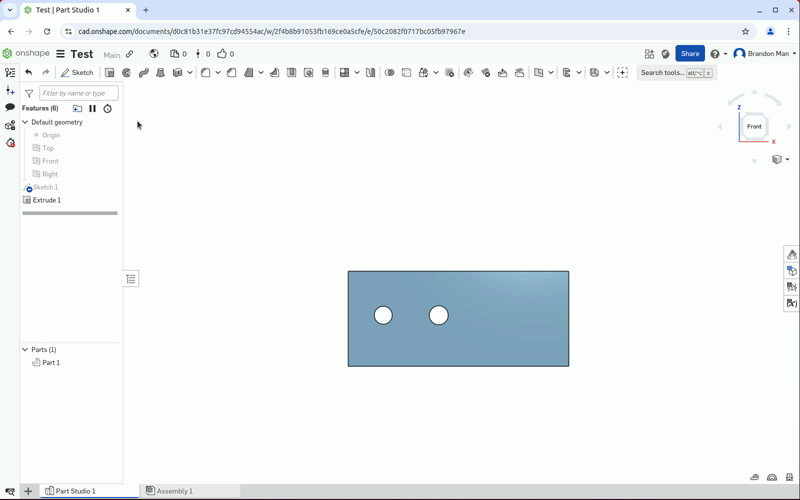
mouse_move(73, 189)
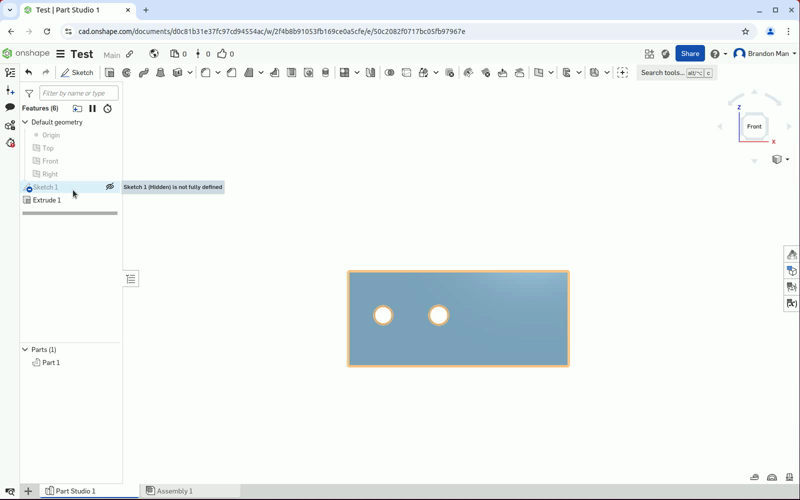
click(73, 189)
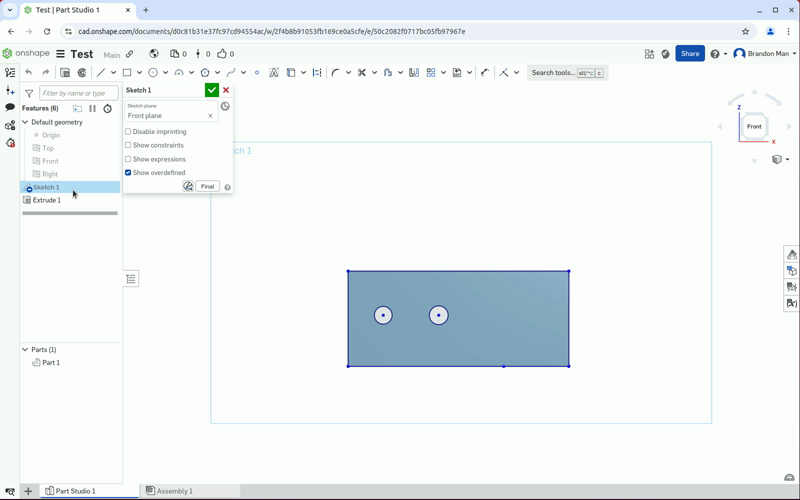
mouse_move(229, 92)
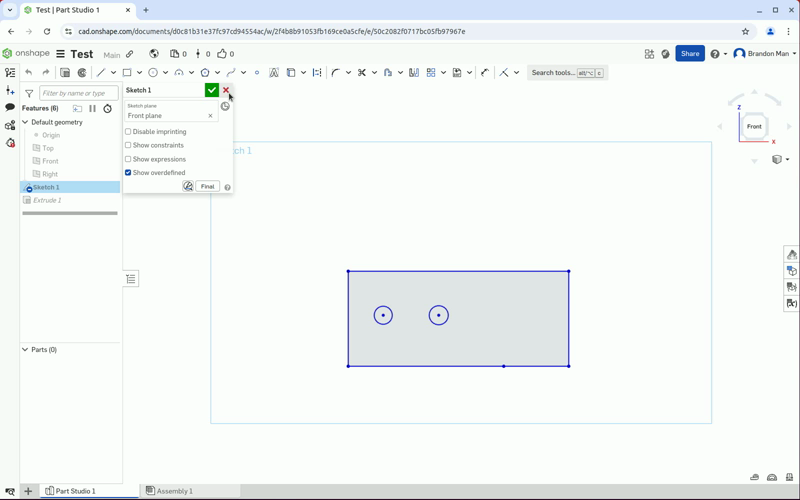
click(229, 92)
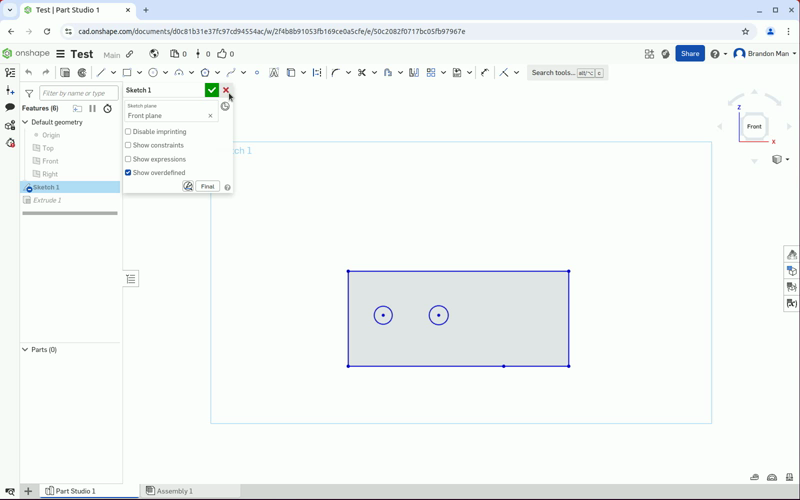
key(shift+s)
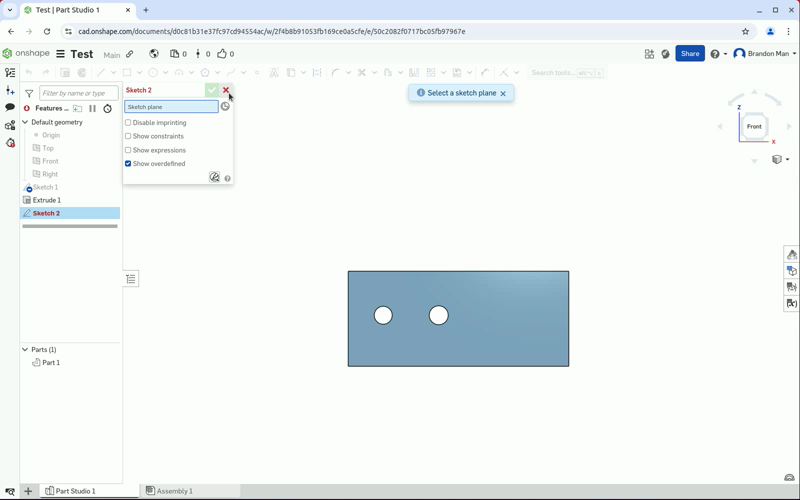
mouse_move(73, 163)
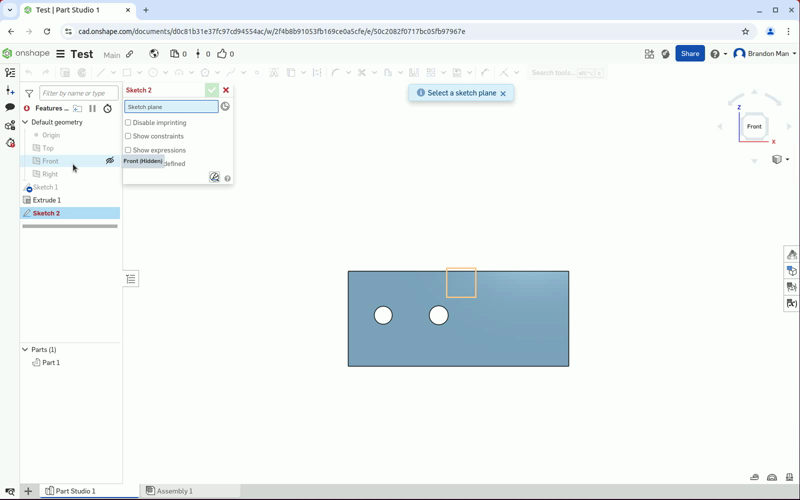
click(73, 163)
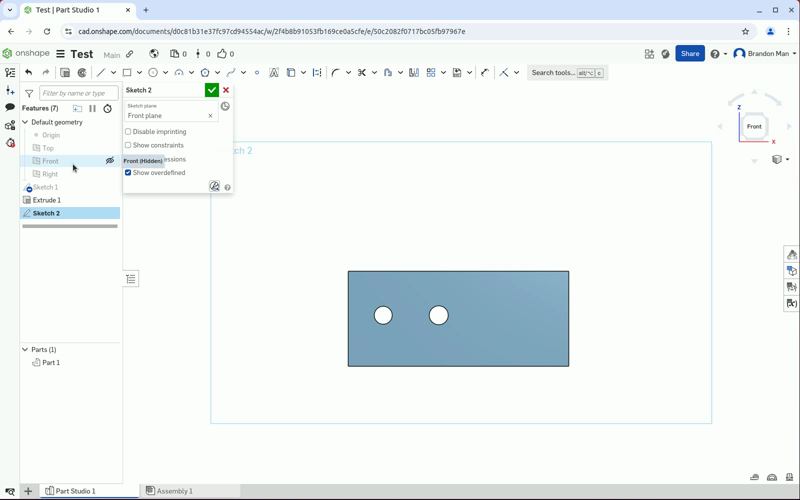
mouse_move(73, 352)
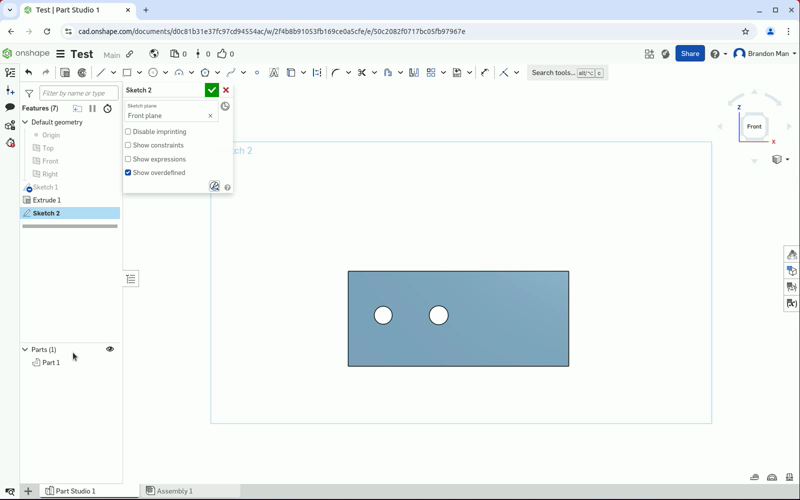
key(y)
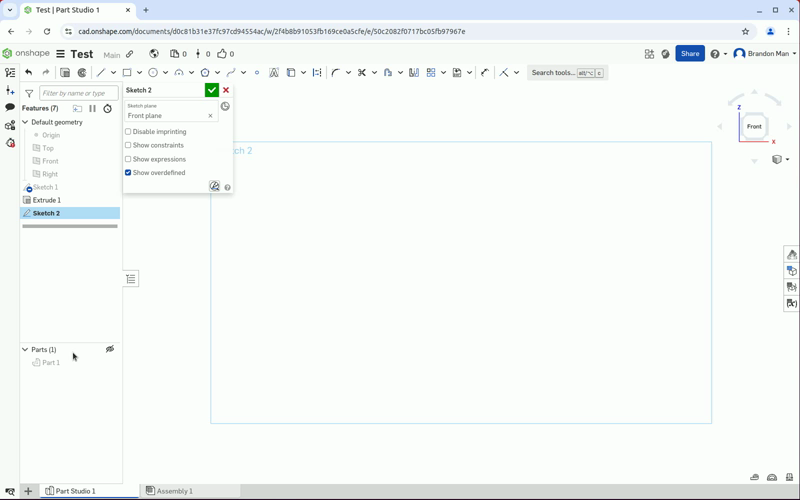
key(c)
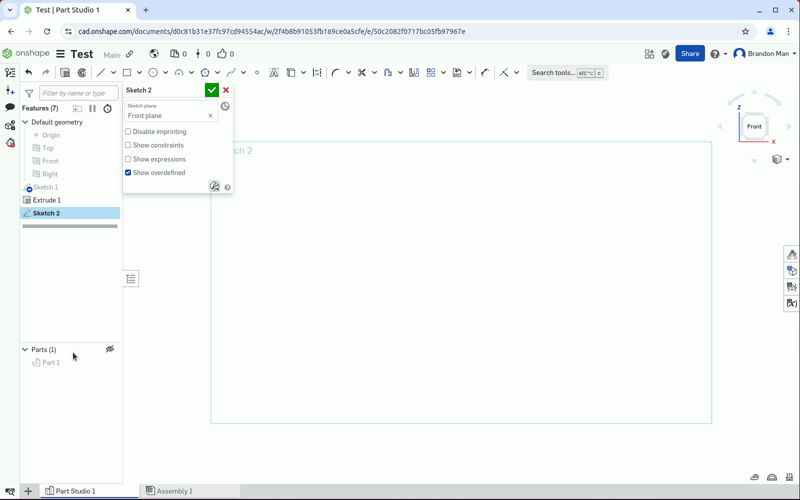
key_down(shift)
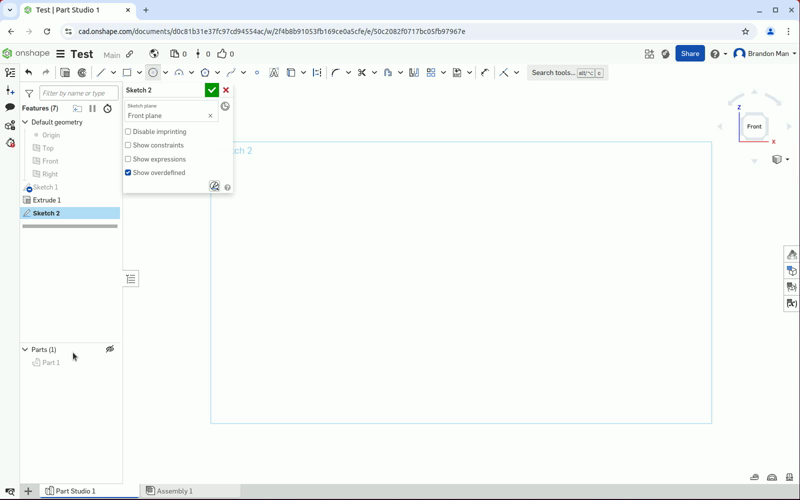
mouse_move(382, 315)
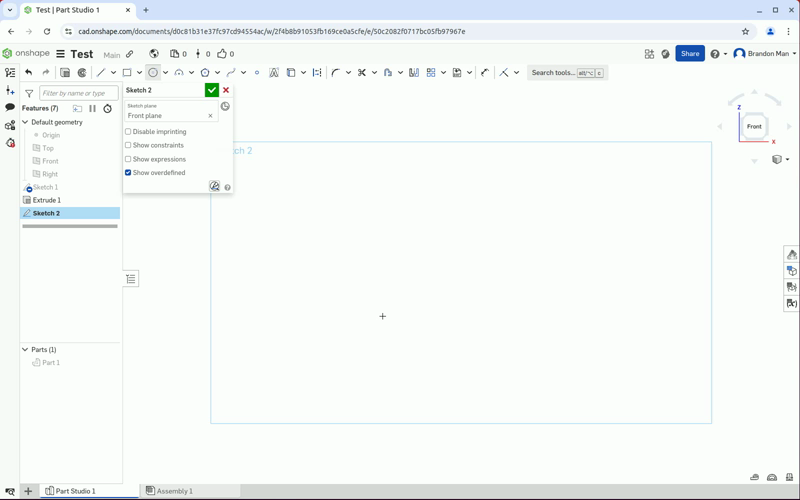
click(382, 315)
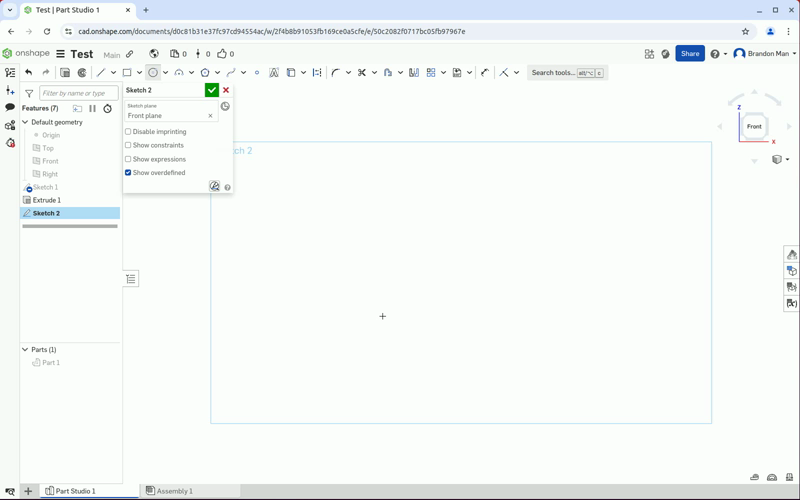
key_up(shift)
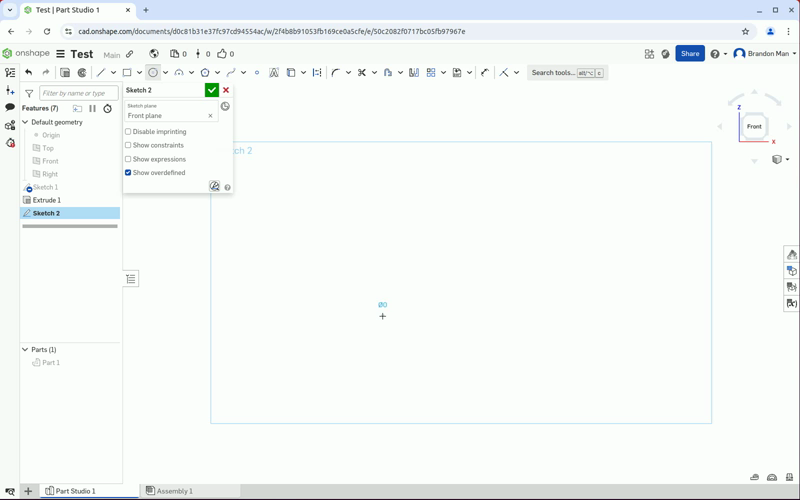
mouse_move(392, 315)
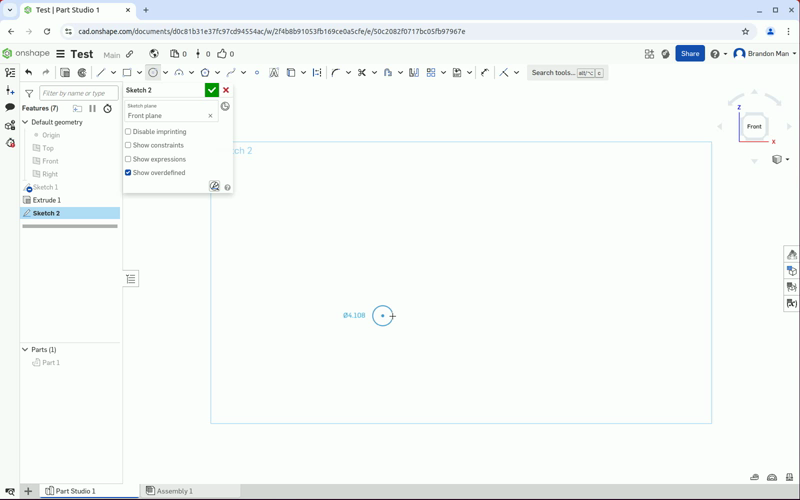
click(392, 315)
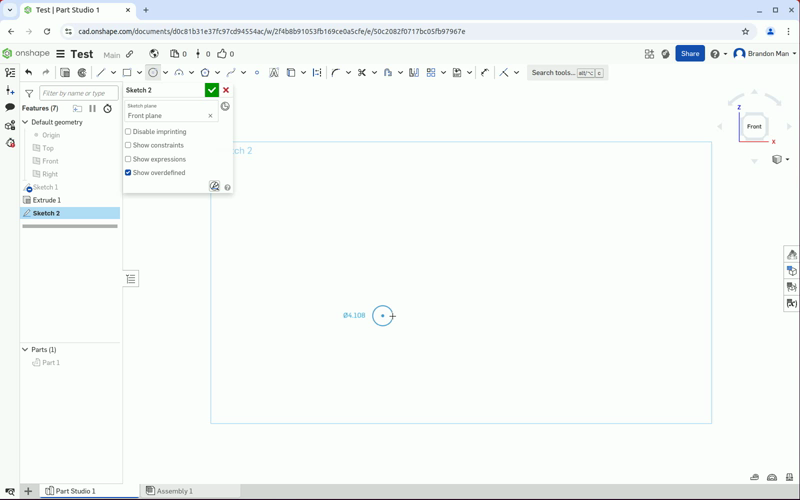
key(esc)
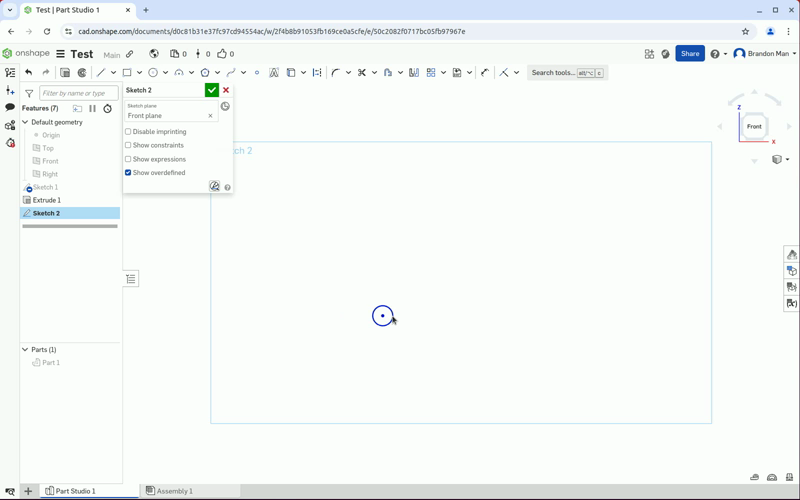
mouse_move(375, 310)
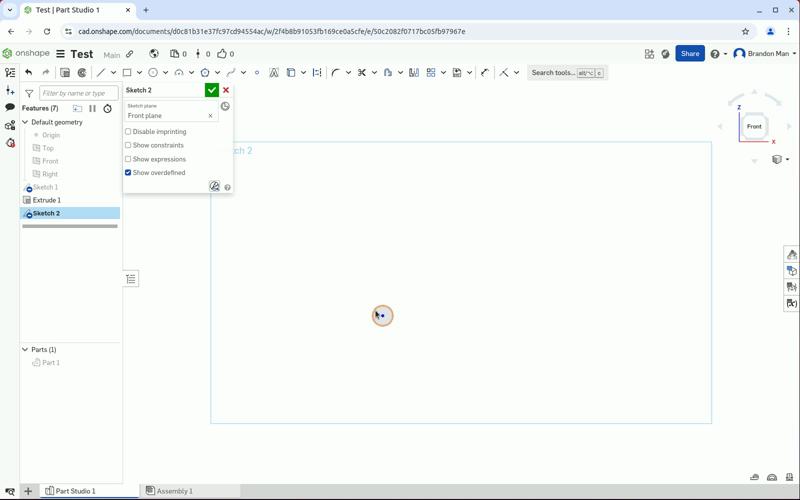
scroll(6)
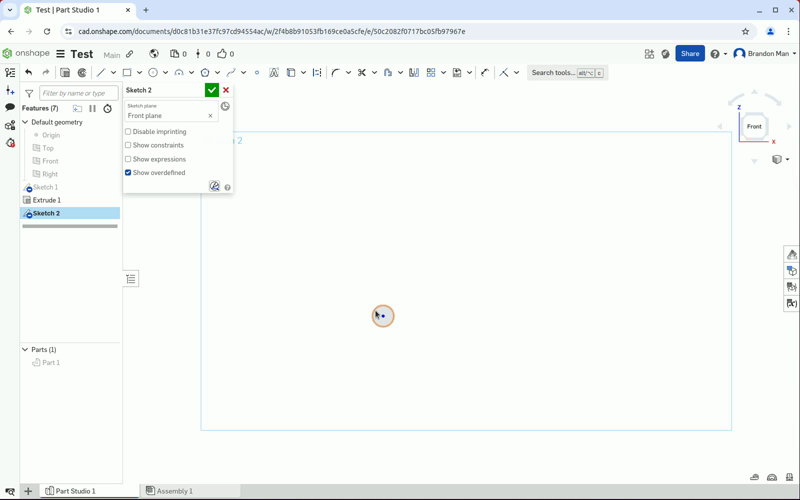
scroll(6)
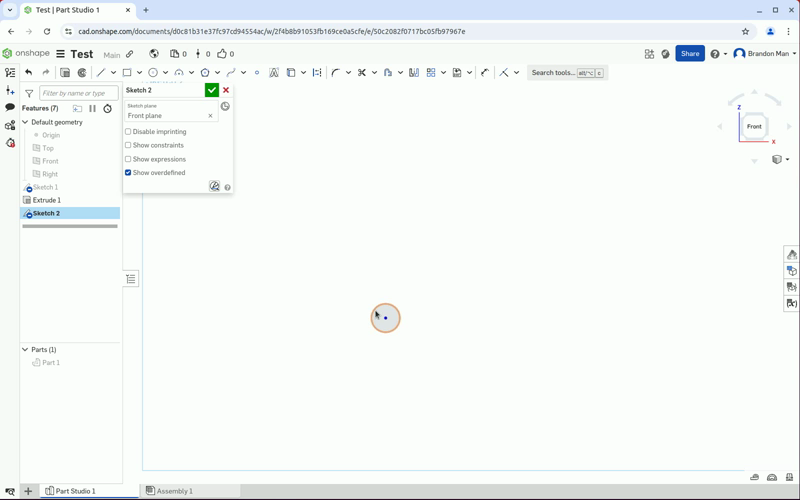
scroll(6)
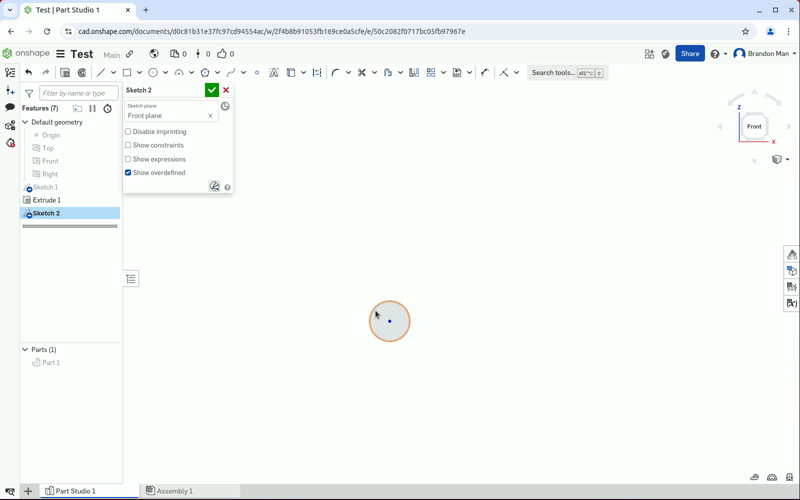
scroll(6)
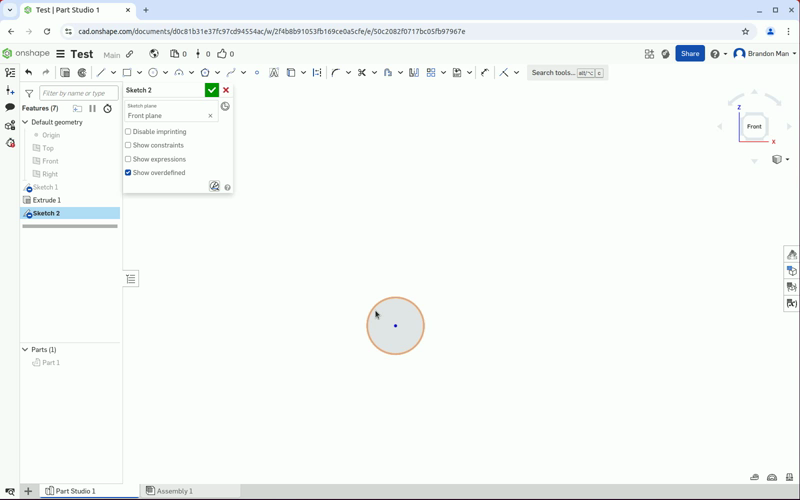
scroll(6)
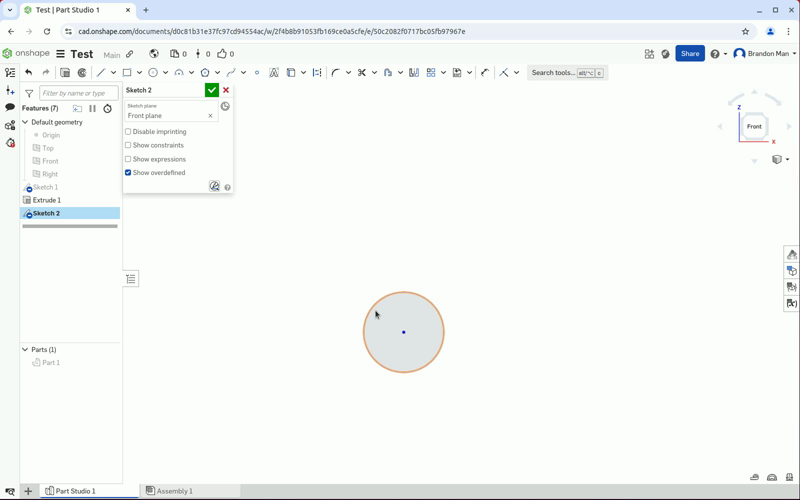
scroll(6)
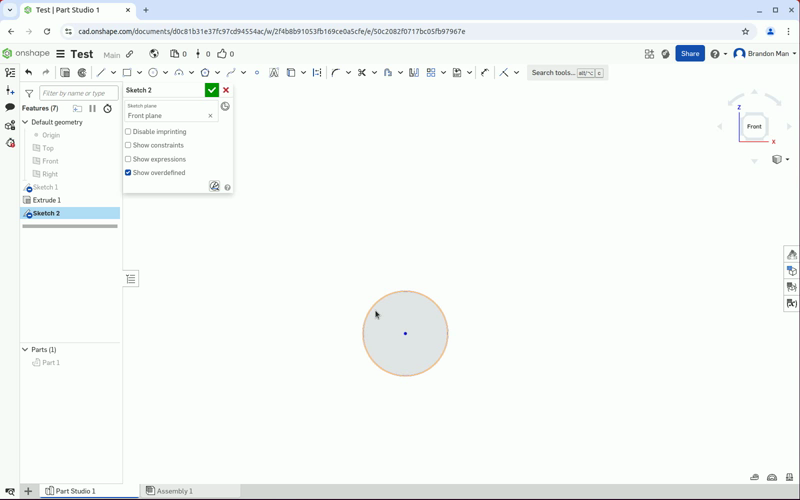
scroll(6)
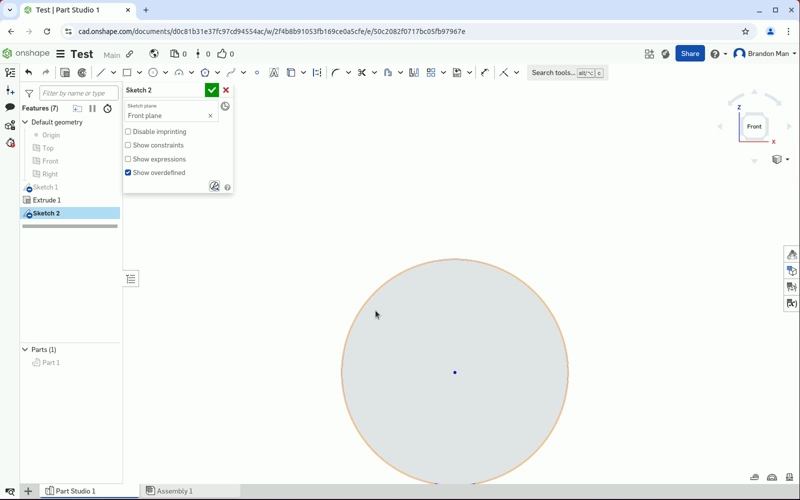
click(375, 310)
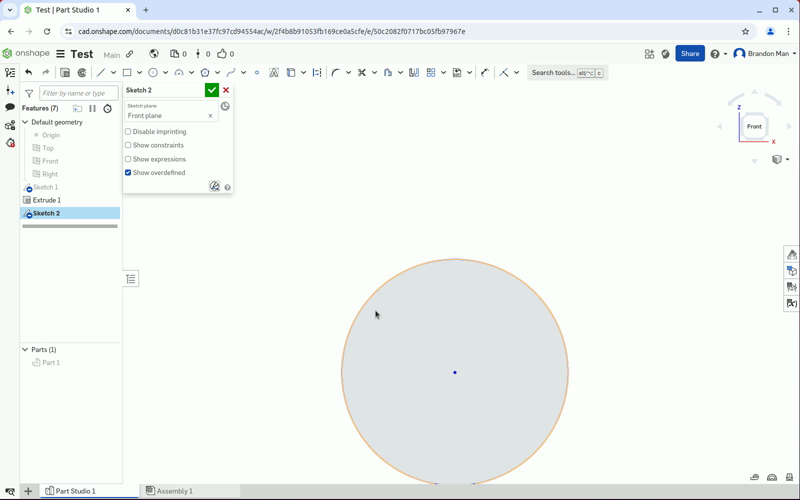
scroll(-6)
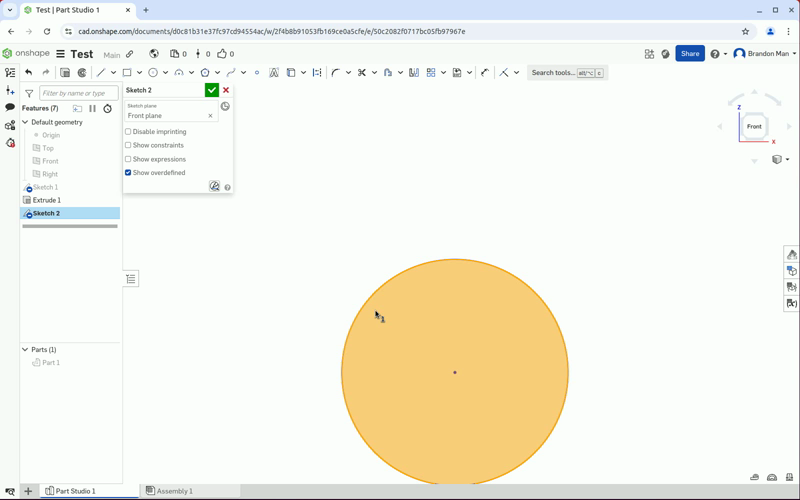
scroll(-6)
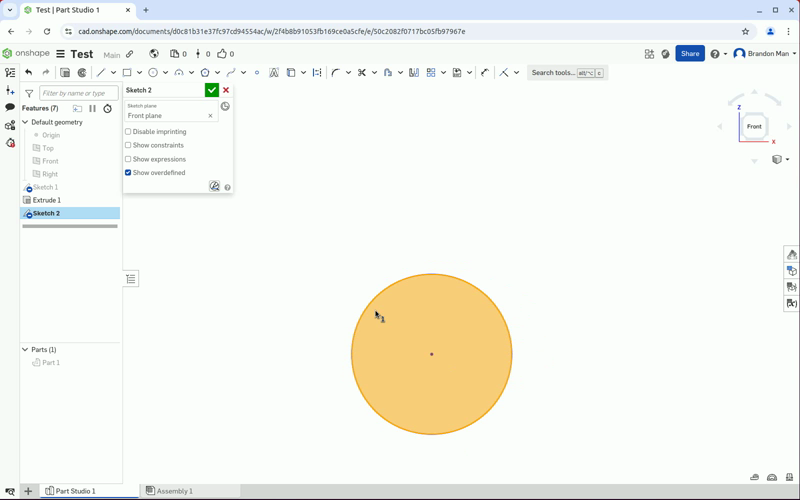
scroll(-6)
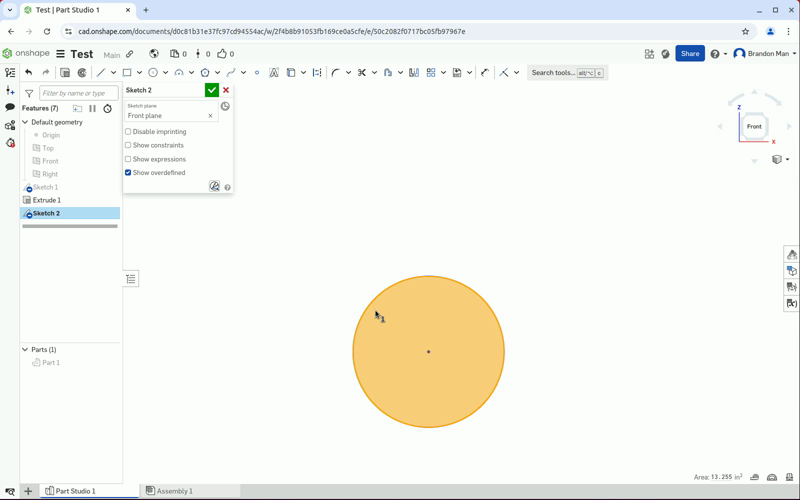
scroll(-6)
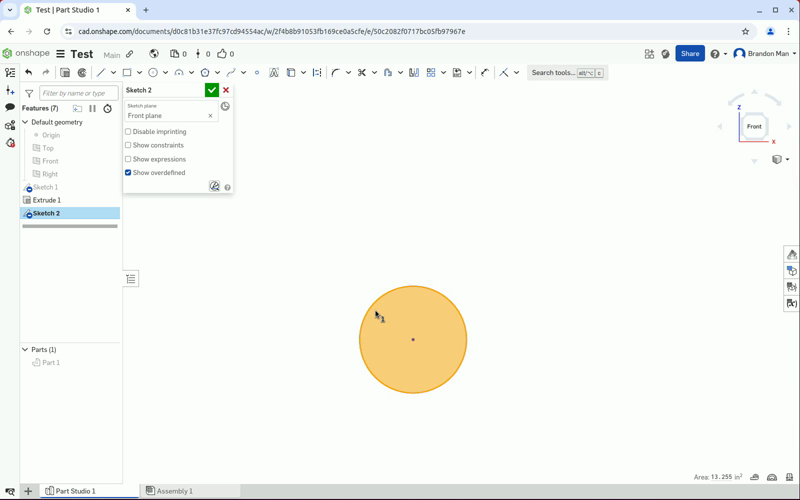
scroll(-6)
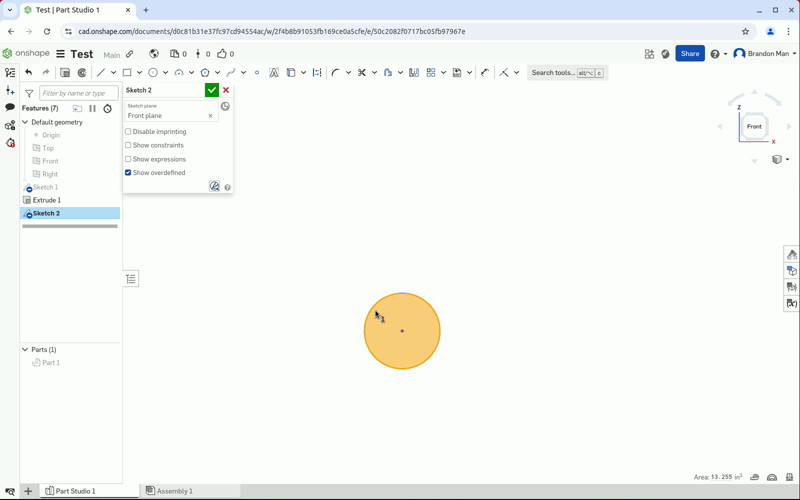
scroll(-6)
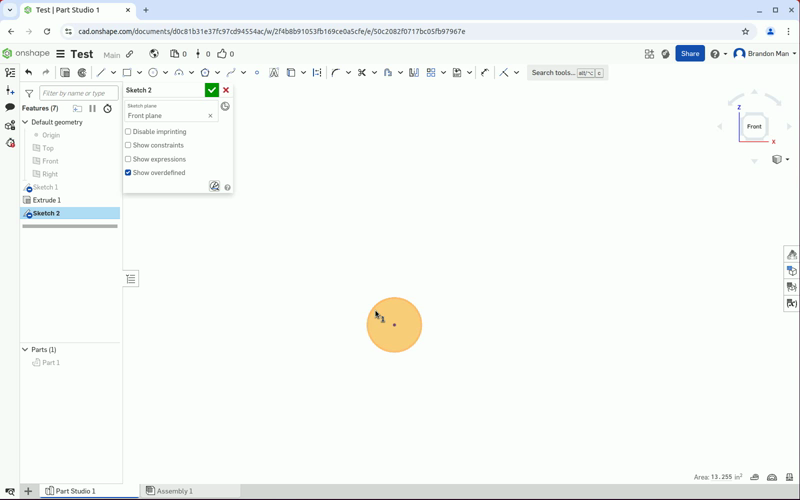
scroll(-6)
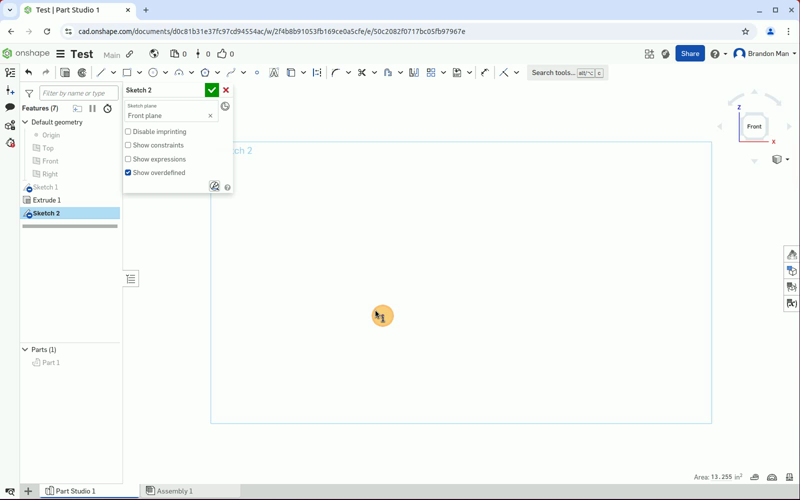
mouse_move(73, 352)
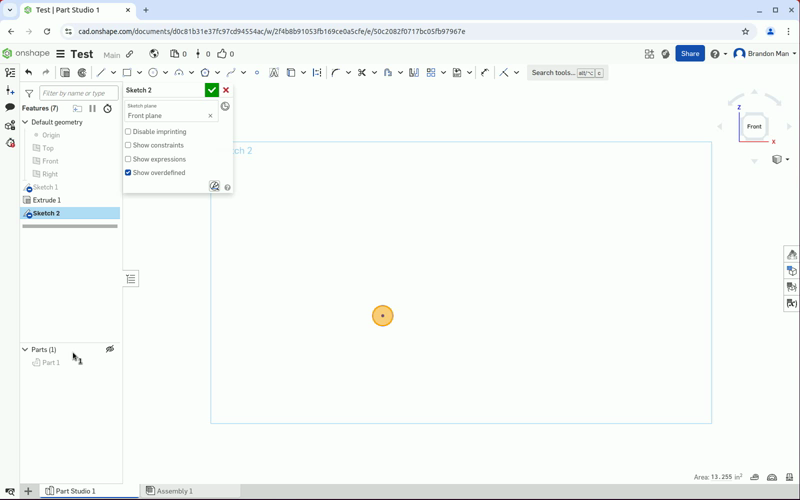
key(shift+y)
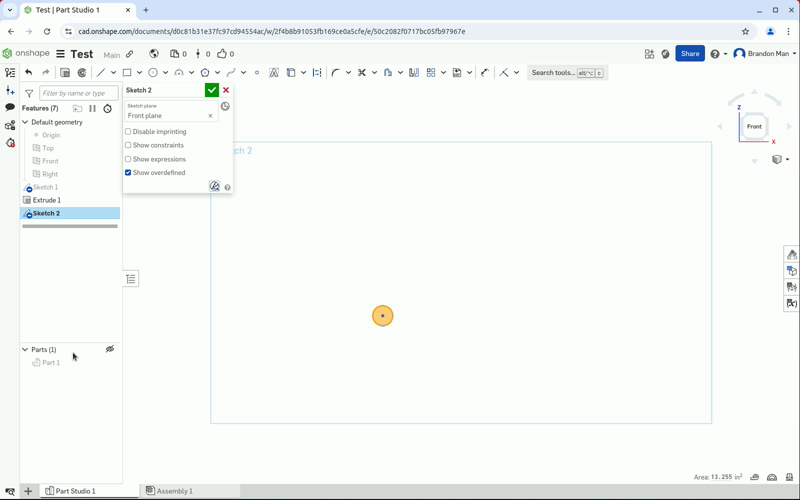
key(shift+e)
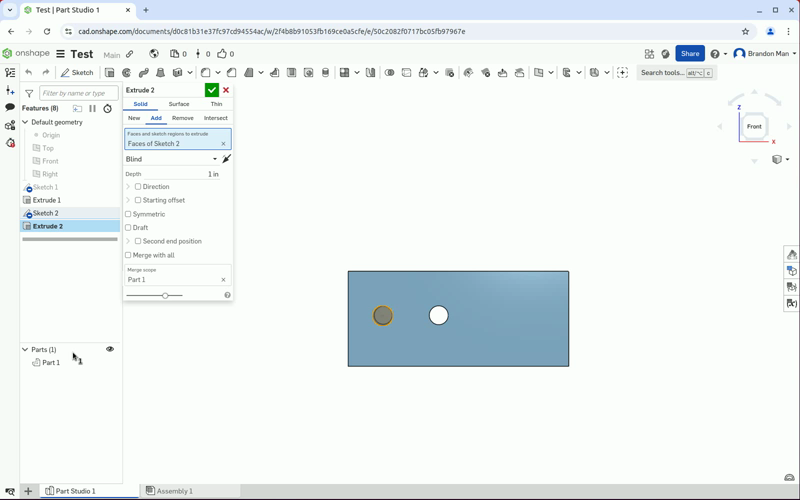
mouse_move(143, 106)
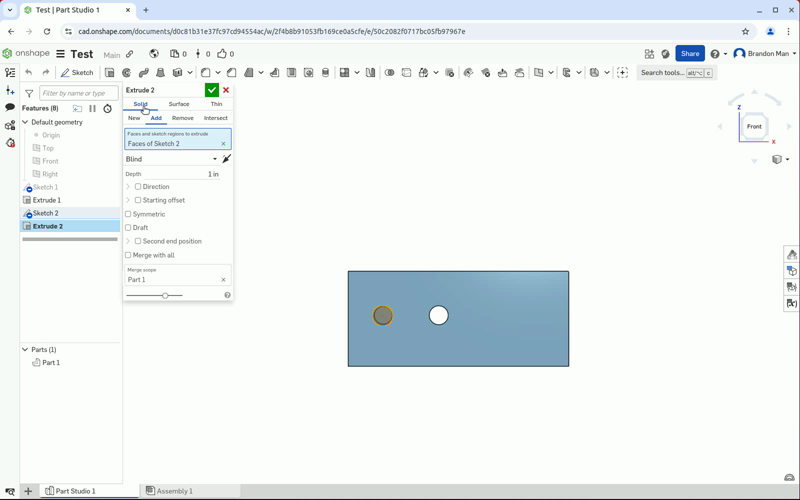
click(143, 106)
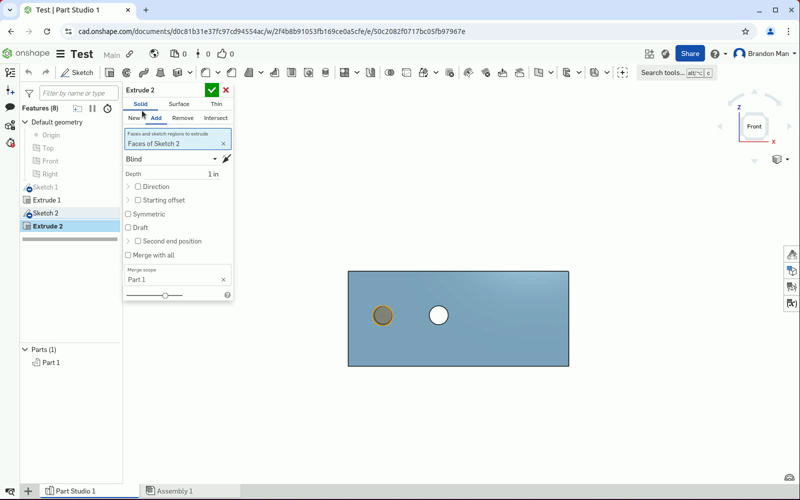
mouse_move(137, 120)
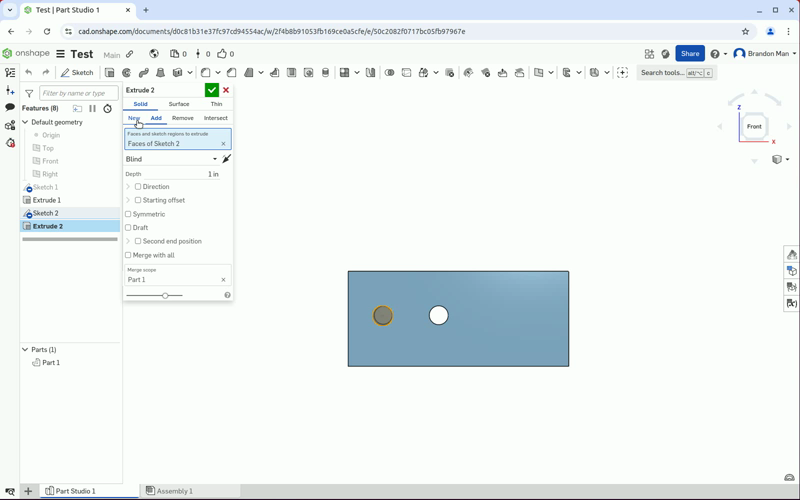
click(137, 120)
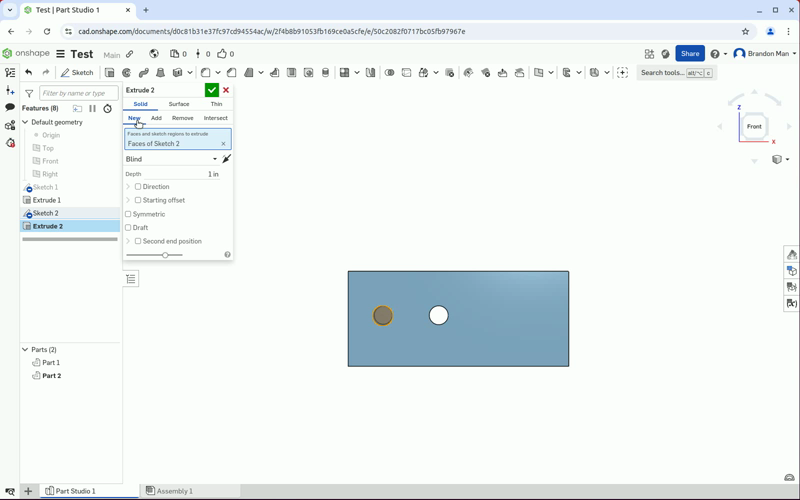
key(tab, 4)
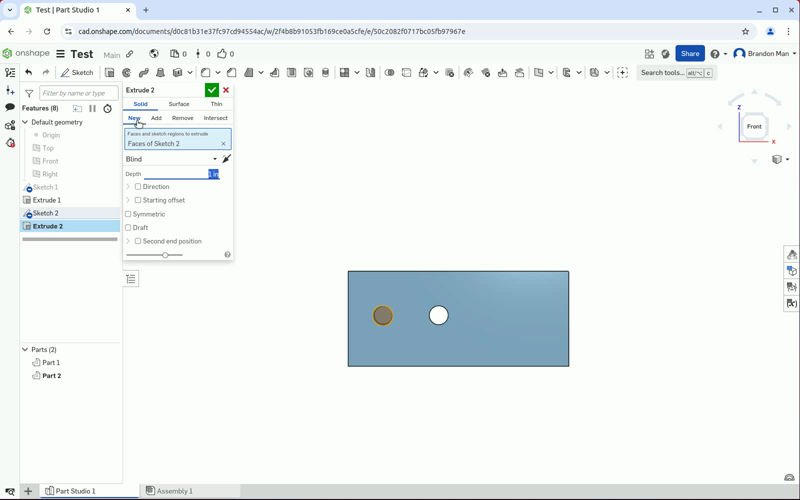
text(3.129)
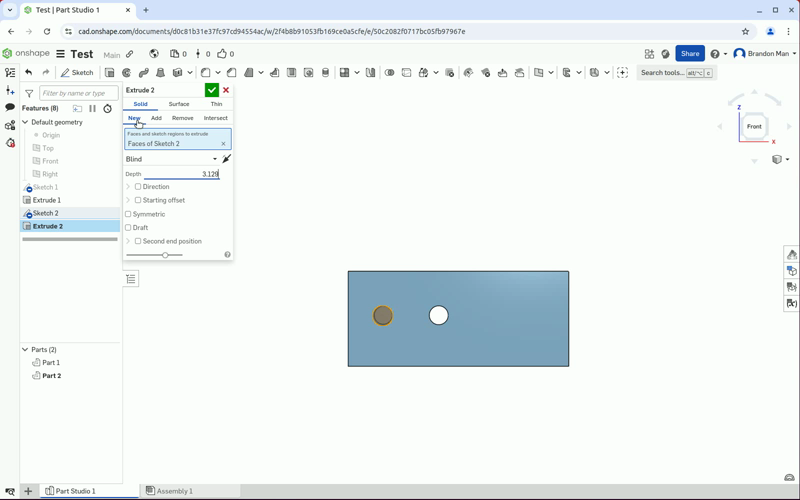
key(enter)
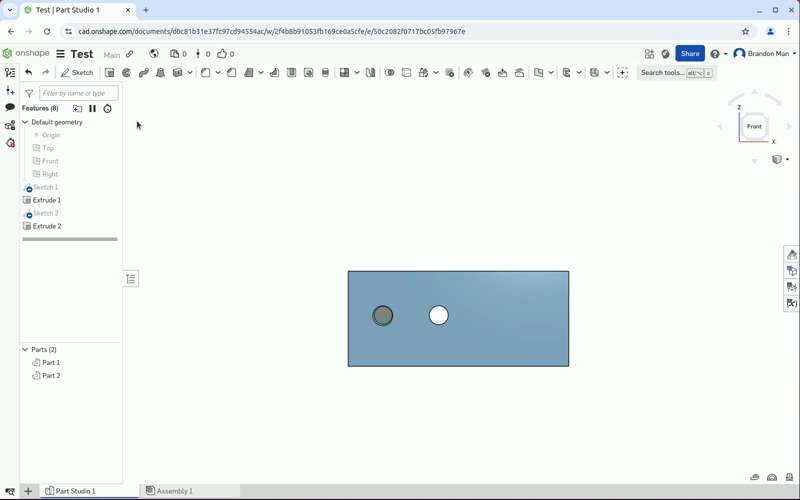
key(shift+h)
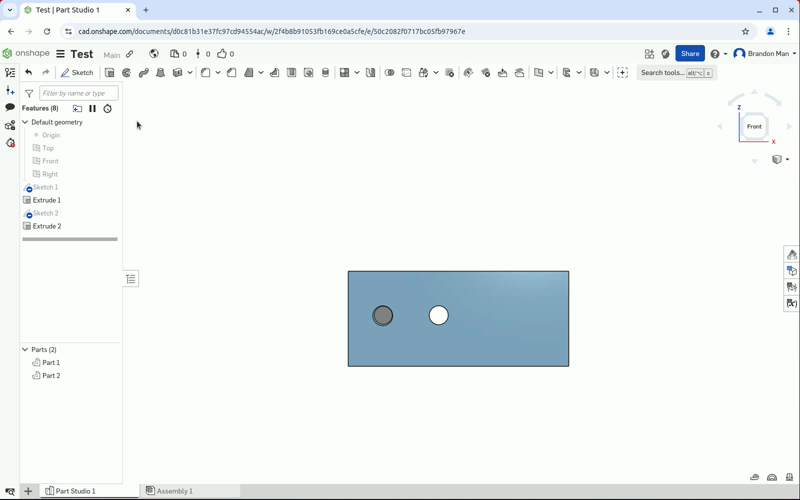
key(shift+h)
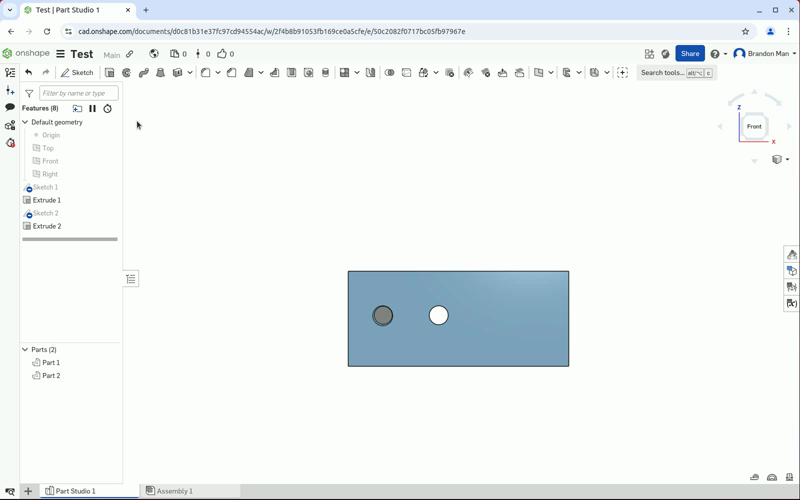
mouse_move(73, 189)
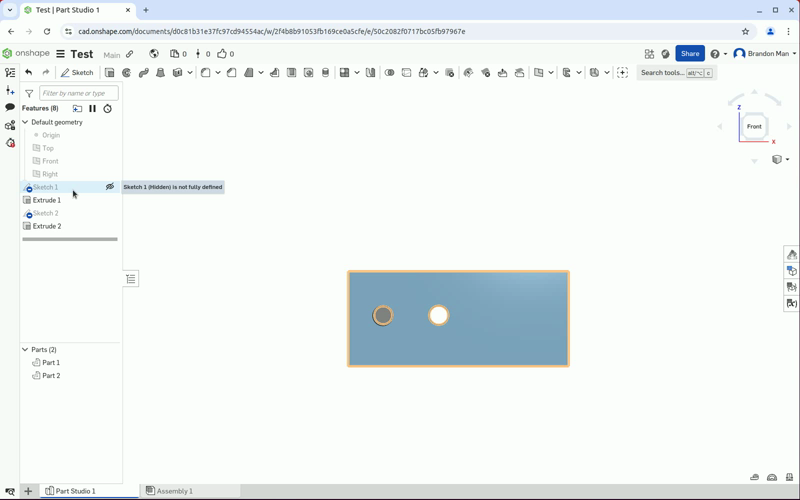
click(73, 189)
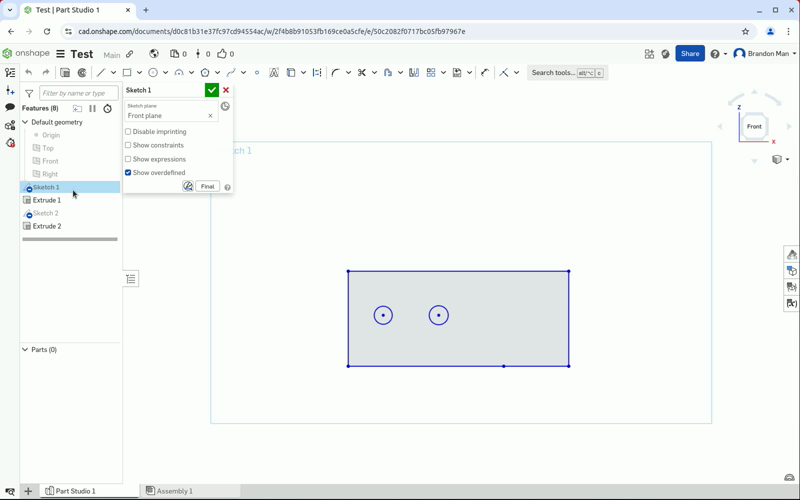
mouse_move(229, 92)
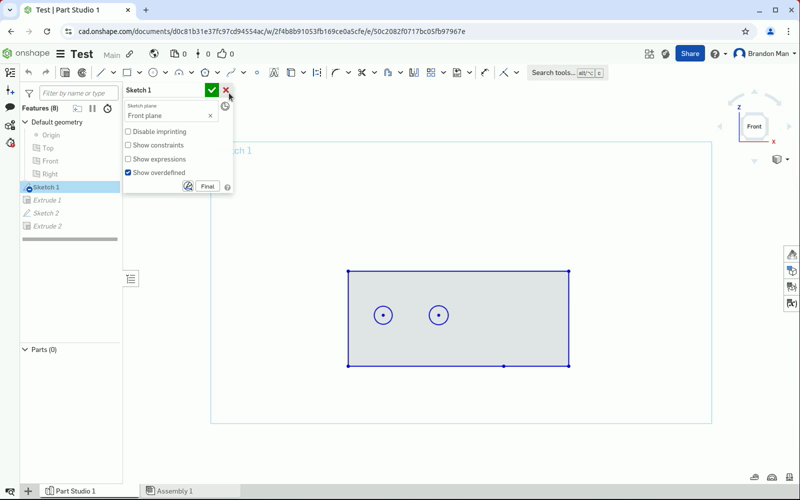
click(229, 92)
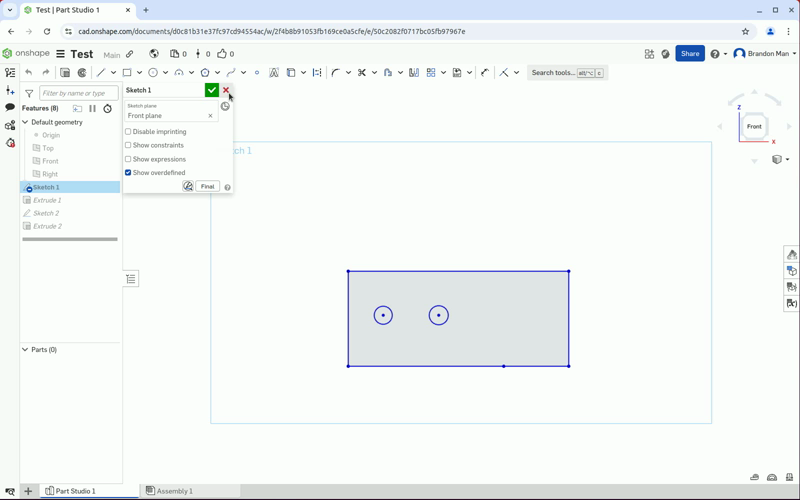
key(shift+s)
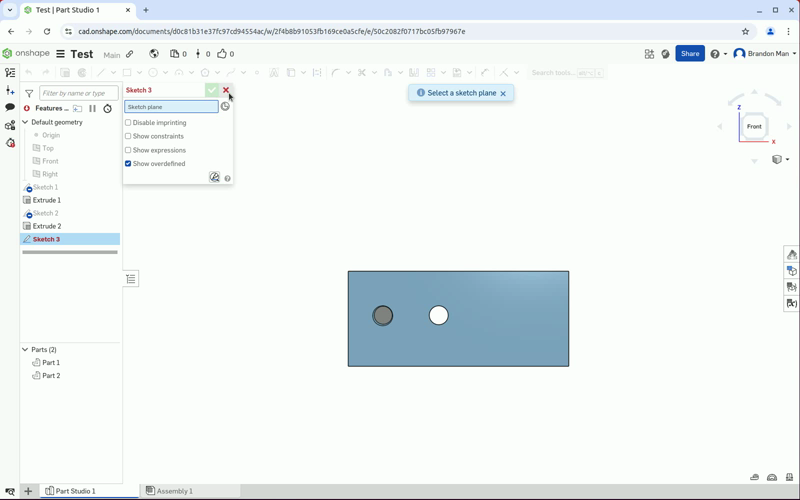
mouse_move(73, 163)
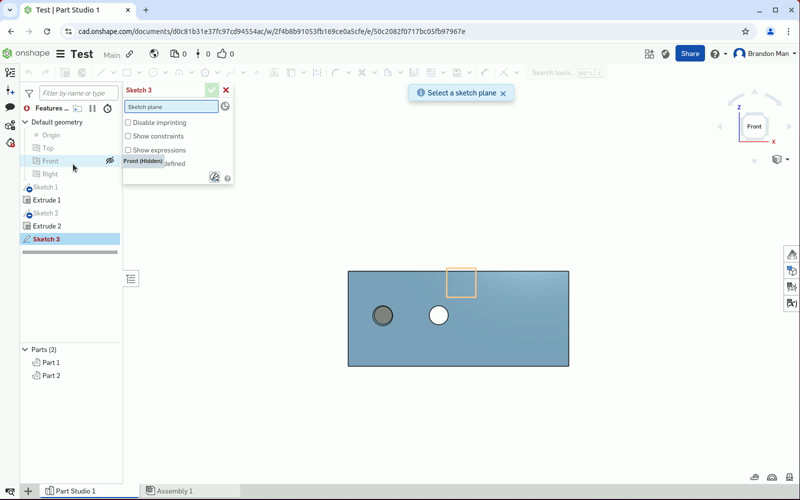
click(73, 163)
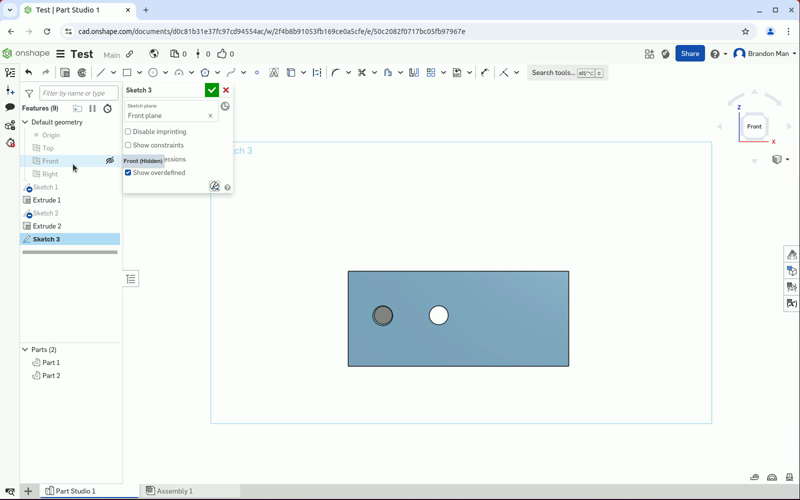
mouse_move(73, 352)
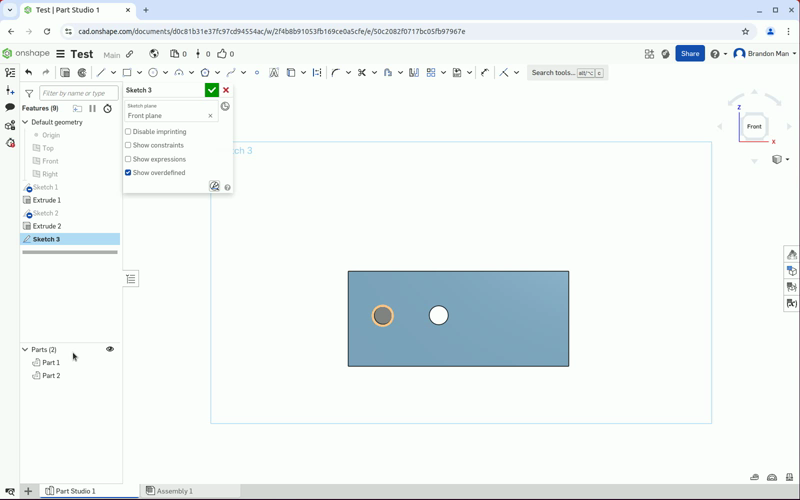
key(y)
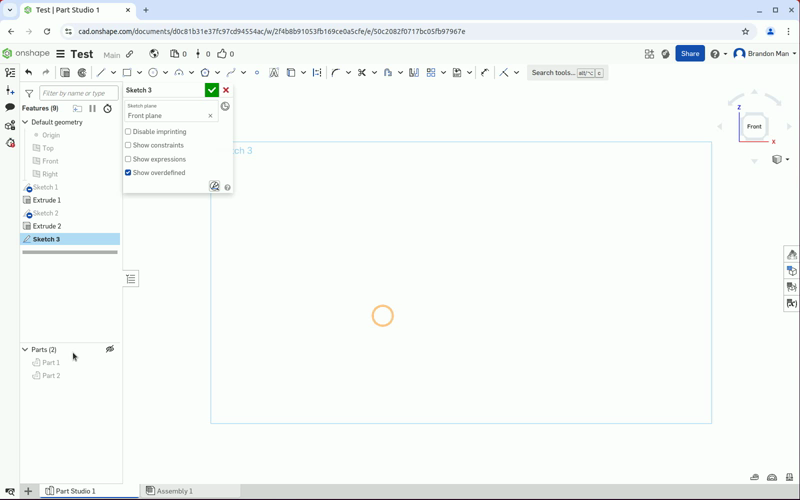
key(c)
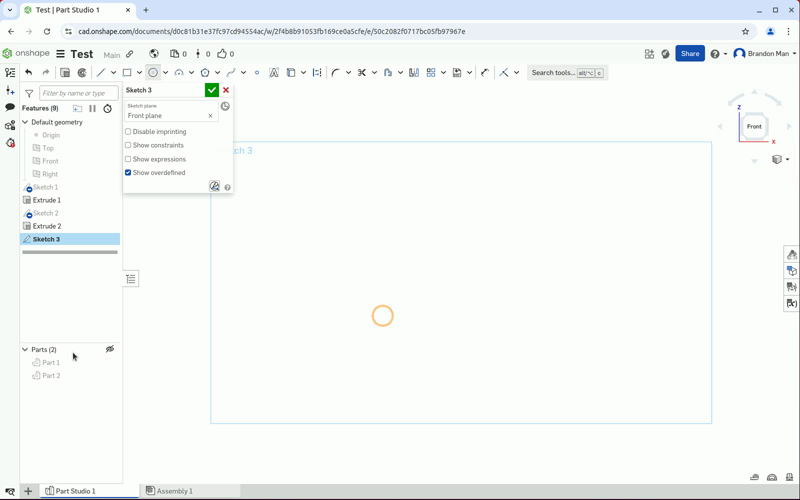
key_down(shift)
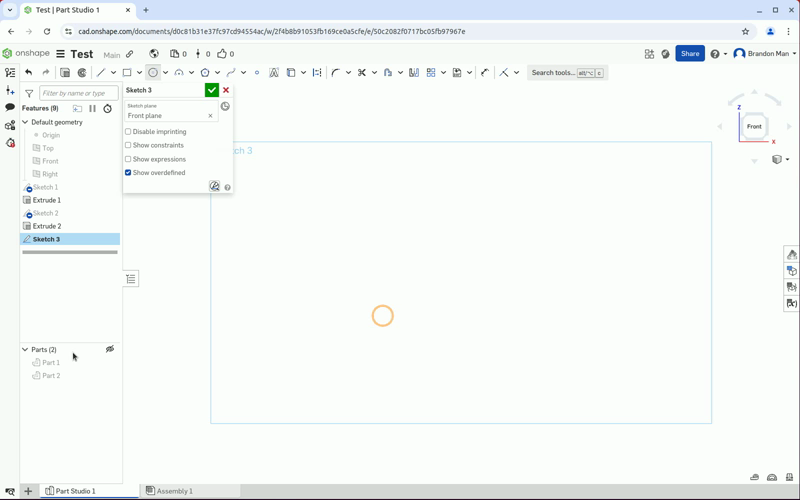
mouse_move(439, 315)
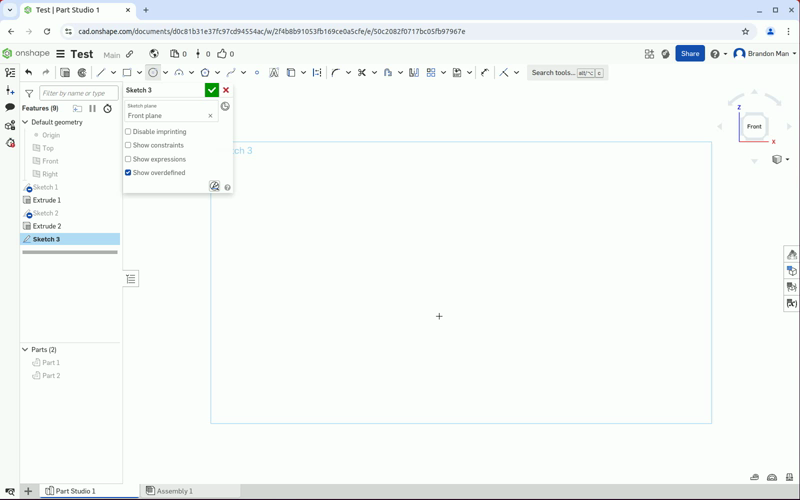
click(439, 315)
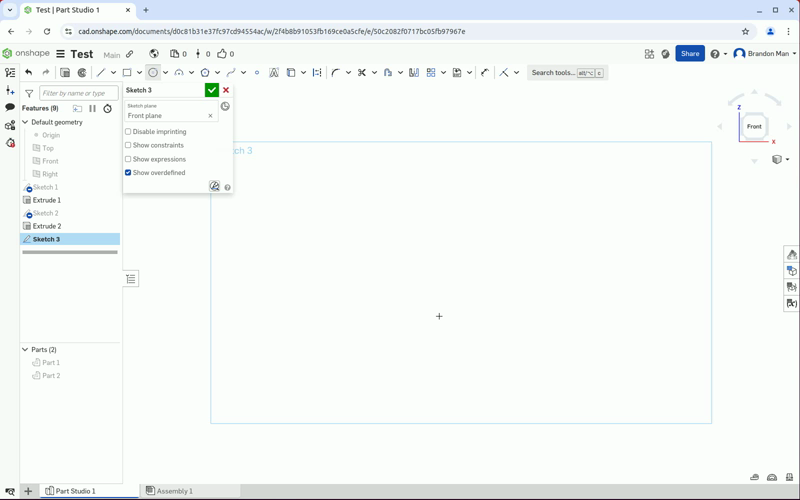
key_up(shift)
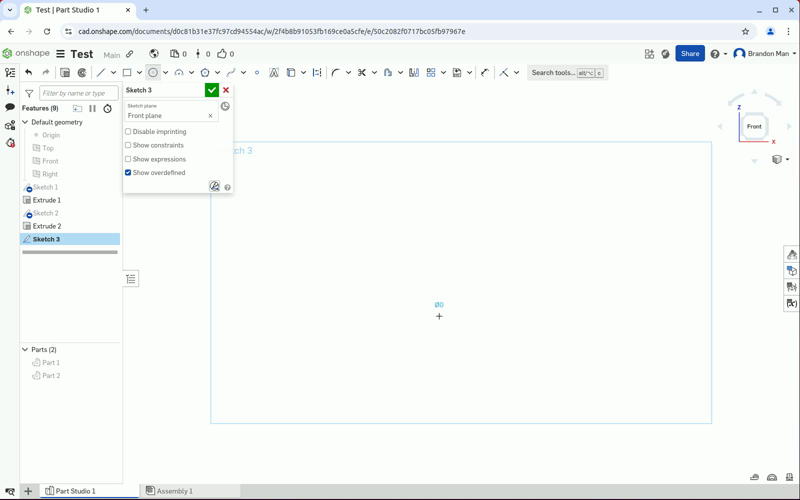
mouse_move(449, 315)
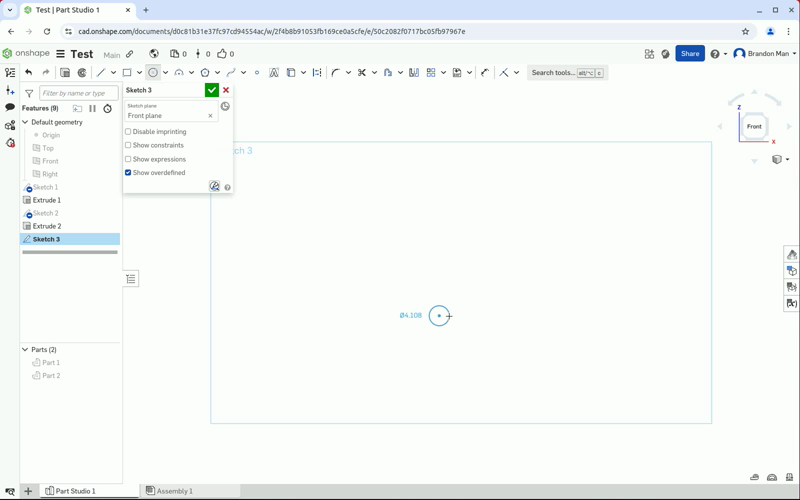
click(449, 315)
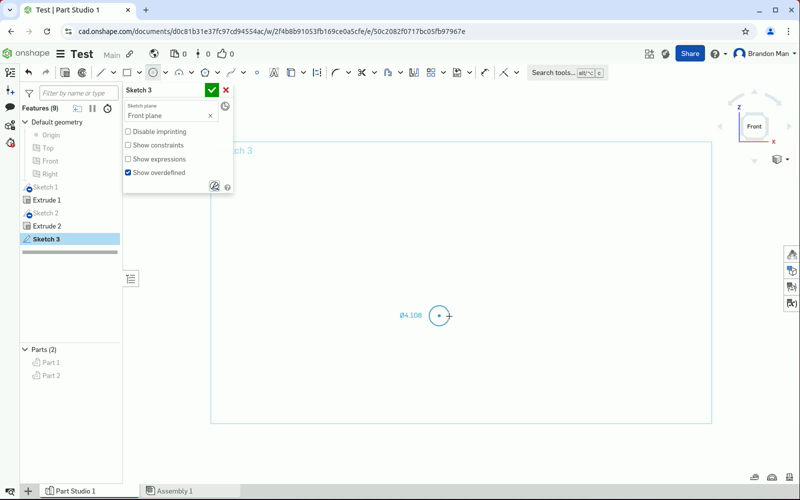
key(esc)
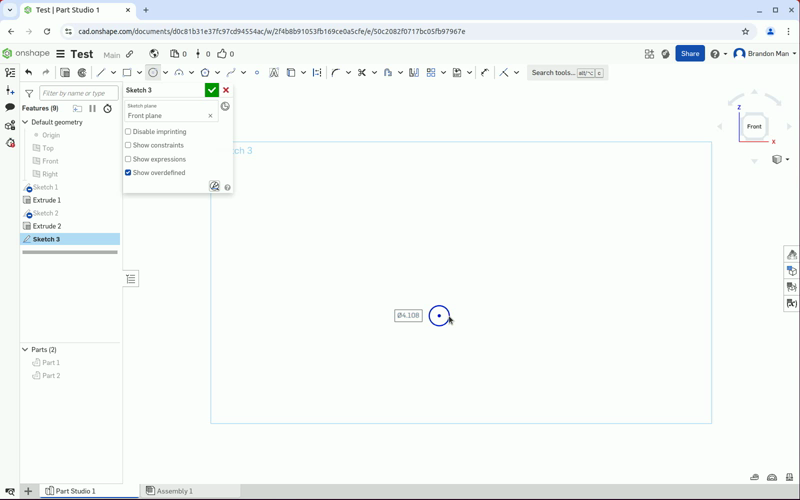
mouse_move(432, 315)
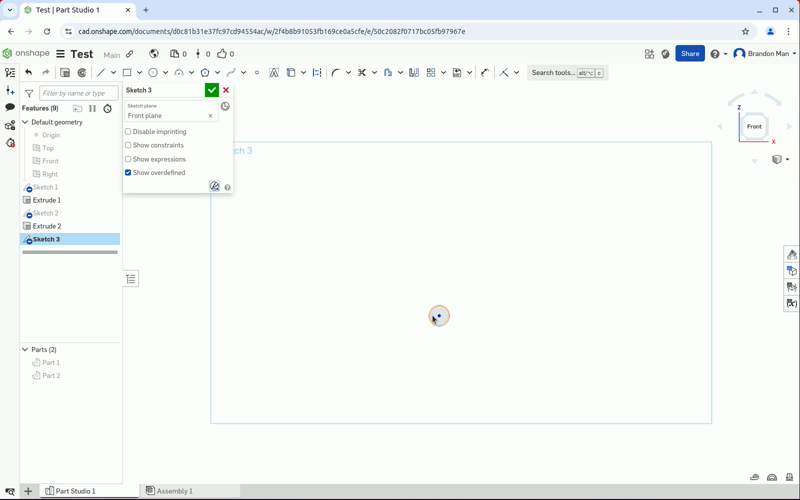
scroll(6)
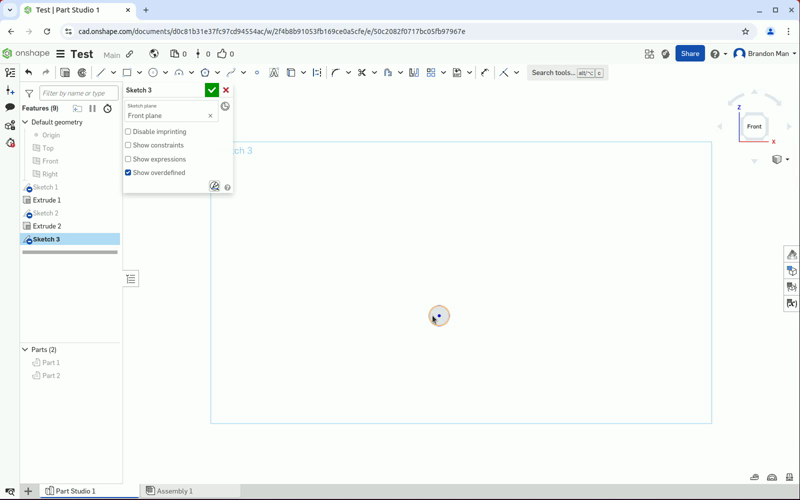
scroll(6)
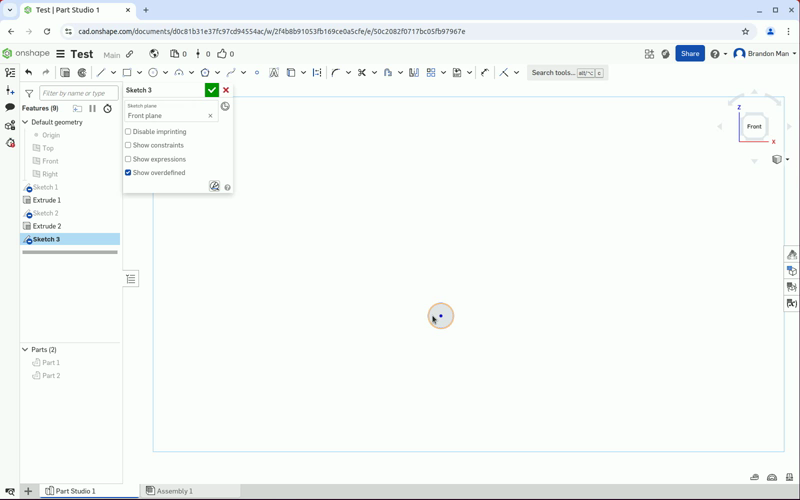
scroll(6)
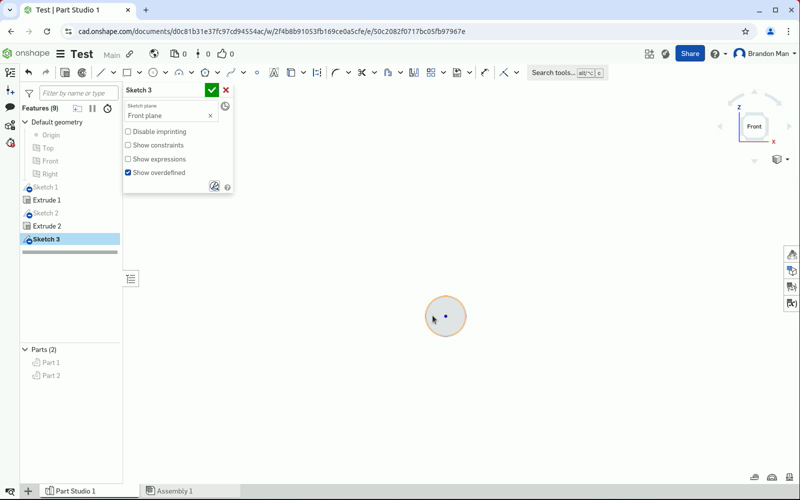
scroll(6)
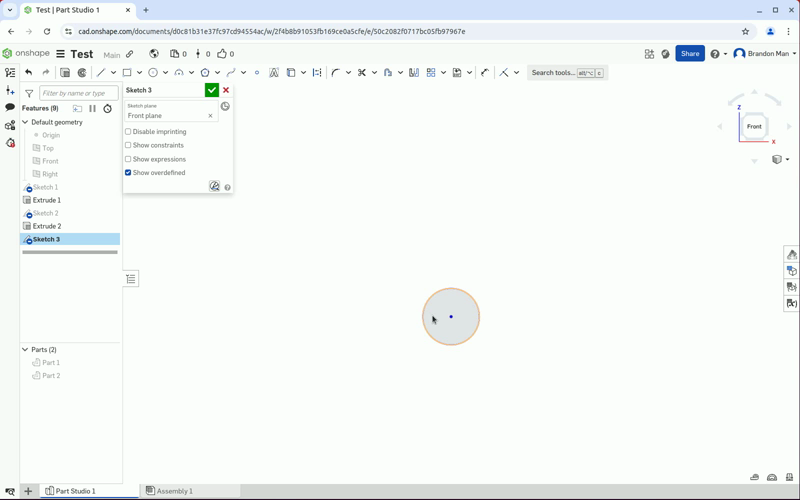
scroll(6)
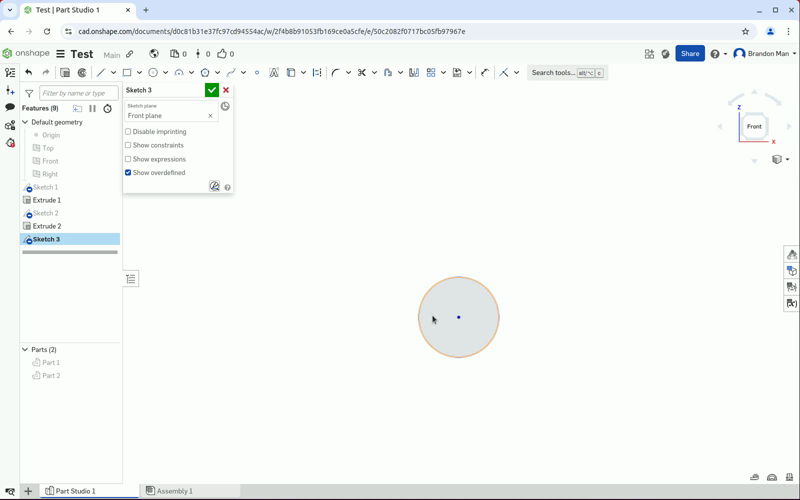
scroll(6)
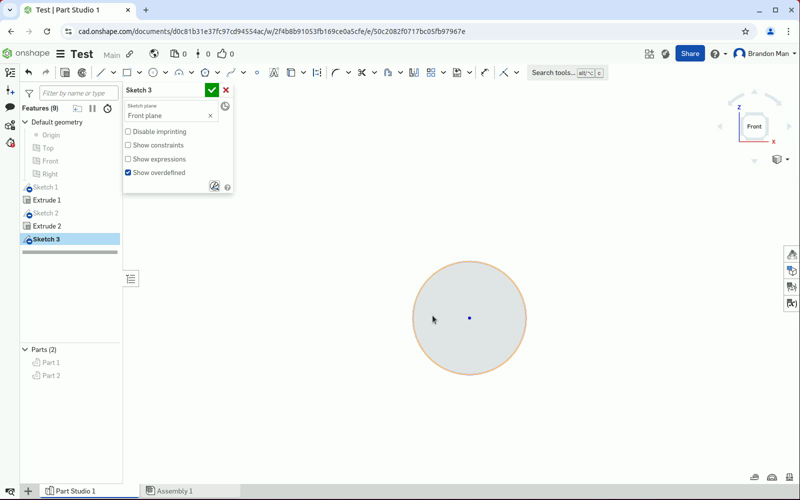
scroll(6)
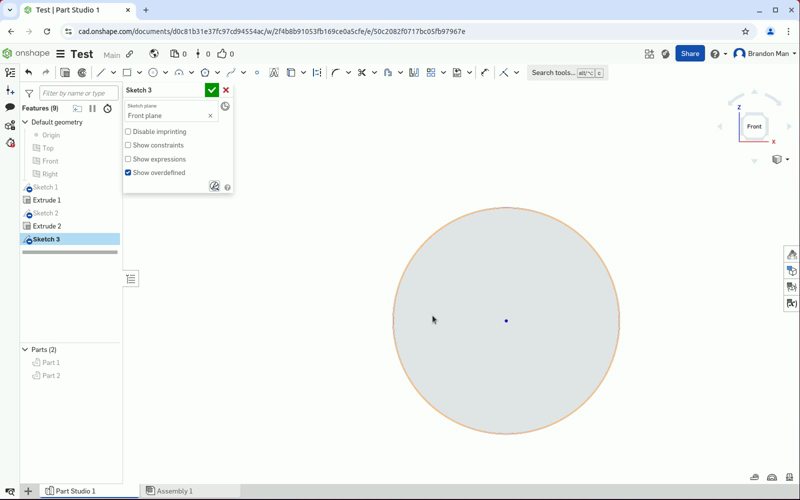
click(432, 315)
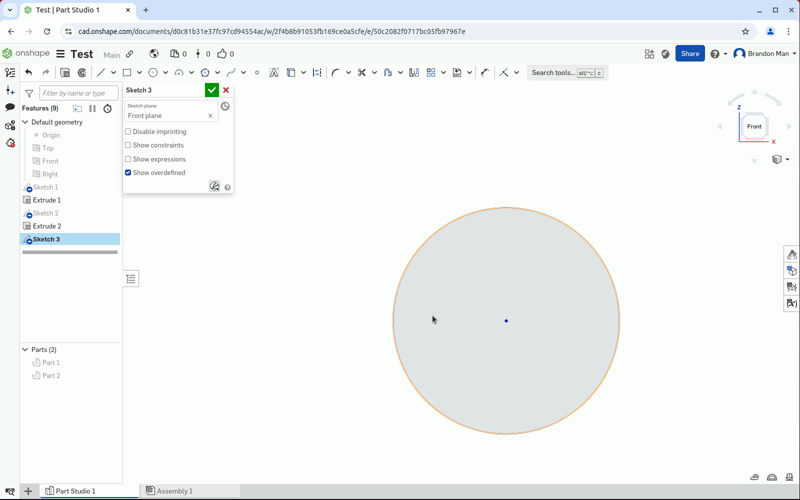
scroll(-6)
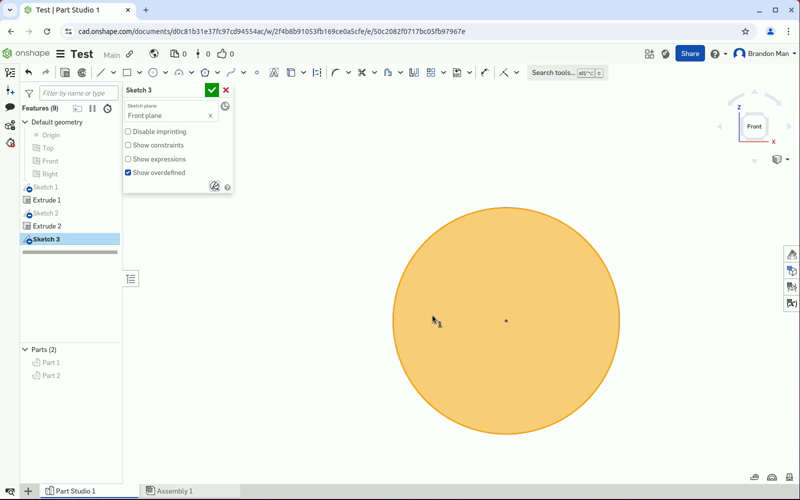
scroll(-6)
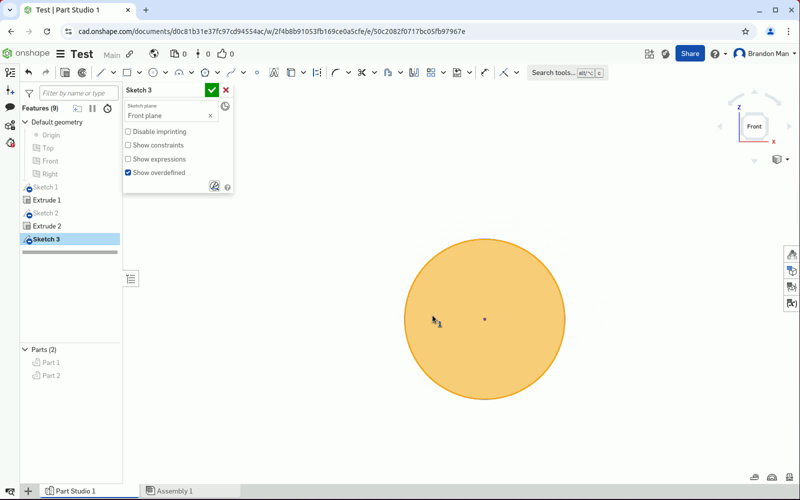
scroll(-6)
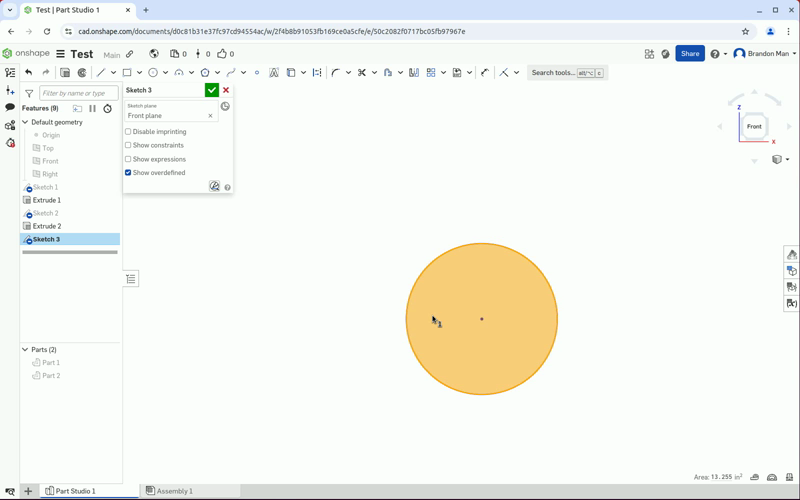
scroll(-6)
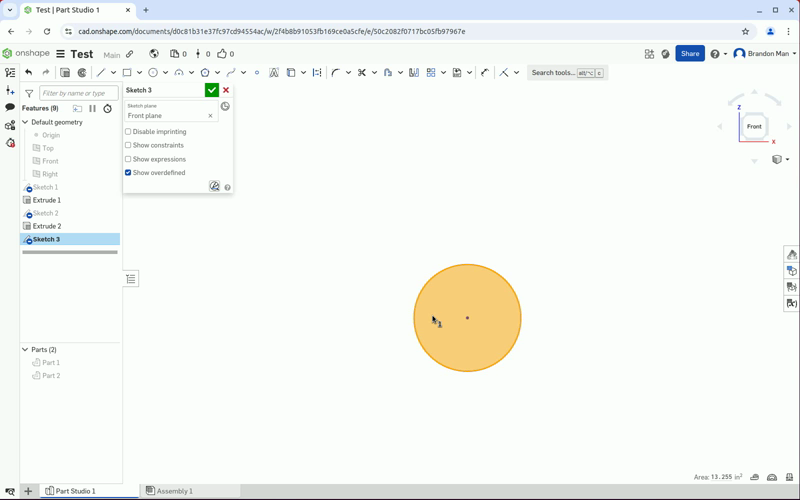
scroll(-6)
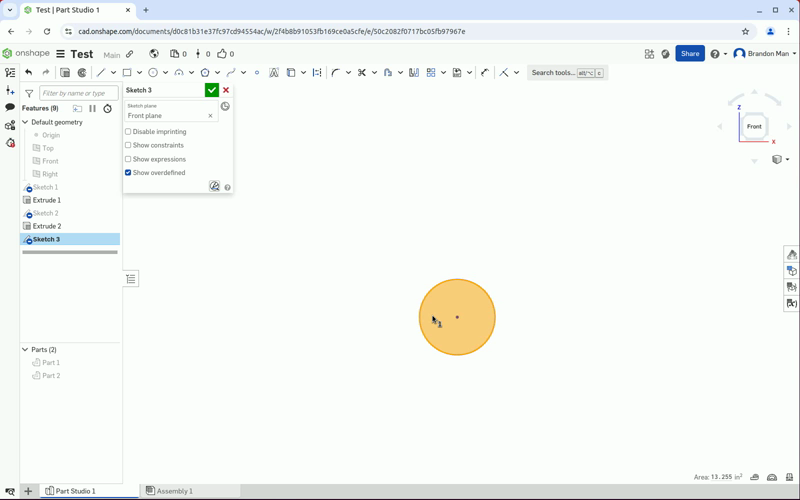
scroll(-6)
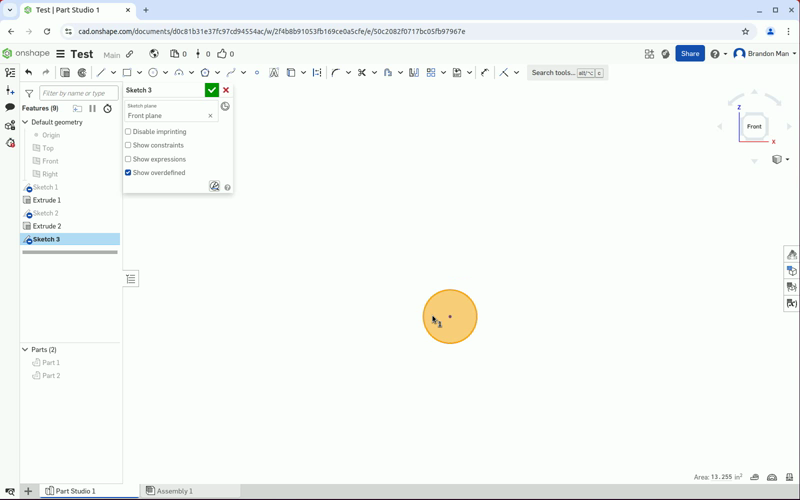
scroll(-6)
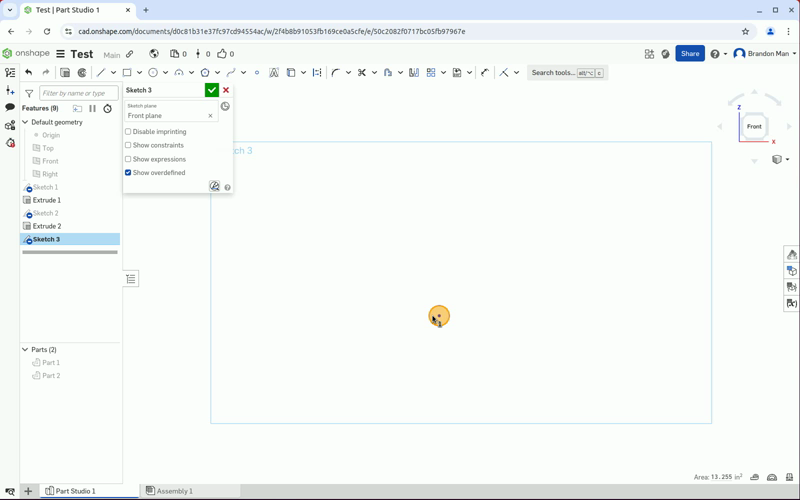
mouse_move(73, 352)
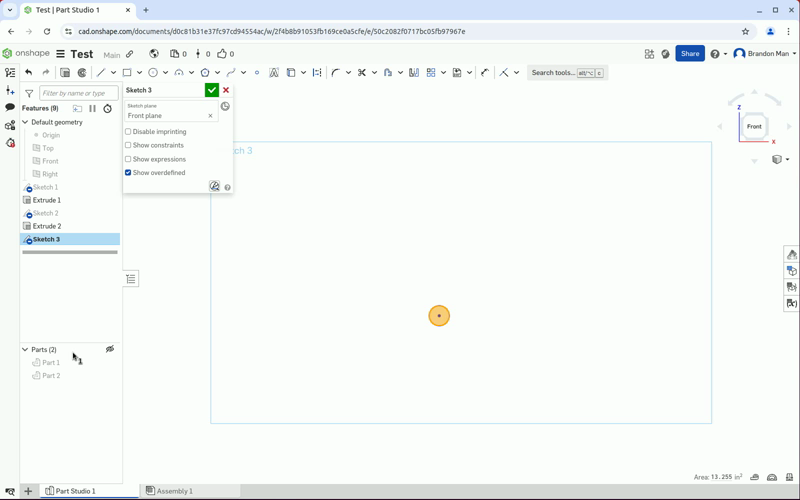
key(shift+y)
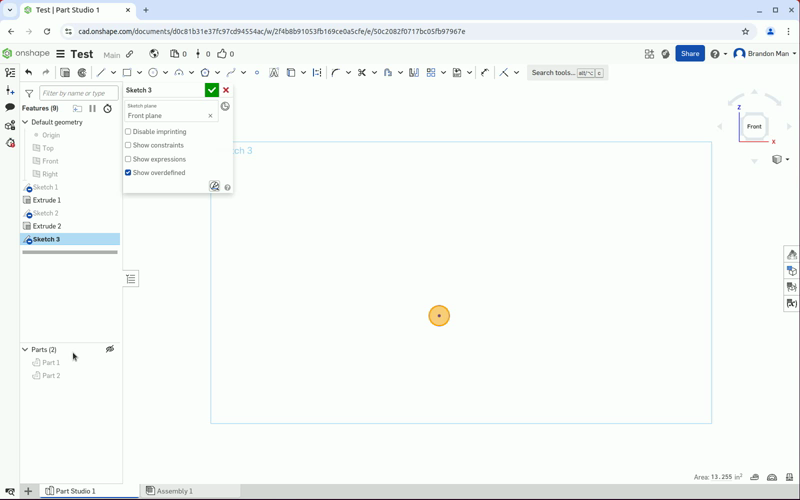
key(shift+e)
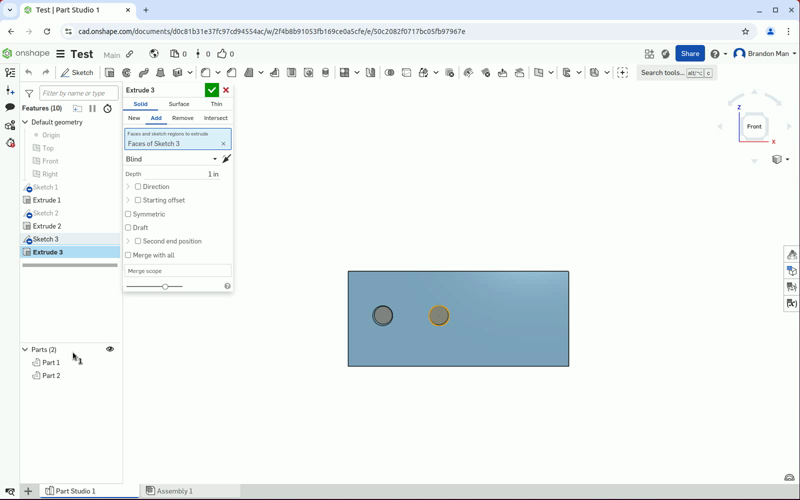
mouse_move(143, 106)
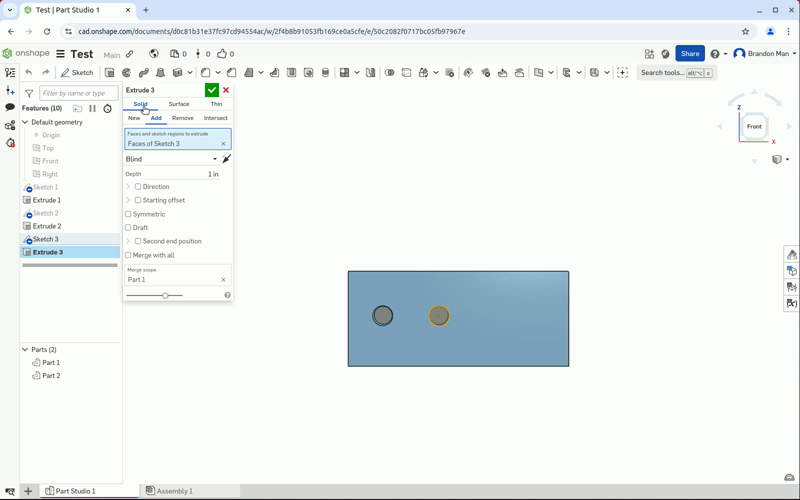
click(143, 106)
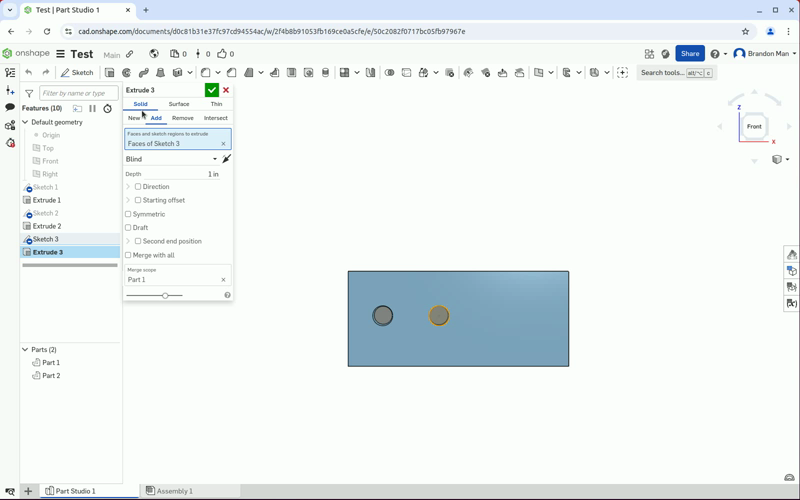
mouse_move(137, 120)
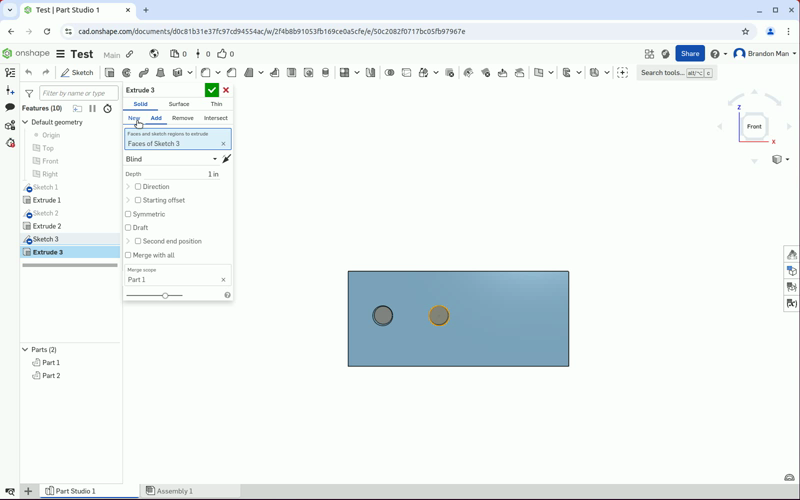
click(137, 120)
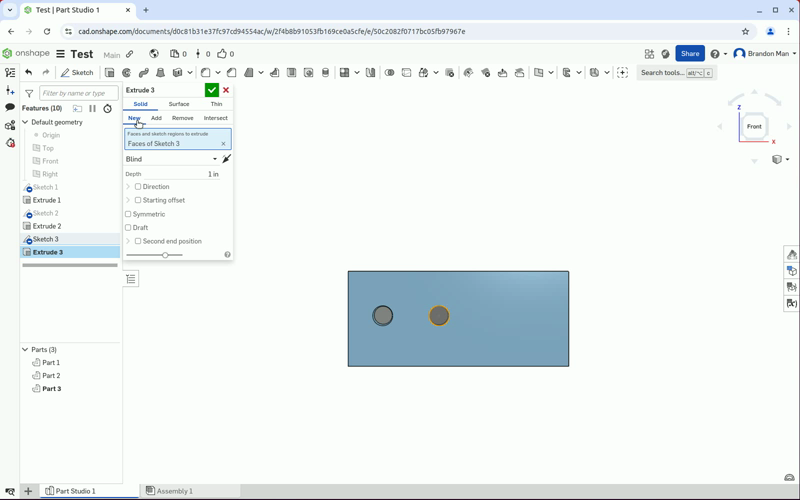
key(tab, 4)
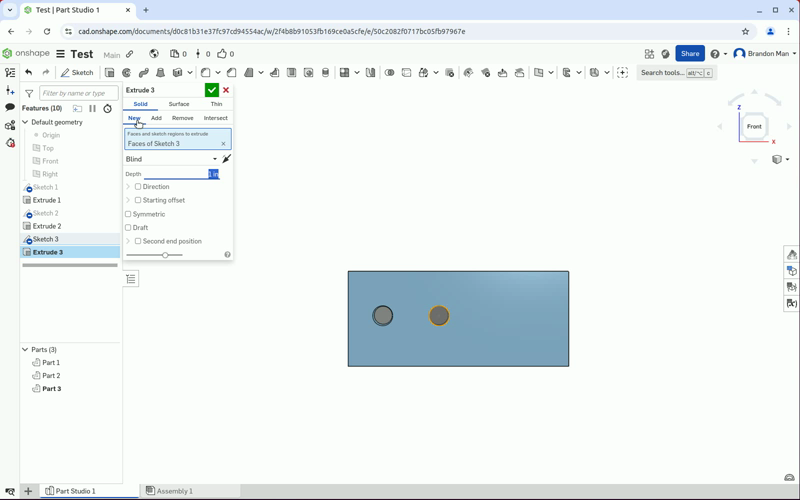
text(3.129)
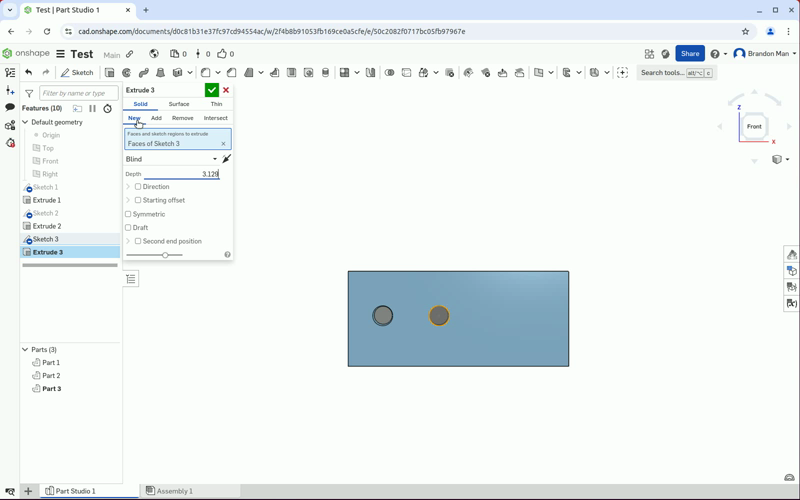
key(enter)
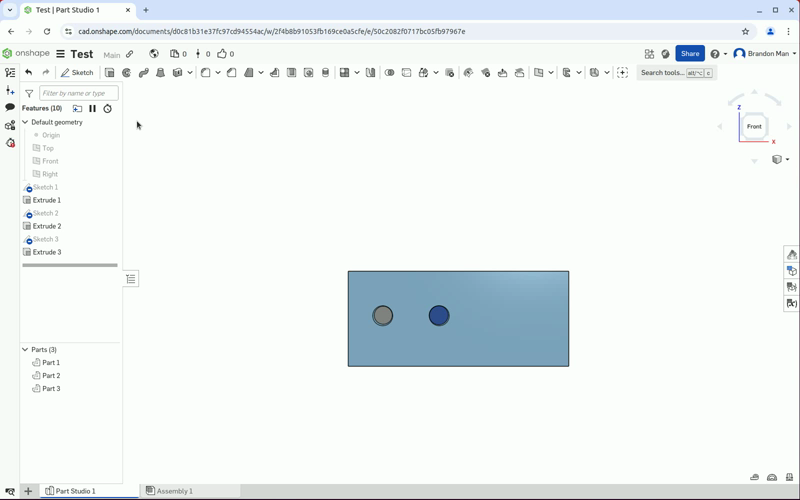
key(shift+h)
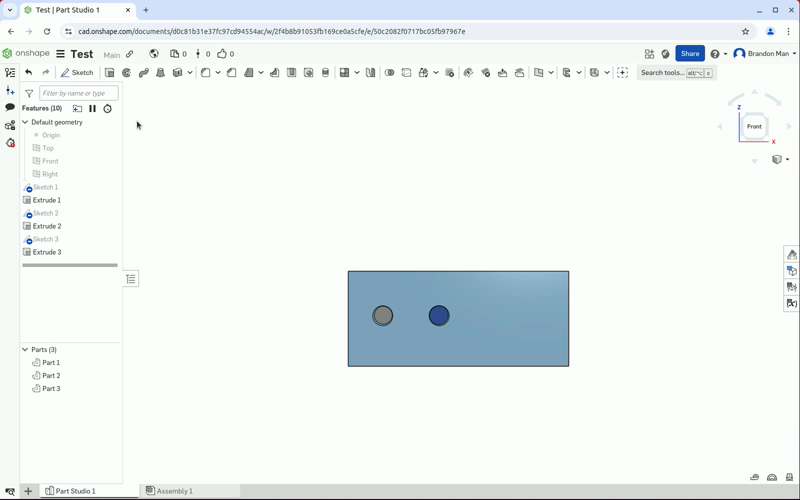
key(shift+h)
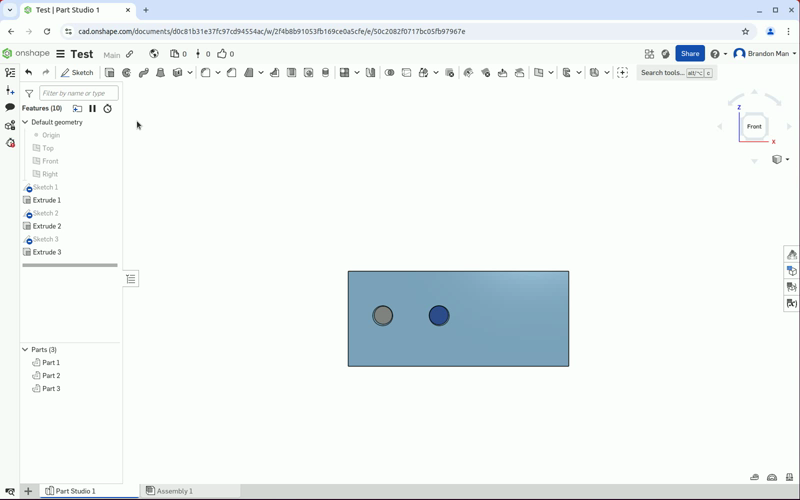
mouse_move(73, 189)
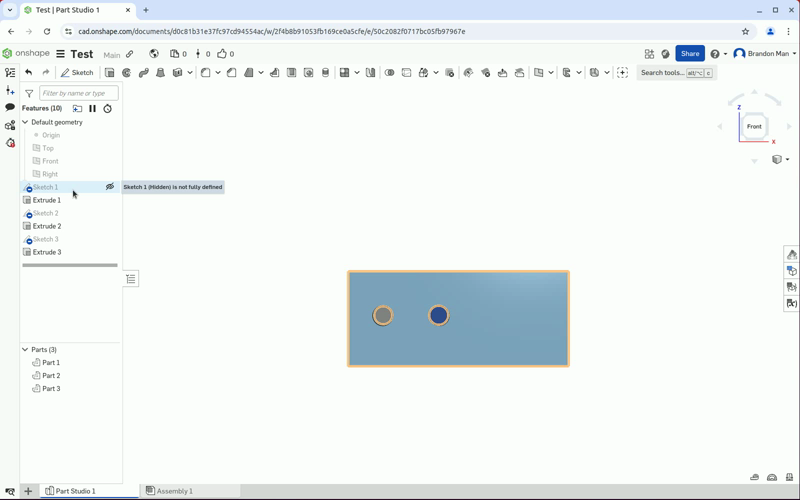
click(73, 189)
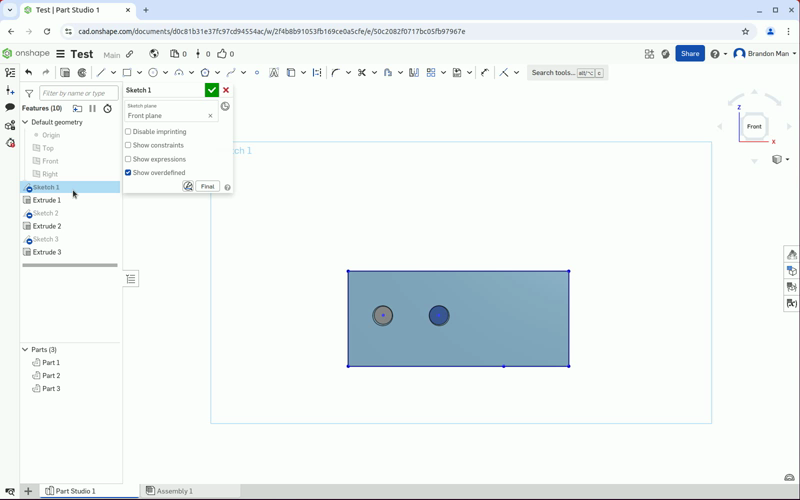
mouse_move(229, 92)
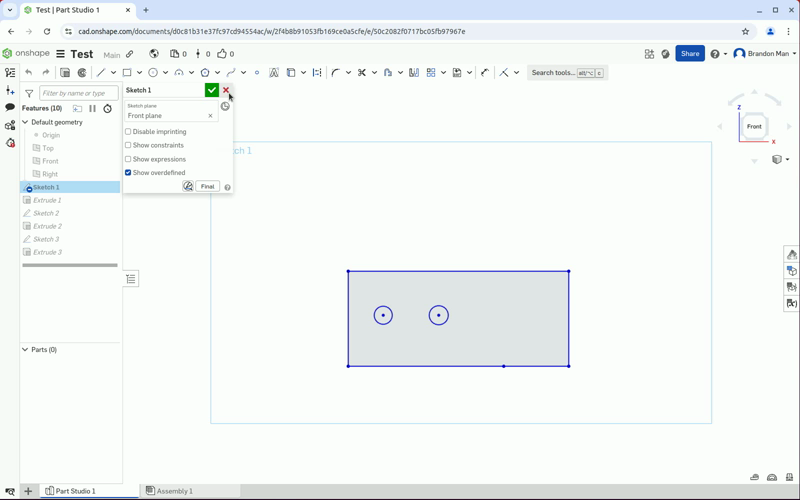
click(229, 92)
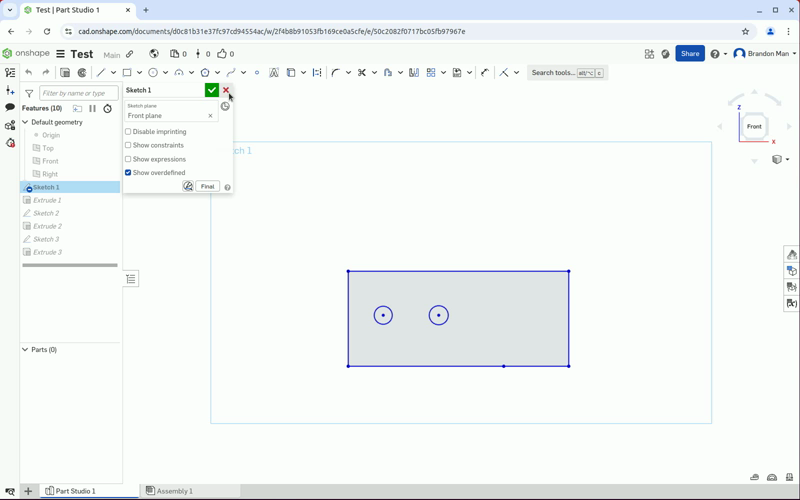
key(shift+s)
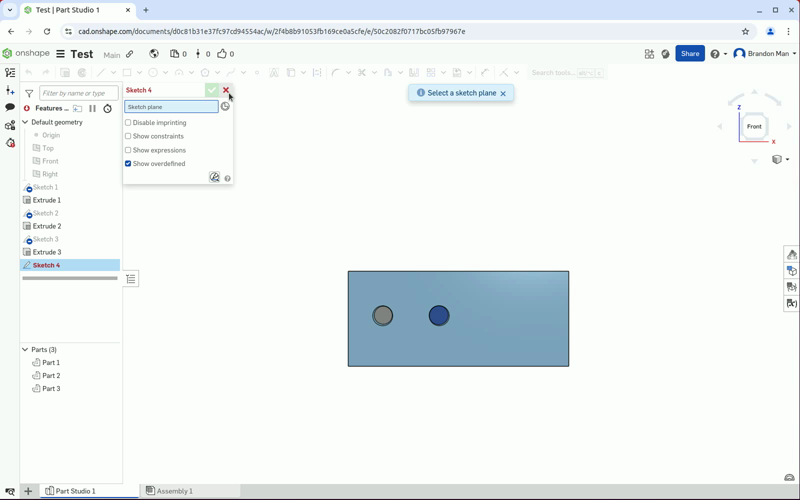
mouse_move(73, 163)
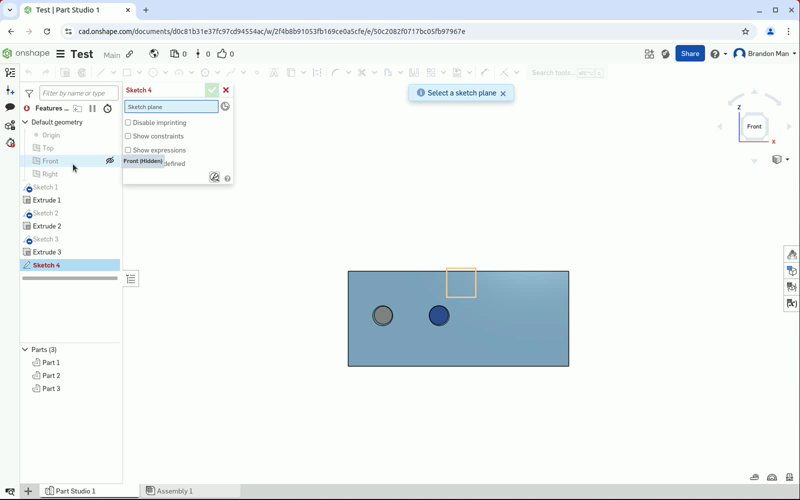
click(73, 163)
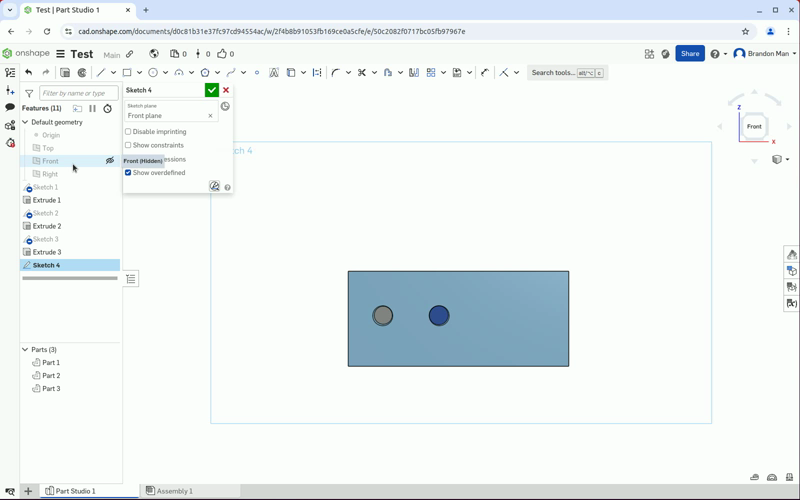
mouse_move(73, 352)
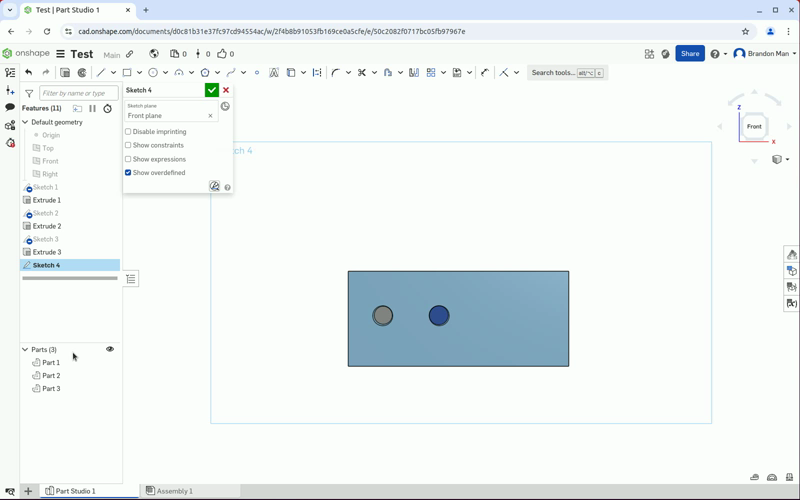
key(y)
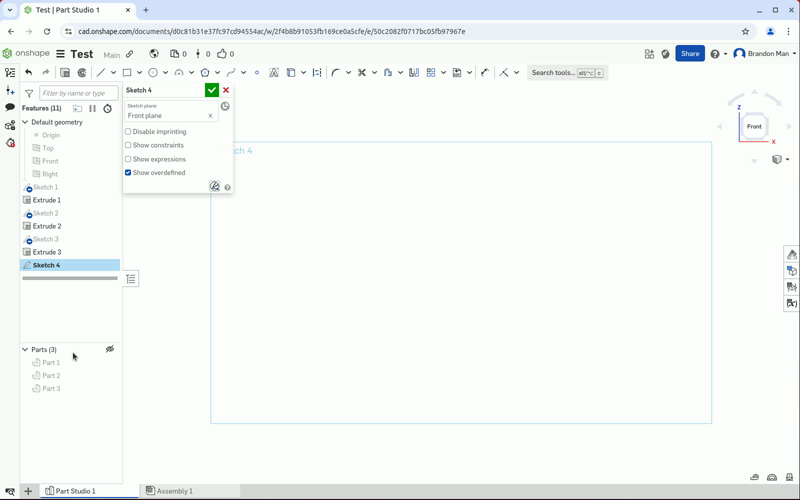
key(c)
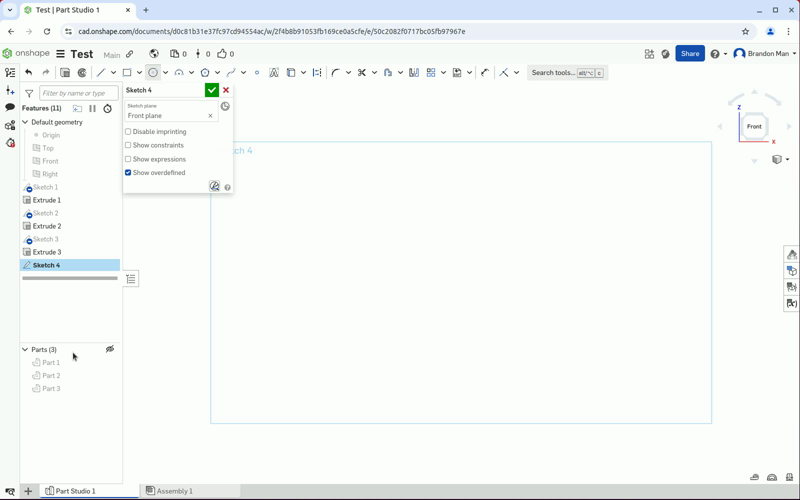
key_down(shift)
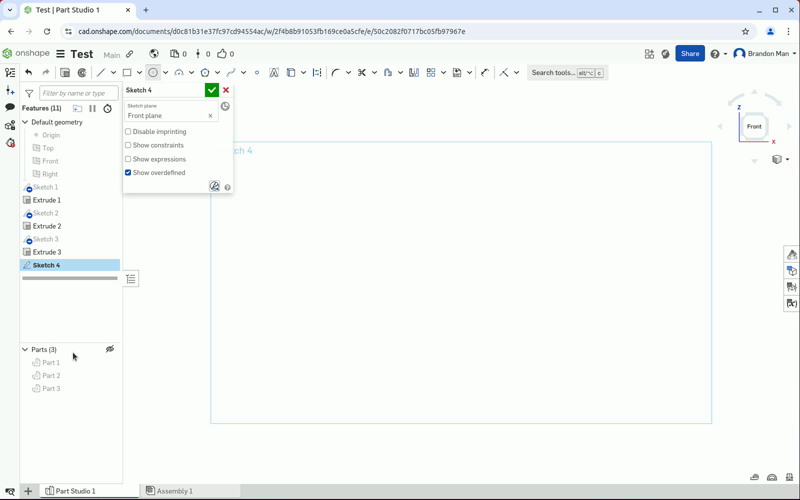
mouse_move(431, 316)
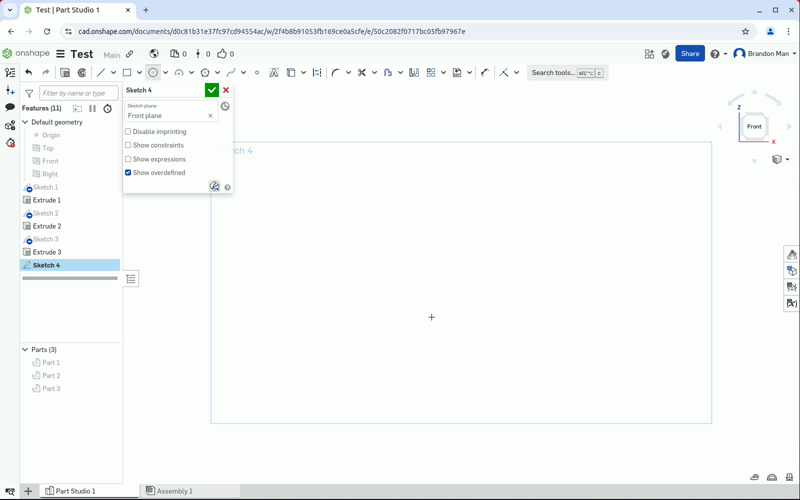
click(431, 316)
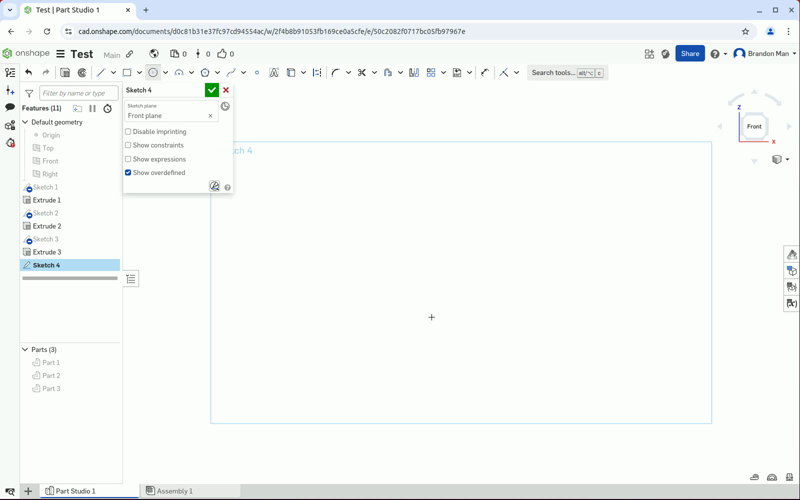
key_up(shift)
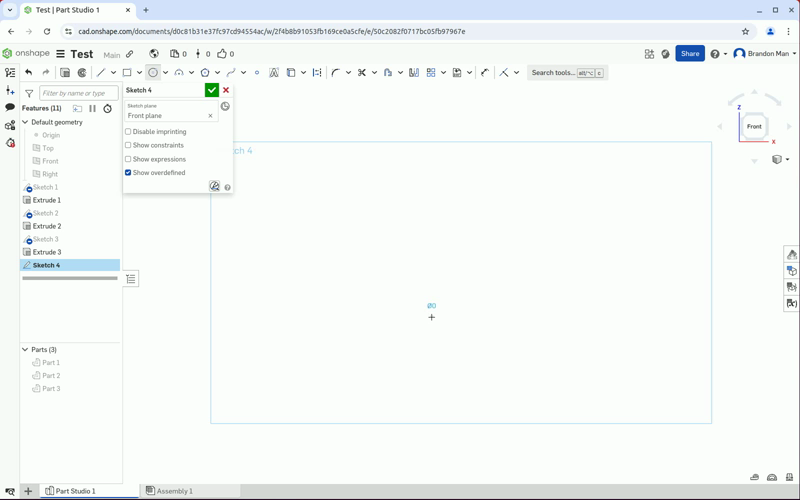
mouse_move(441, 316)
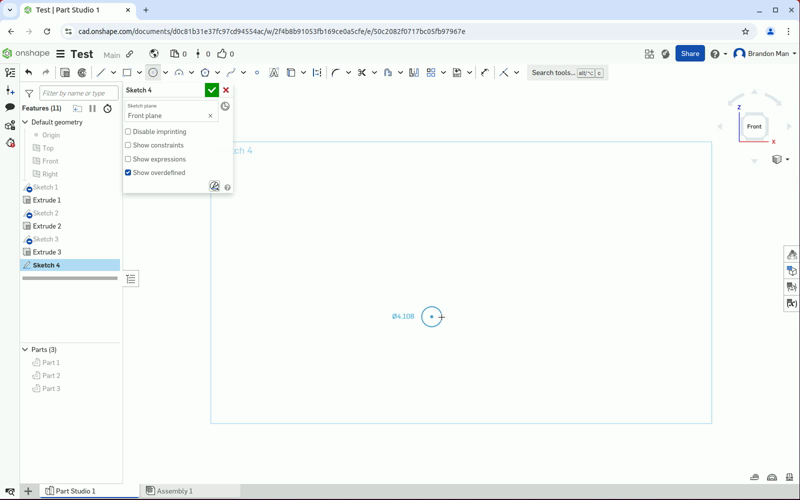
click(441, 316)
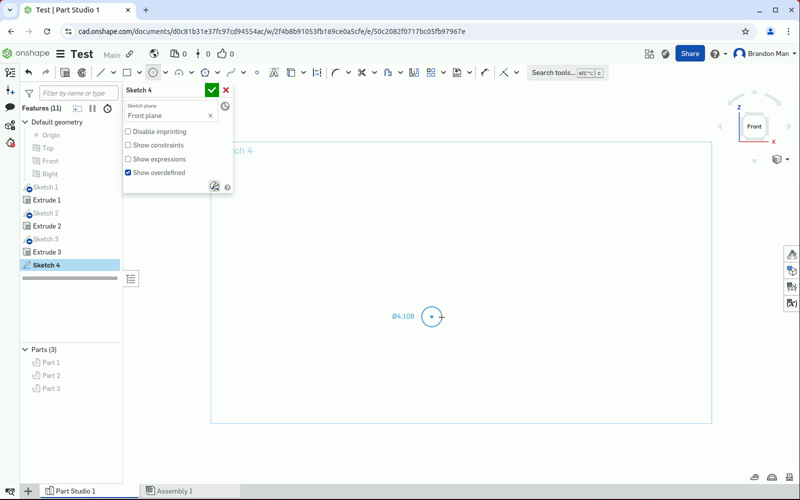
key(esc)
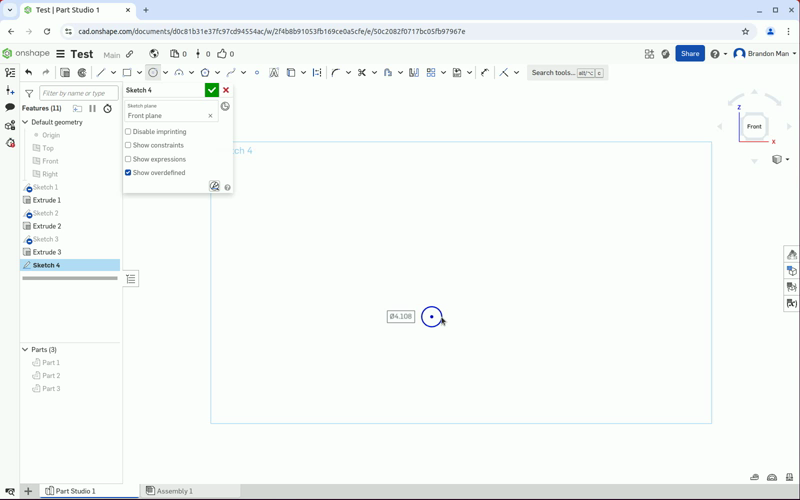
mouse_move(429, 312)
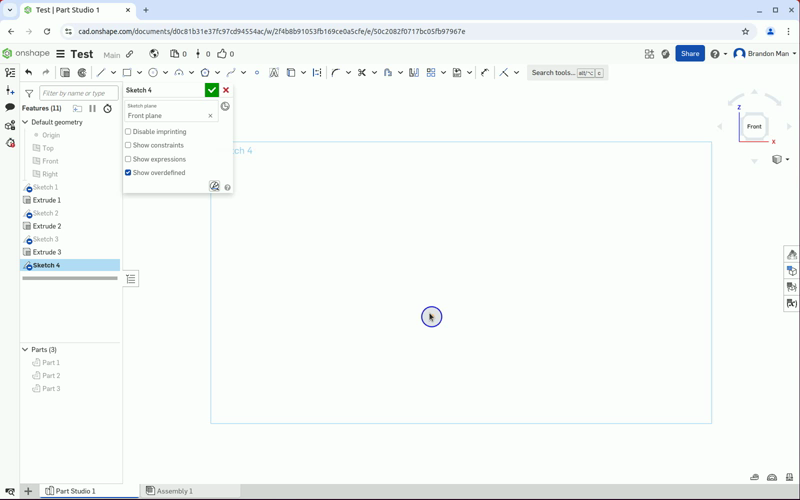
scroll(6)
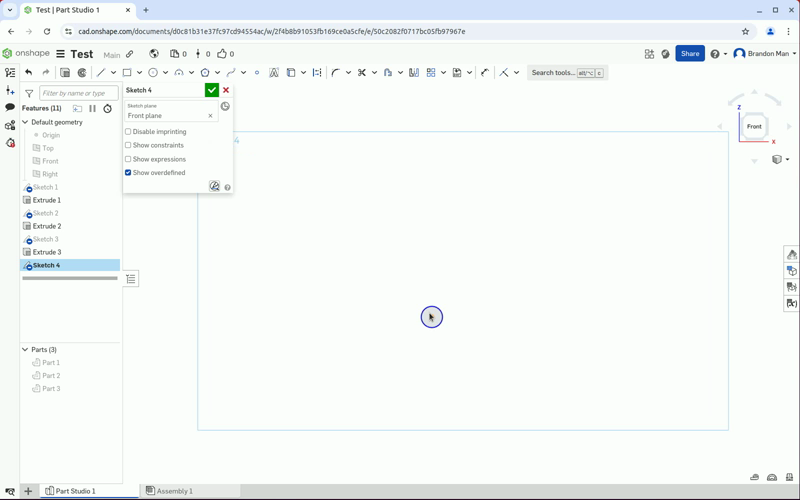
scroll(6)
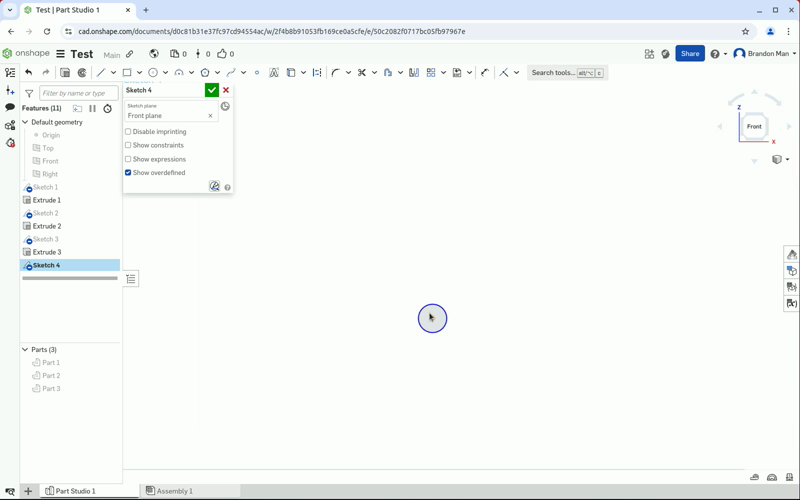
scroll(6)
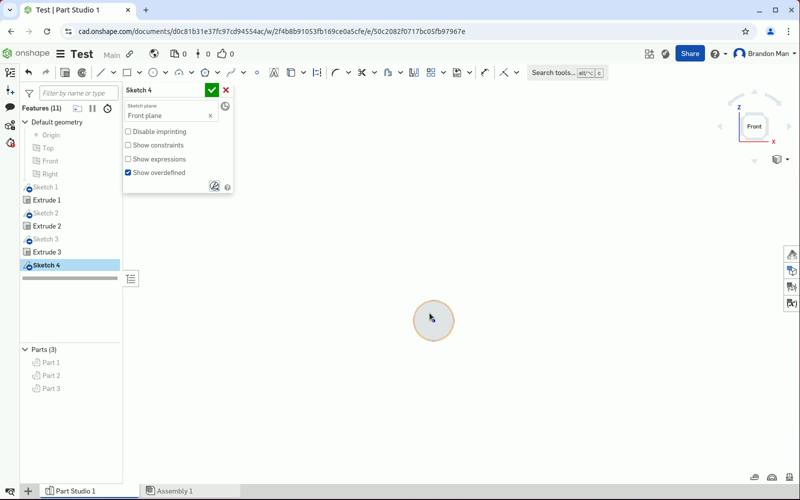
scroll(6)
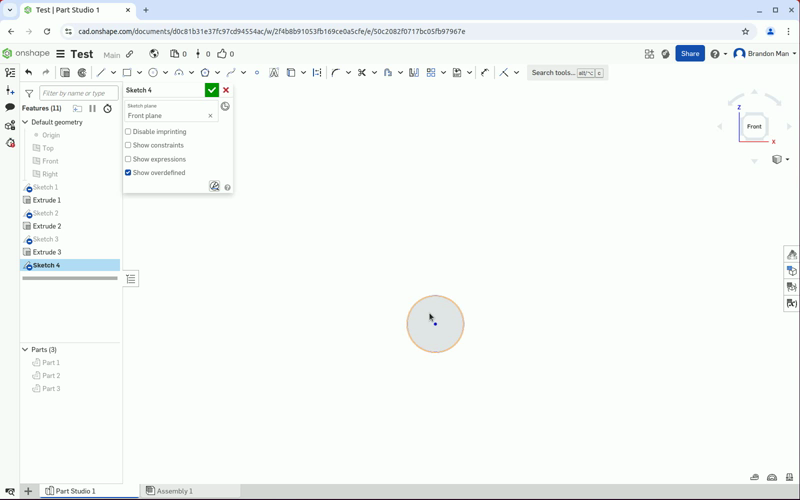
scroll(6)
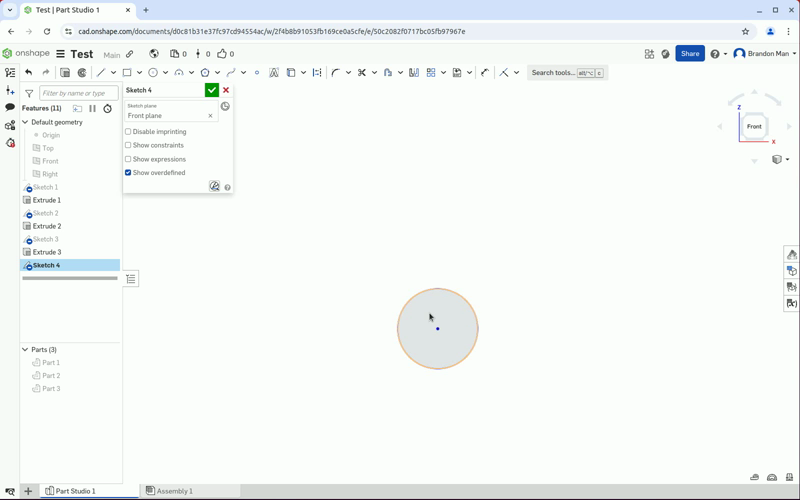
scroll(6)
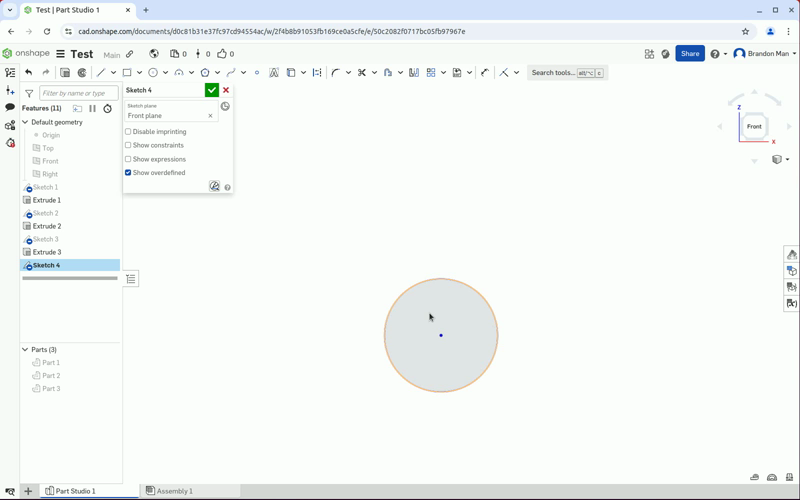
scroll(6)
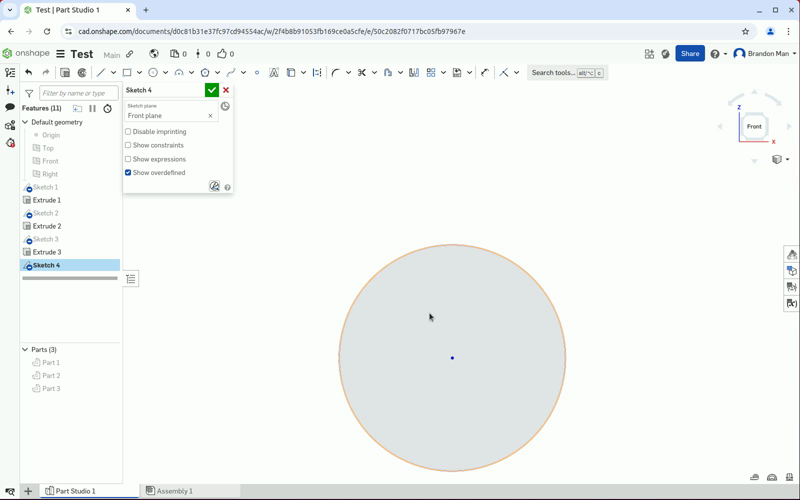
click(429, 312)
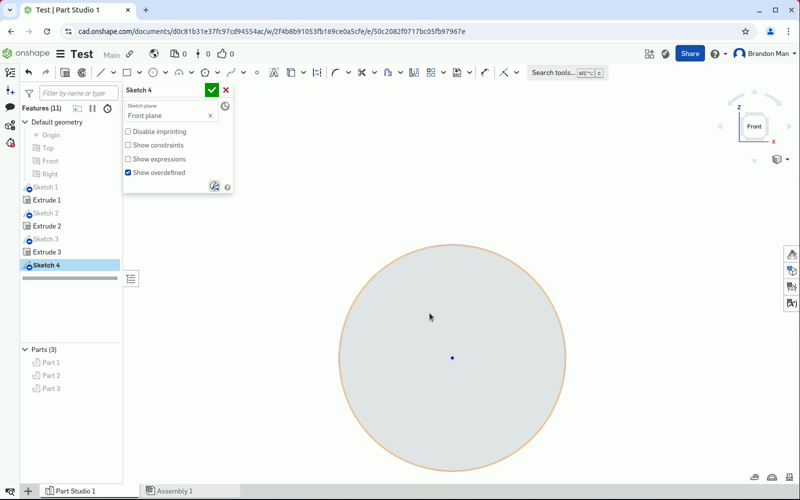
scroll(-6)
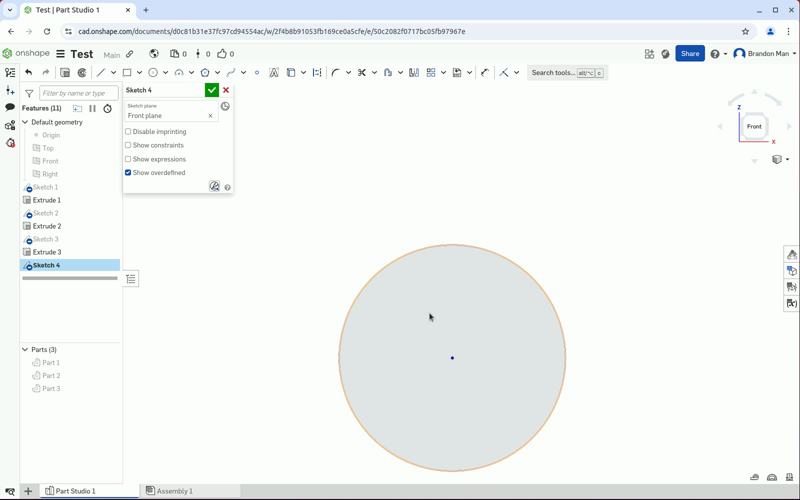
scroll(-6)
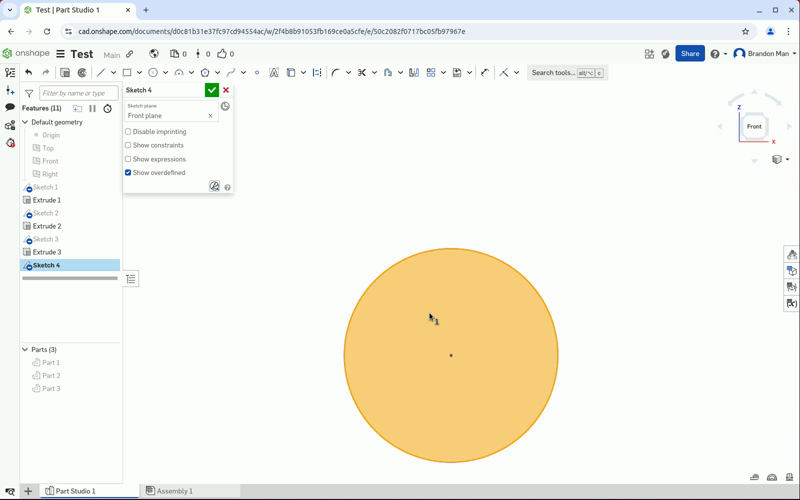
scroll(-6)
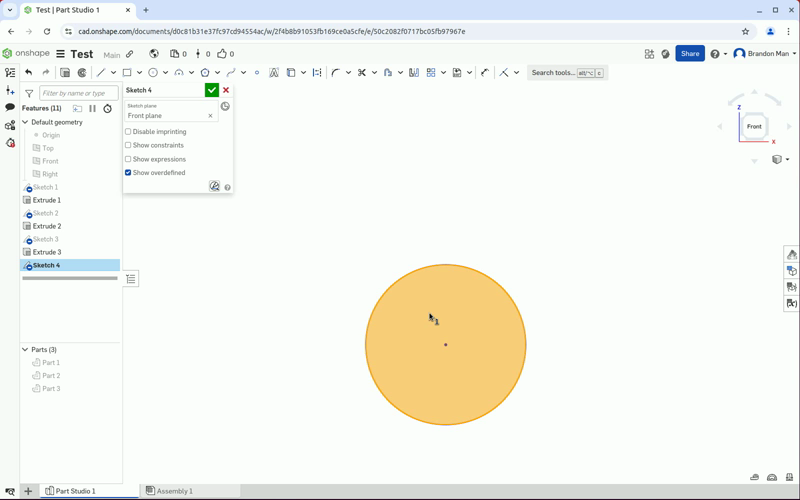
scroll(-6)
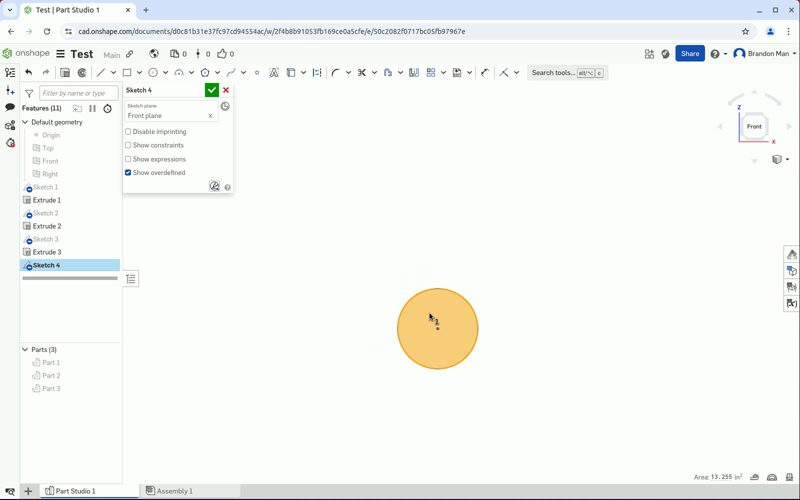
scroll(-6)
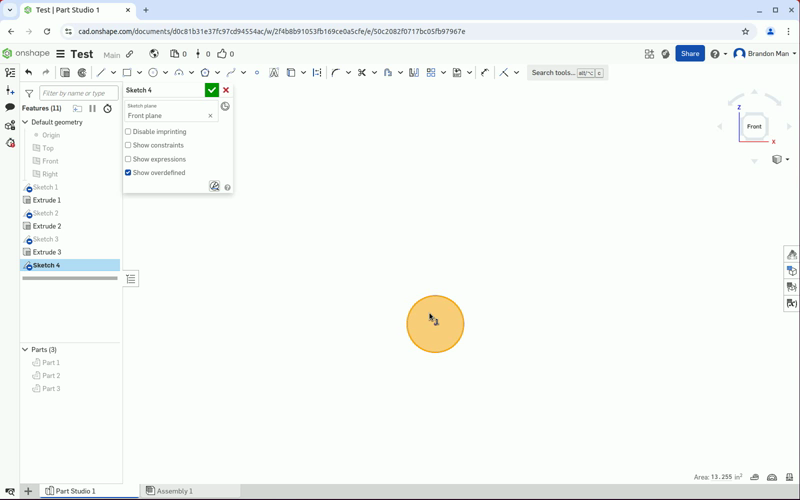
scroll(-6)
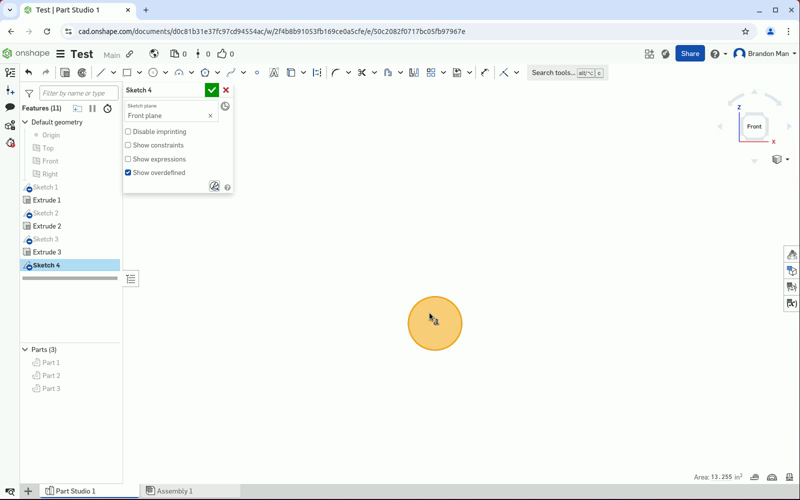
scroll(-6)
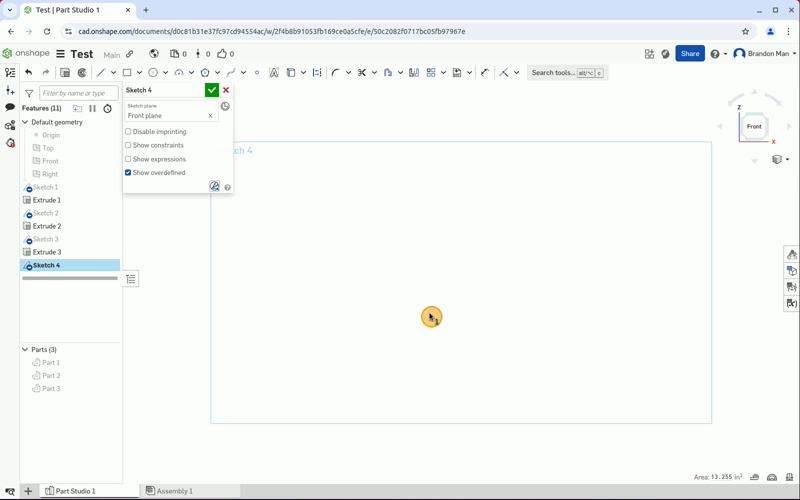
mouse_move(73, 352)
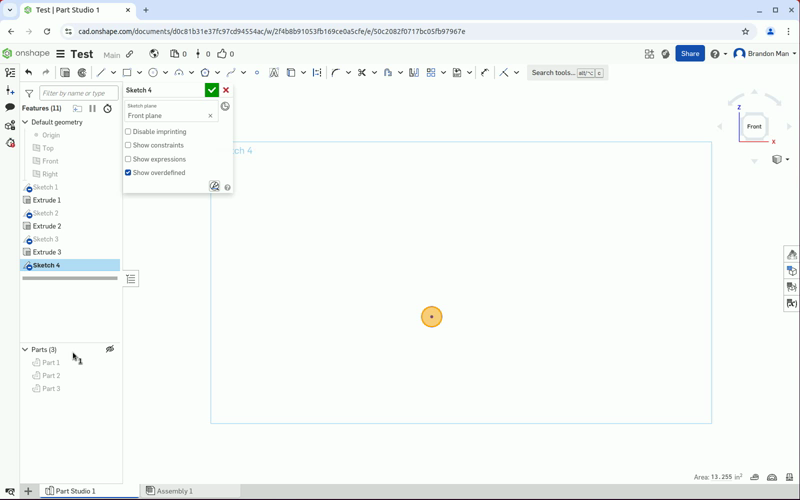
key(shift+y)
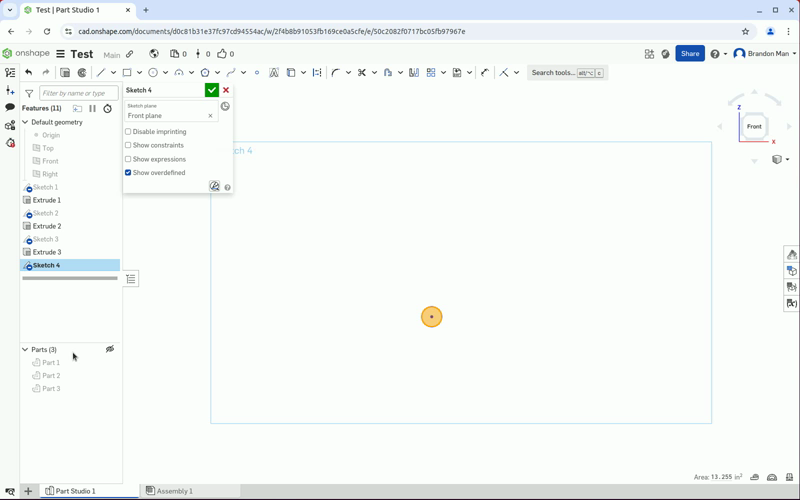
key(shift+e)
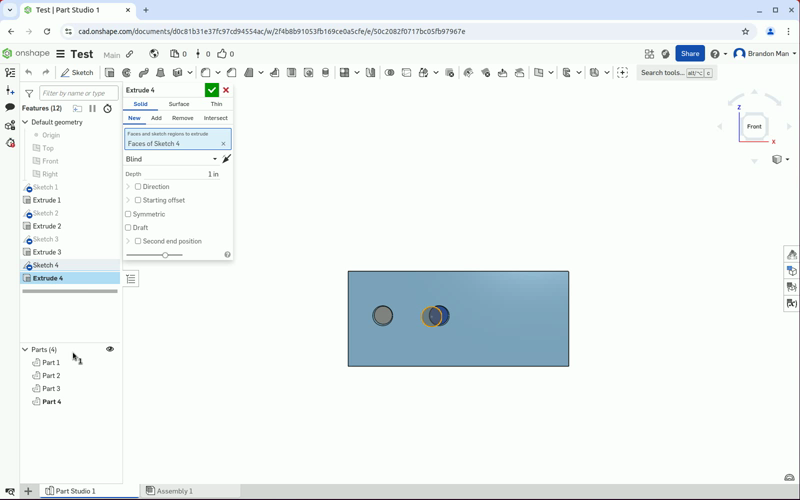
mouse_move(143, 106)
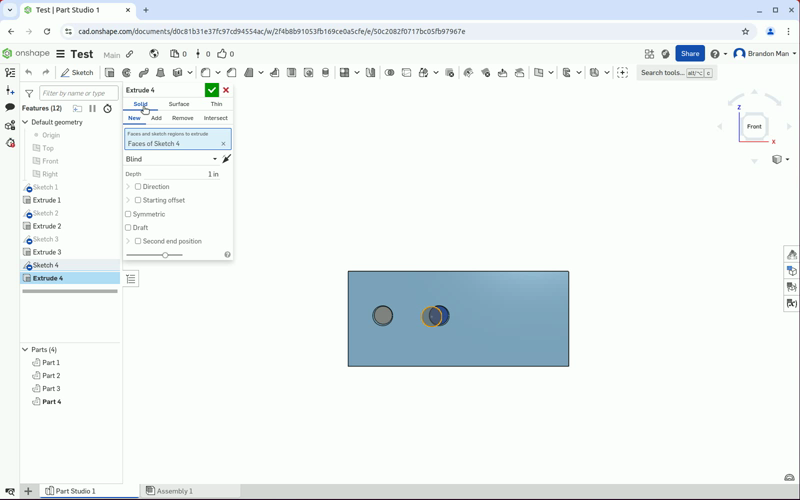
click(143, 106)
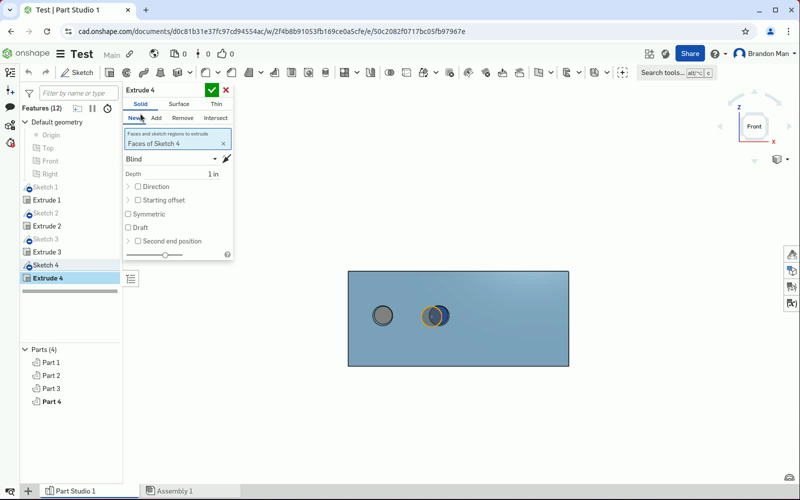
mouse_move(137, 120)
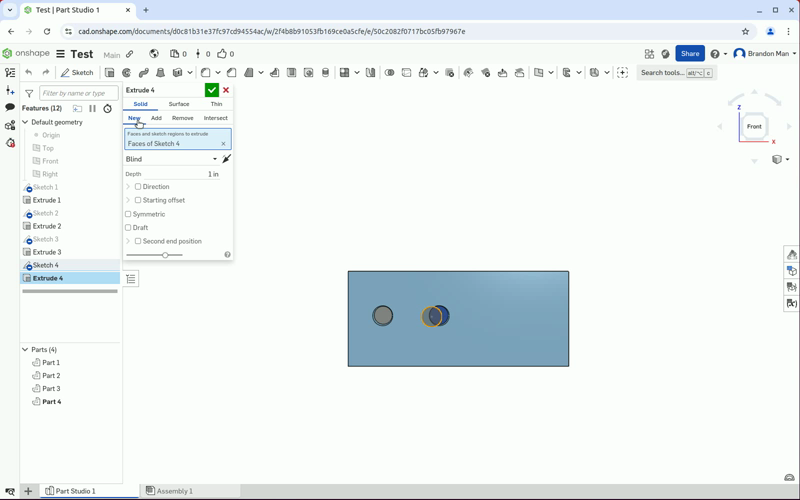
click(137, 120)
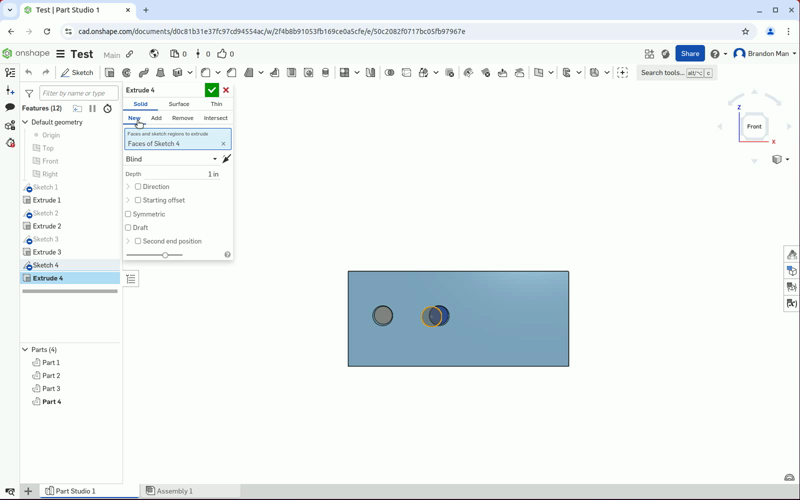
key(tab, 4)
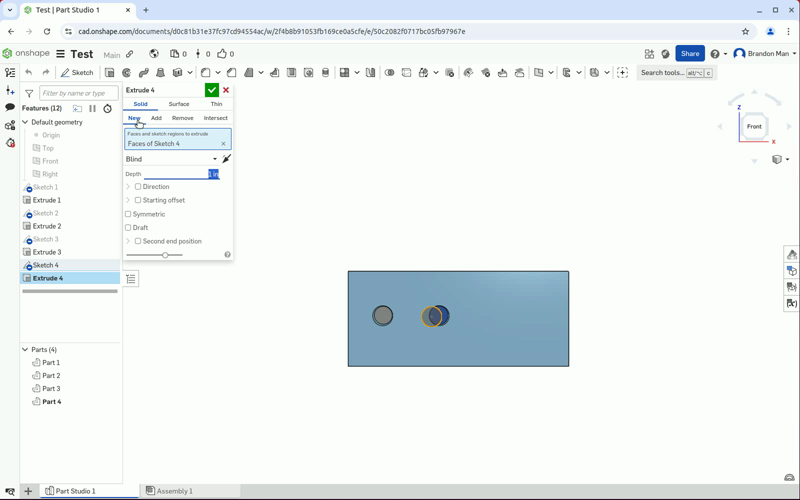
text(5.777)
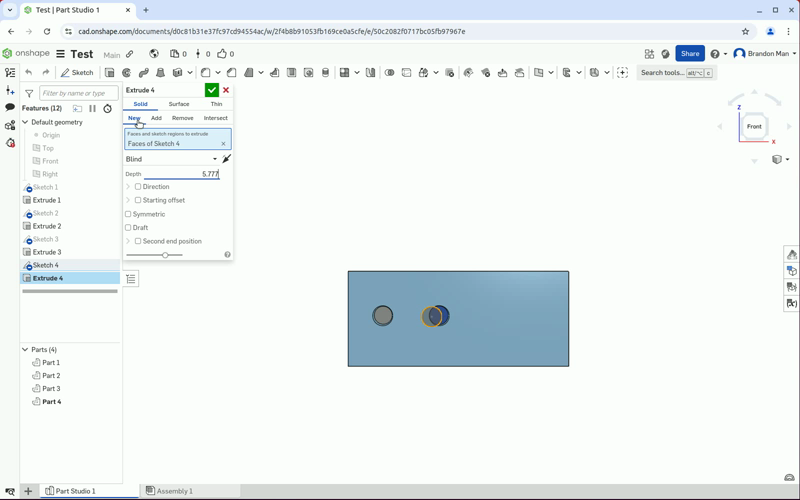
key(enter)
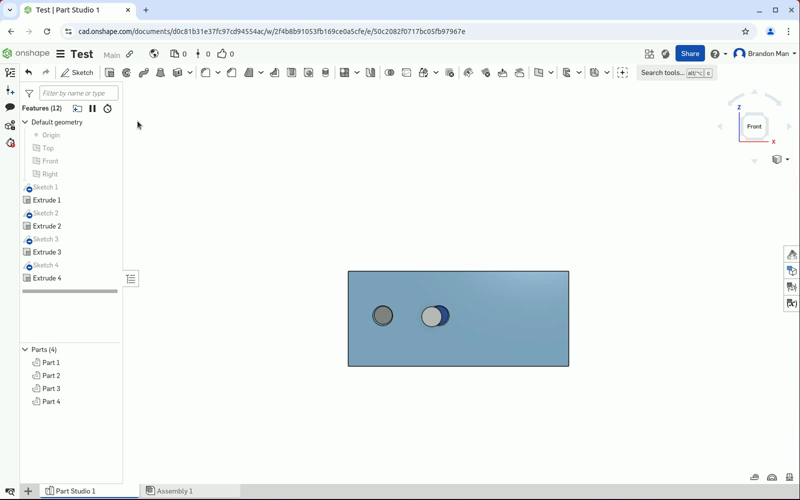
key(shift+h)
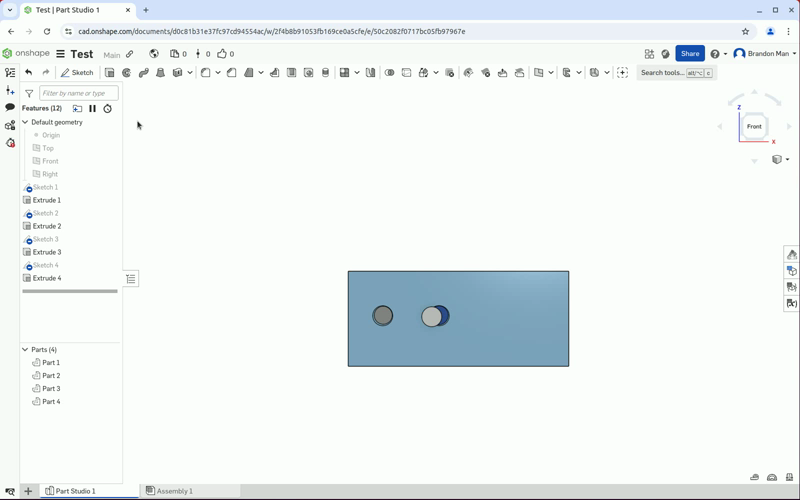
key(shift+h)
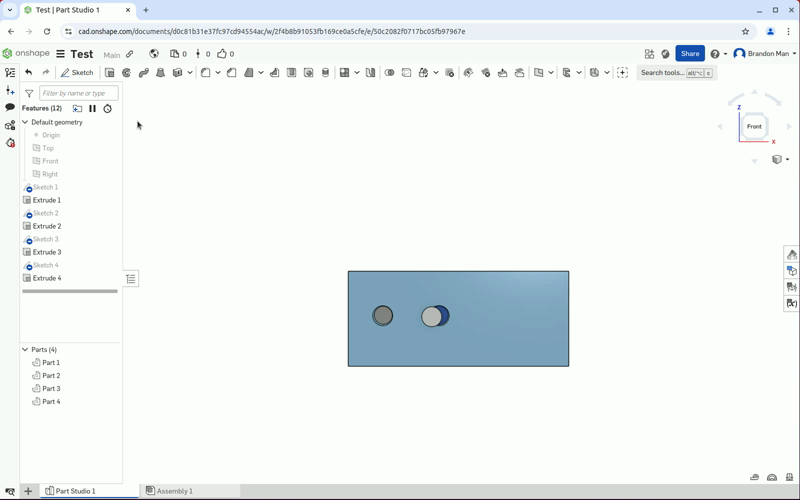
mouse_move(73, 189)
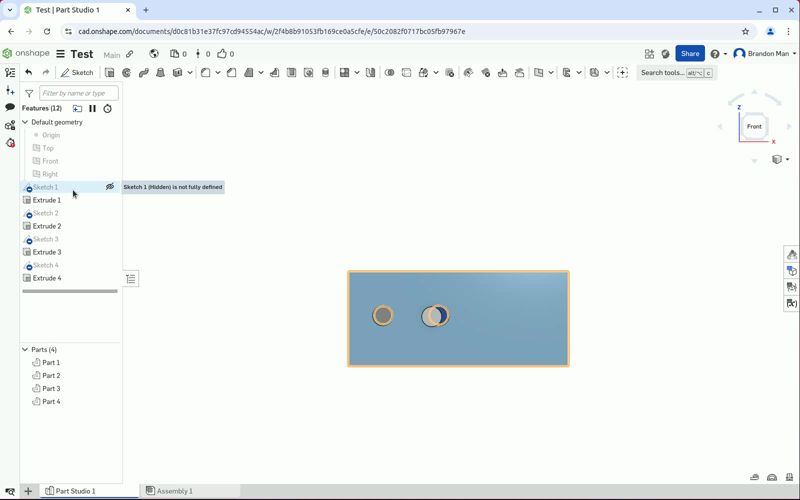
click(73, 189)
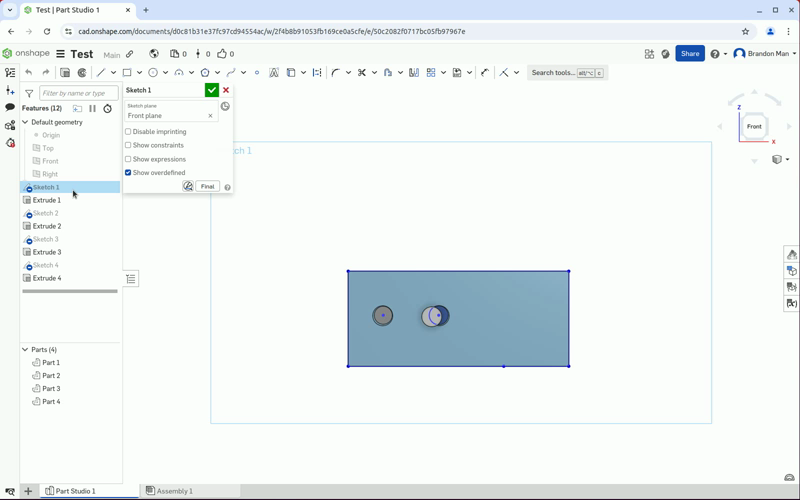
mouse_move(229, 92)
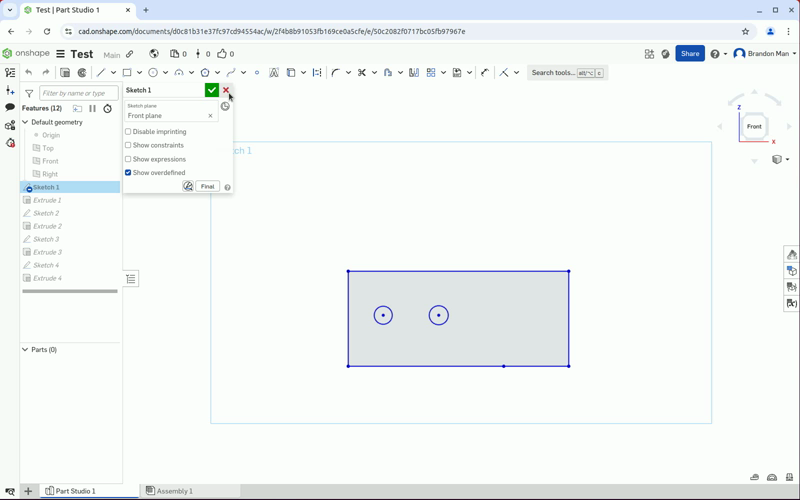
click(229, 92)
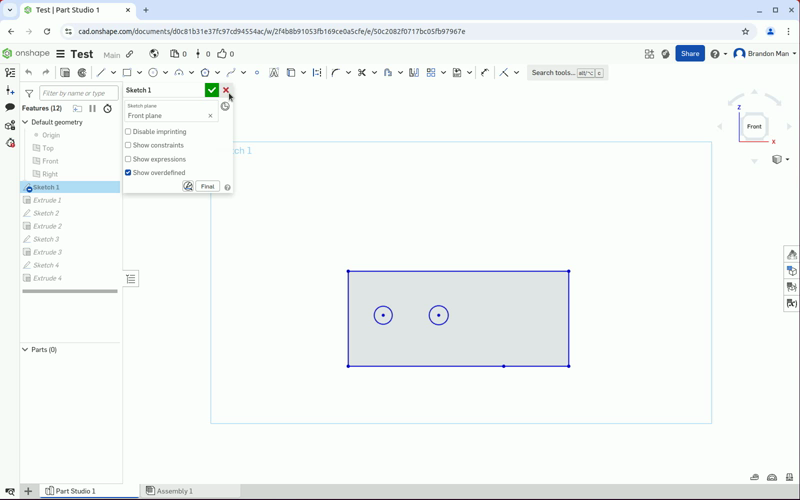
key(shift+s)
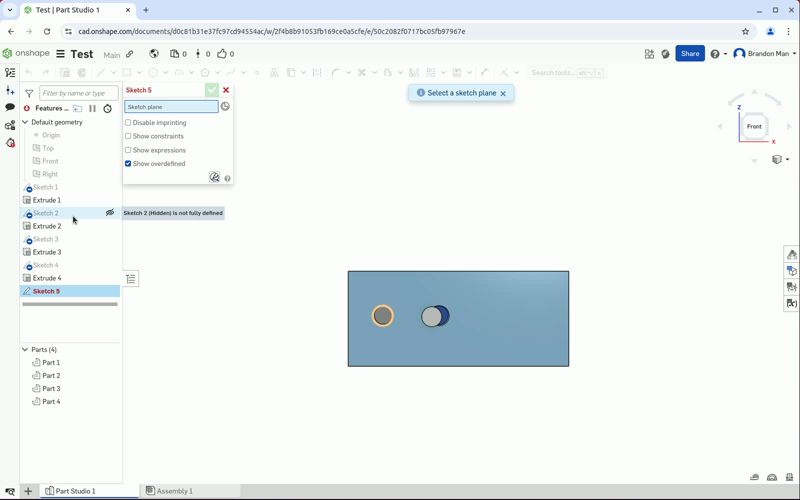
scroll(3)
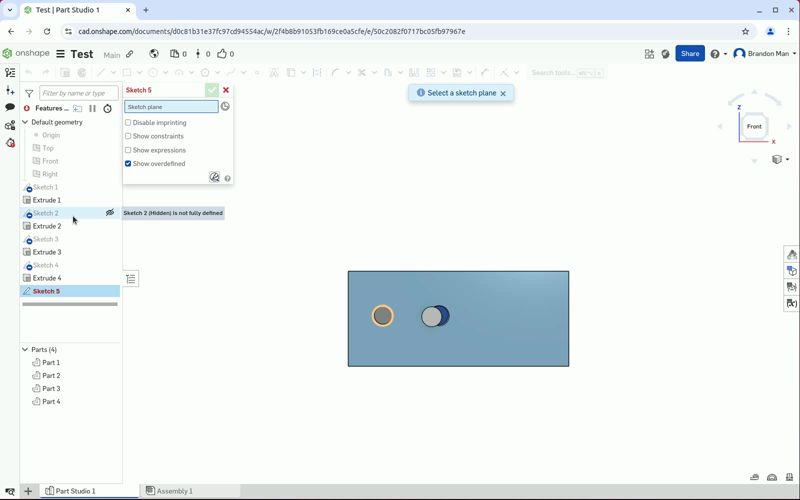
mouse_move(73, 163)
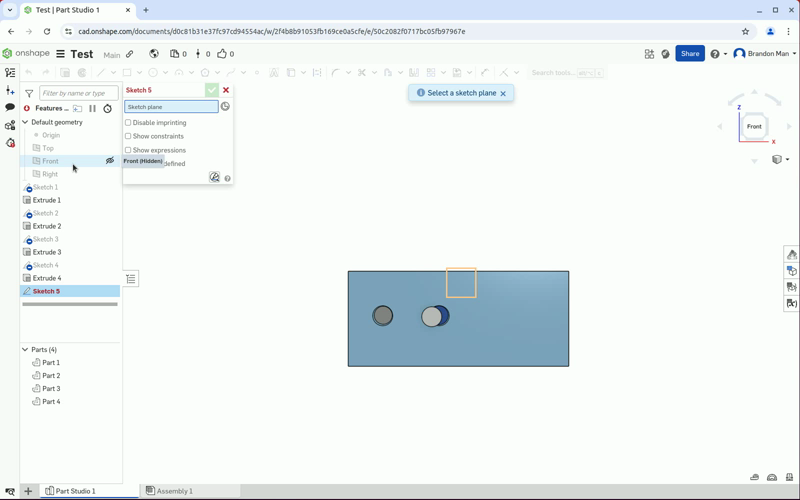
click(73, 163)
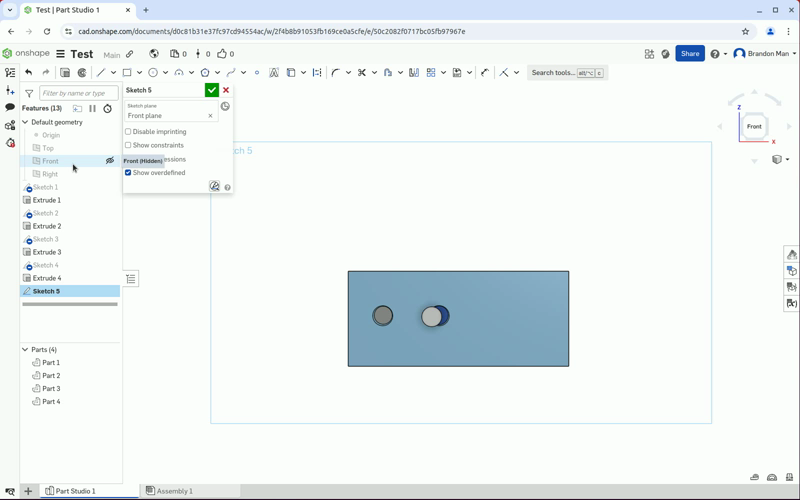
mouse_move(73, 352)
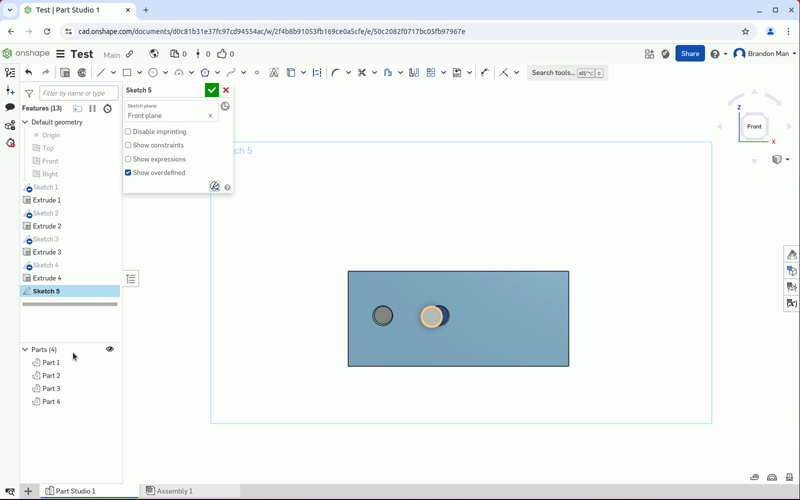
key(y)
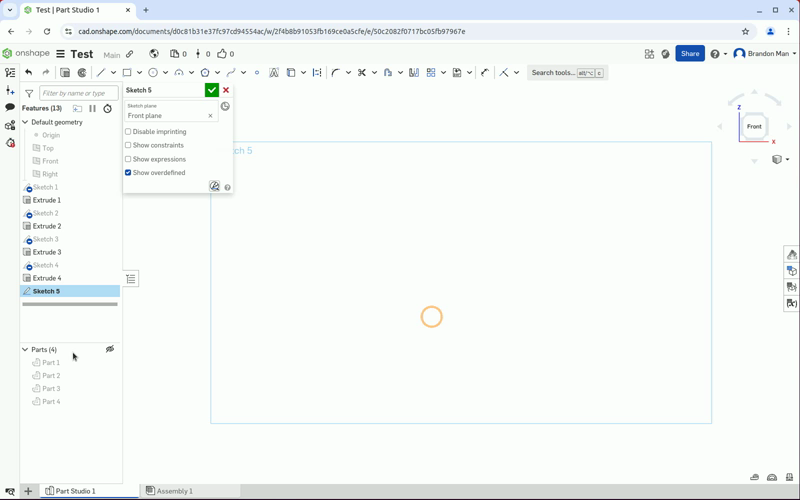
key(c)
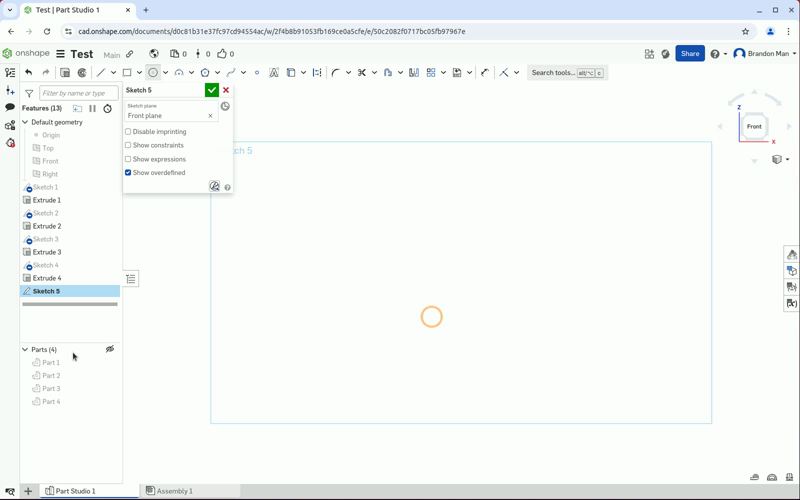
key_down(shift)
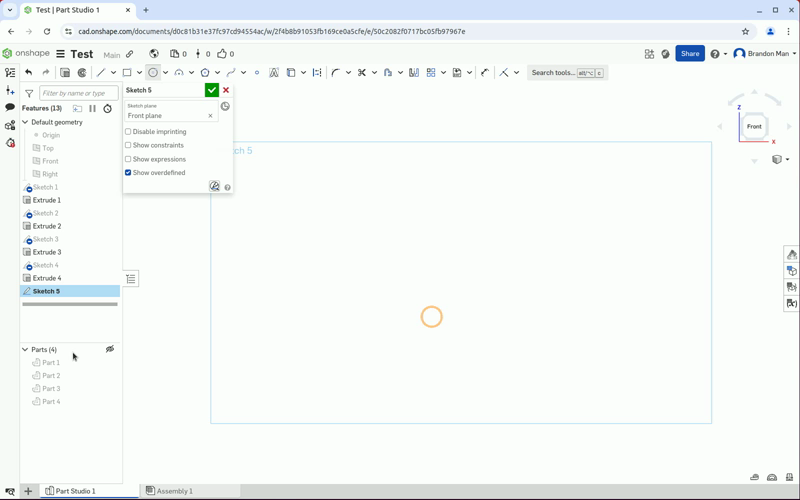
mouse_move(382, 315)
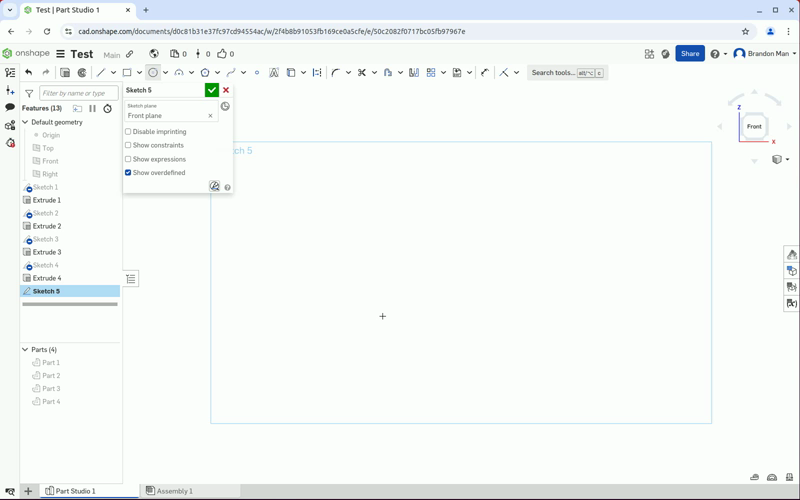
click(382, 315)
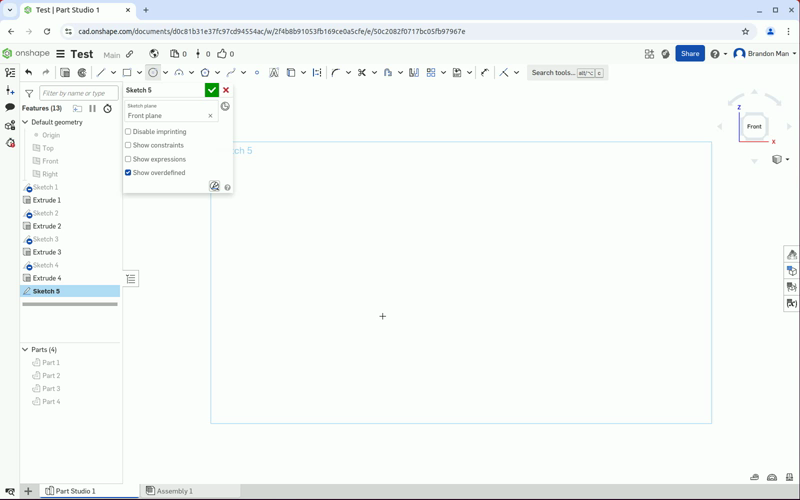
key_up(shift)
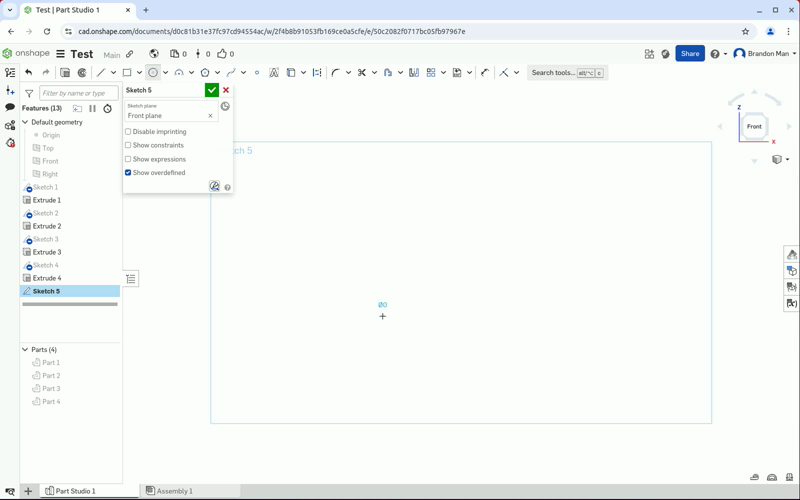
mouse_move(392, 315)
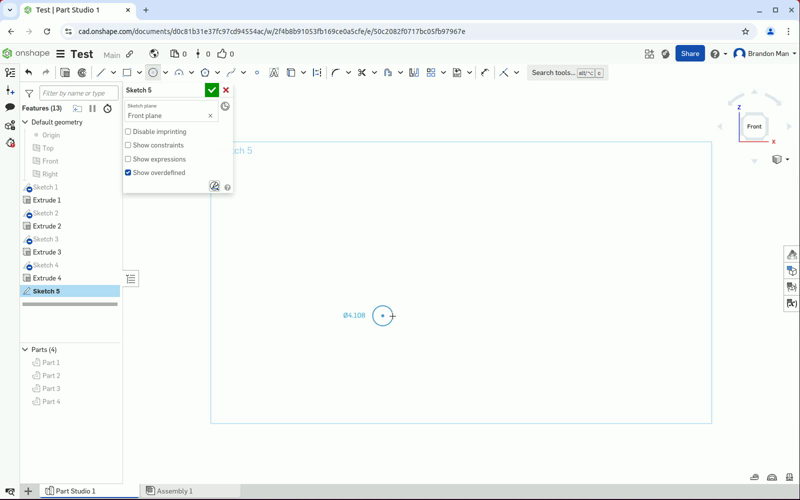
click(392, 315)
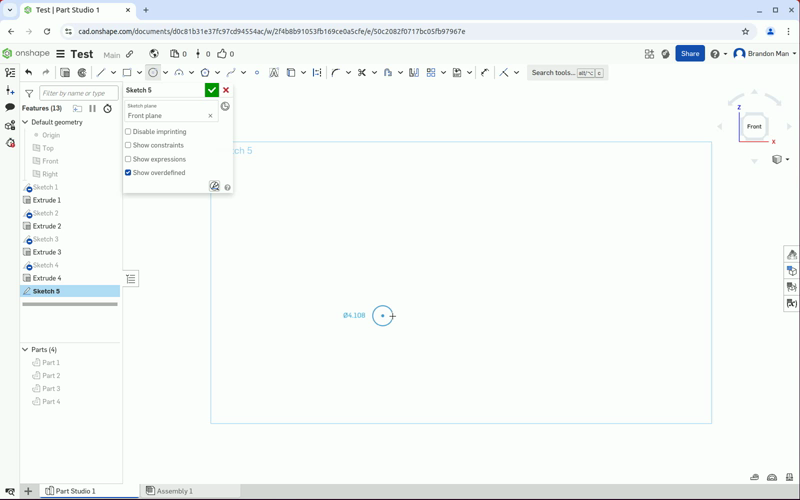
key(esc)
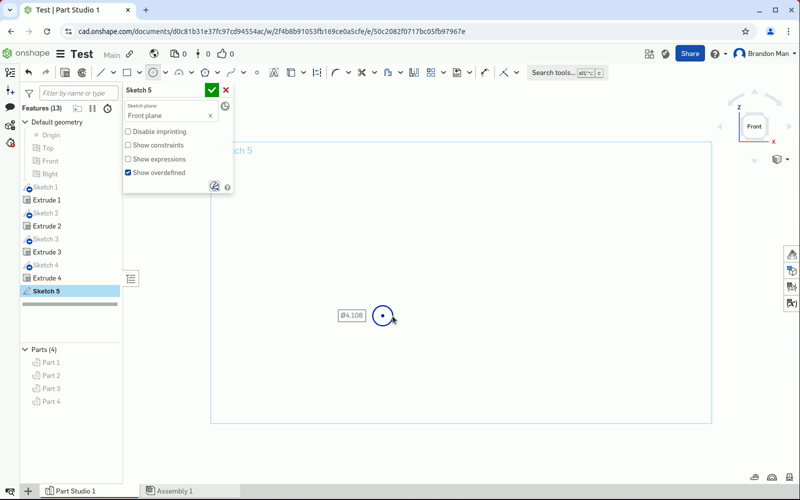
mouse_move(374, 314)
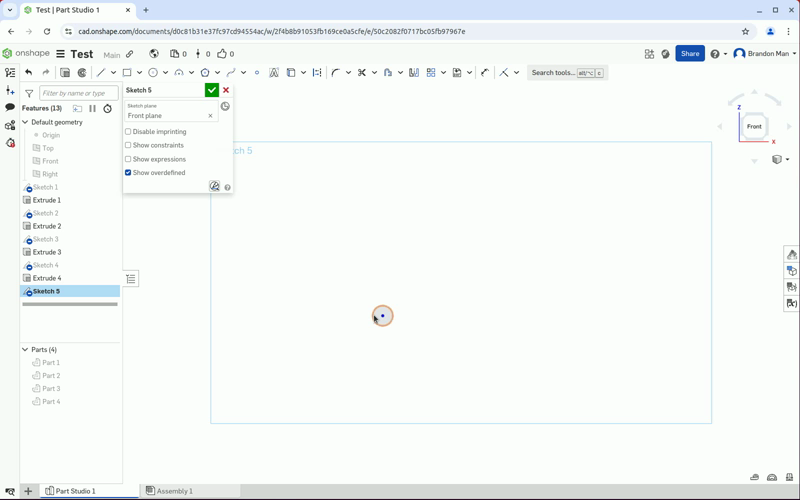
scroll(6)
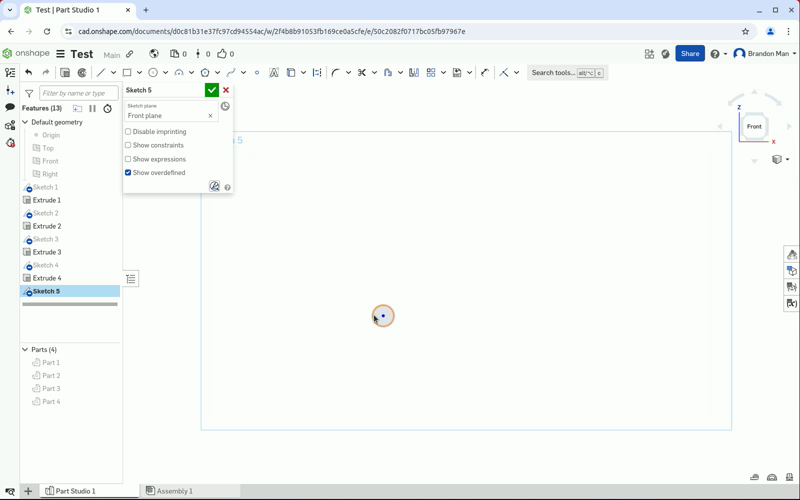
scroll(6)
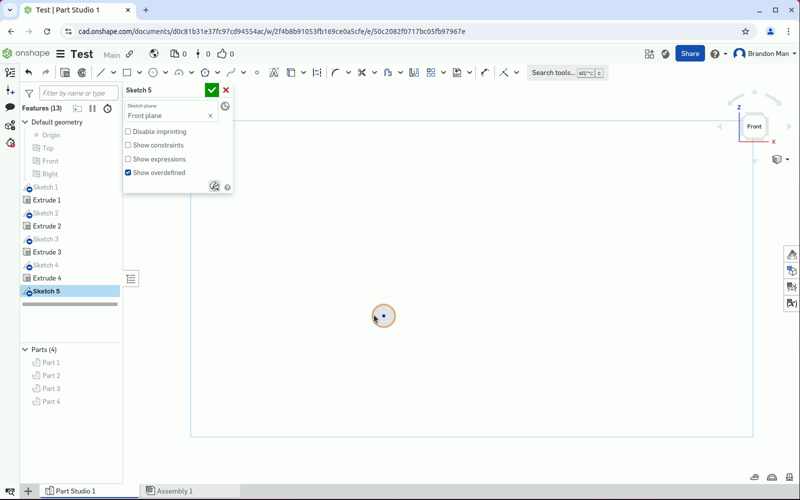
scroll(6)
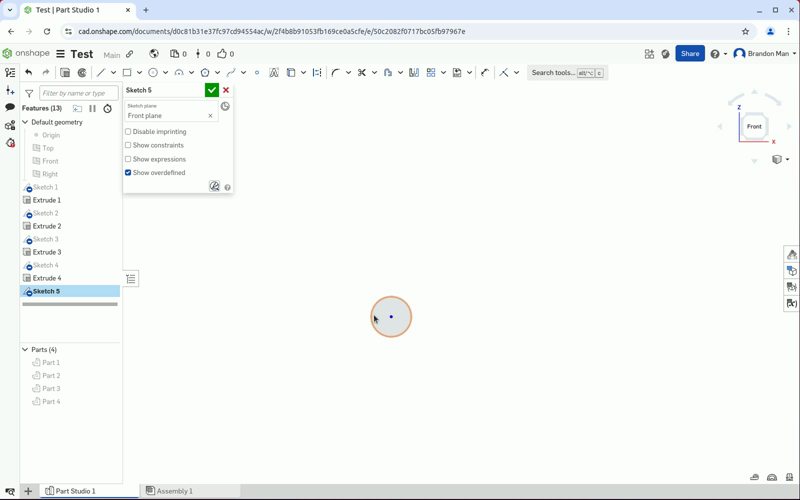
scroll(6)
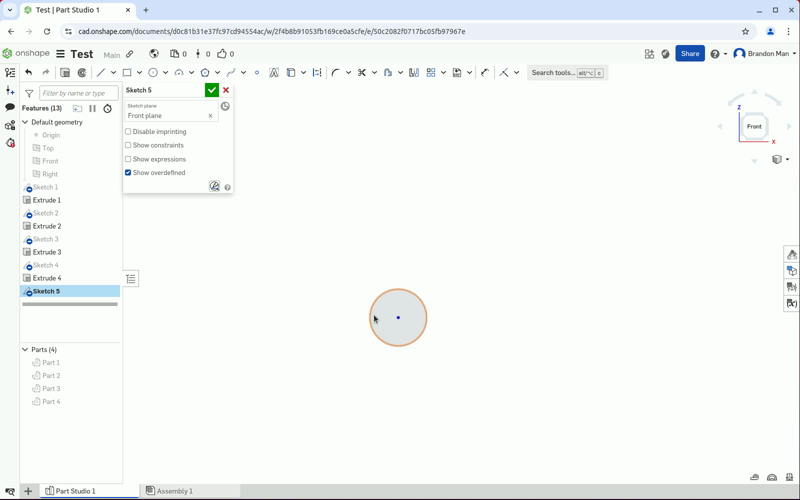
scroll(6)
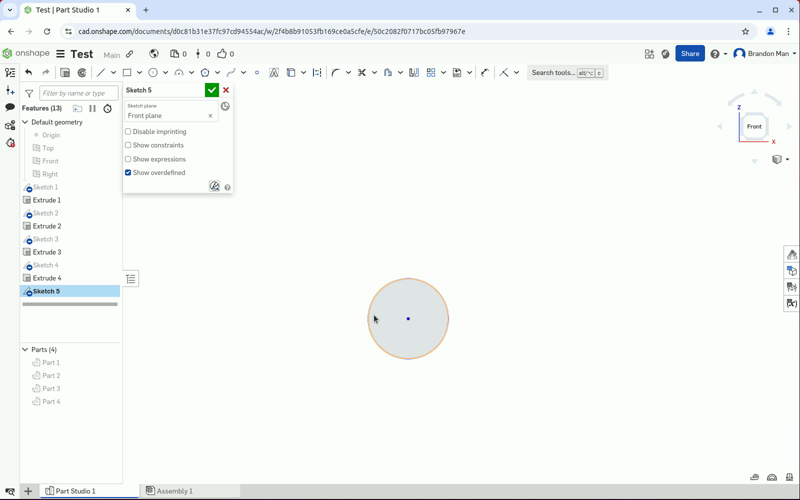
scroll(6)
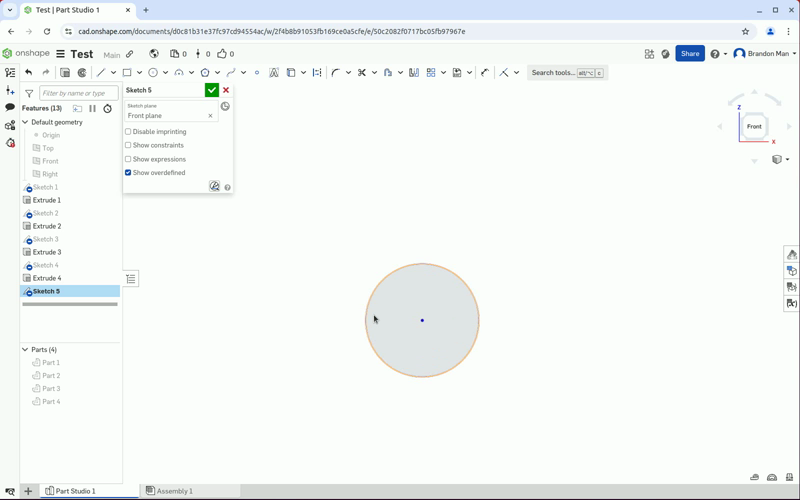
scroll(6)
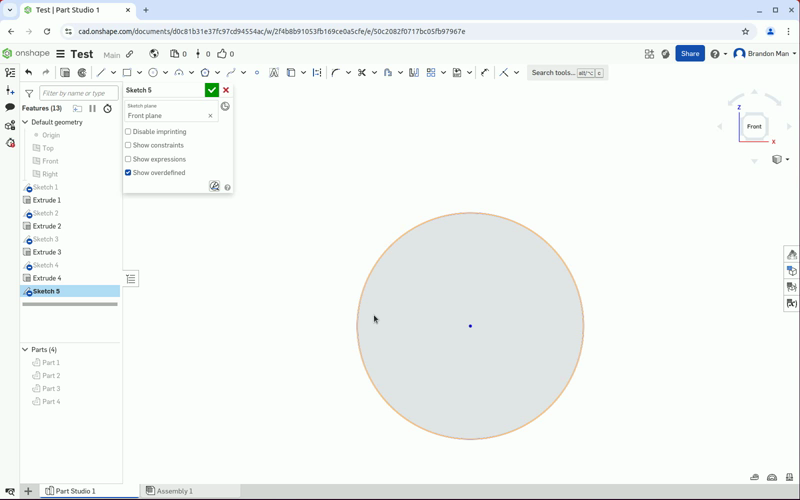
click(374, 314)
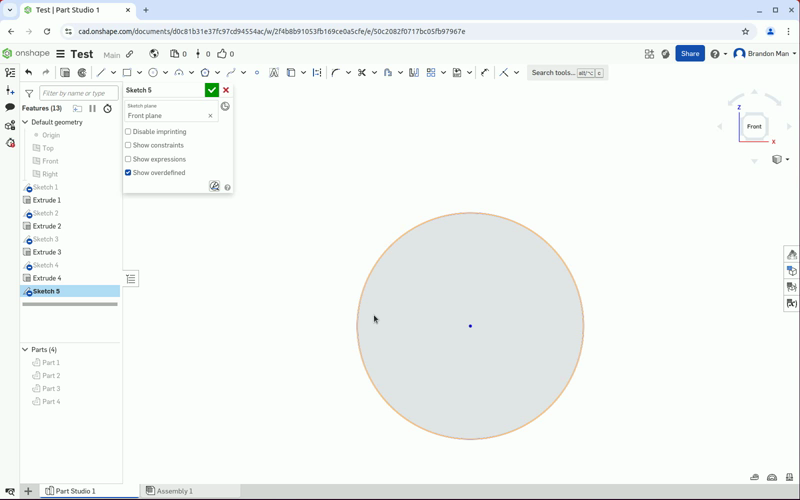
scroll(-6)
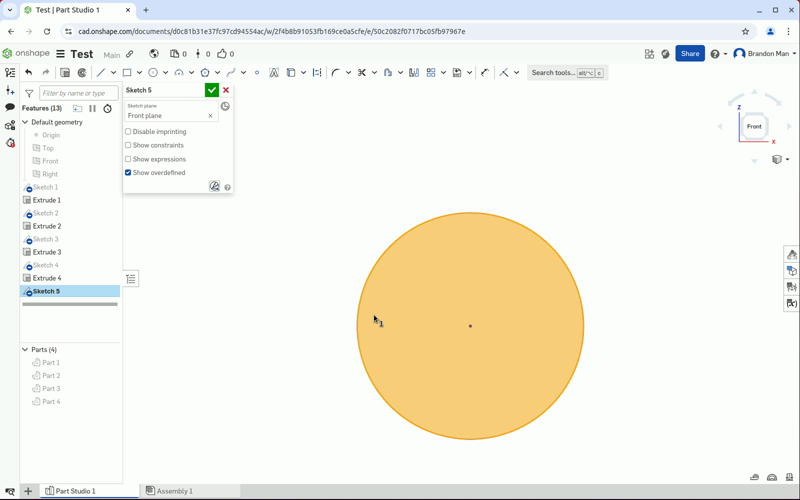
scroll(-6)
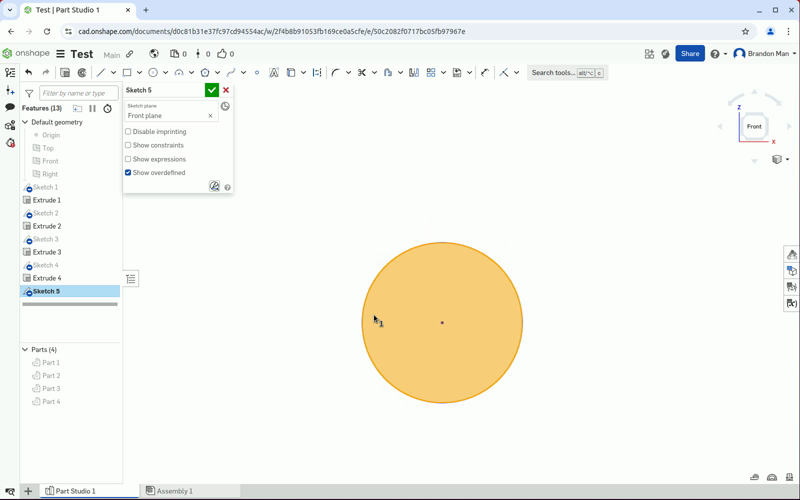
scroll(-6)
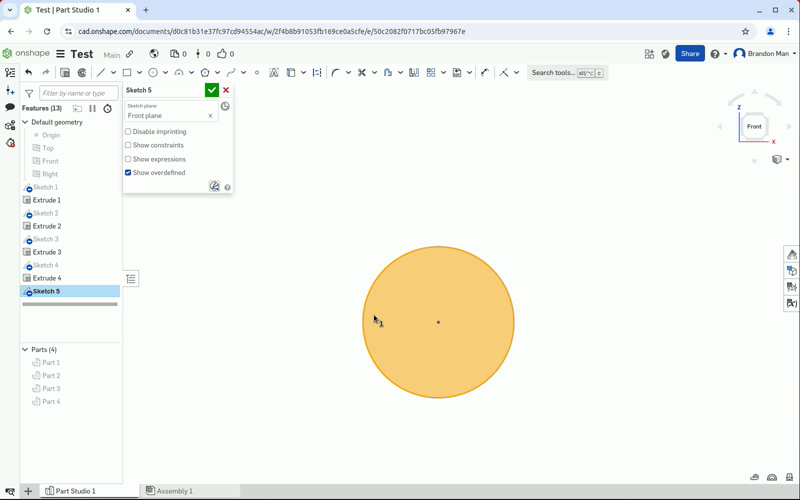
scroll(-6)
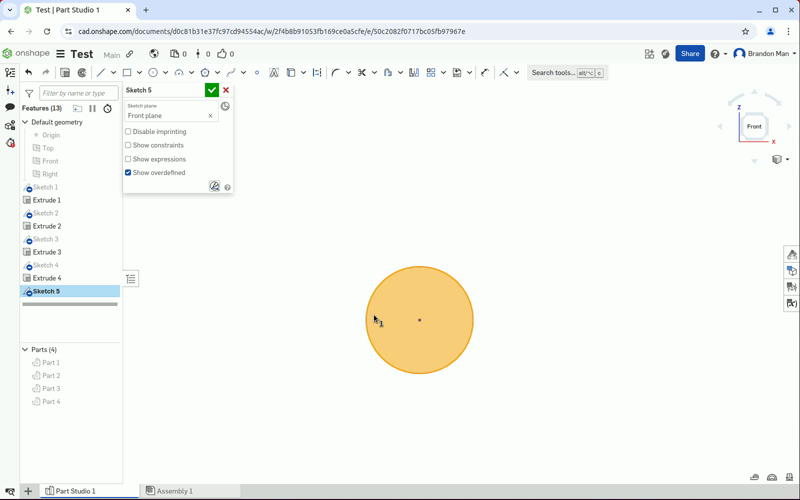
scroll(-6)
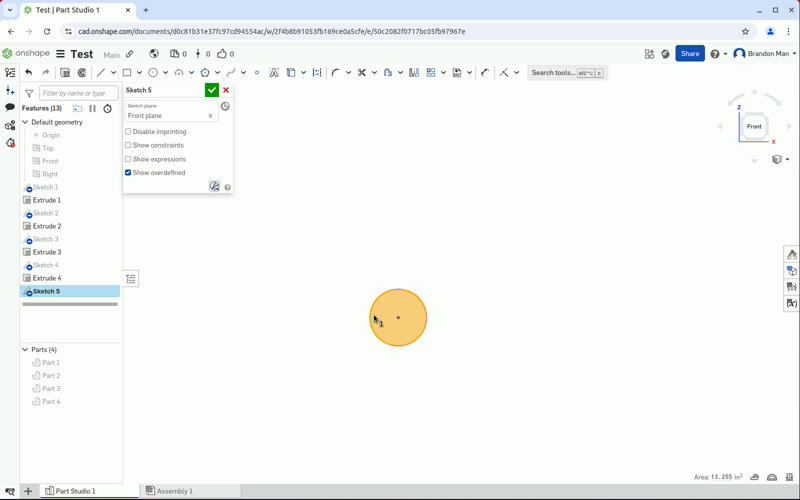
scroll(-6)
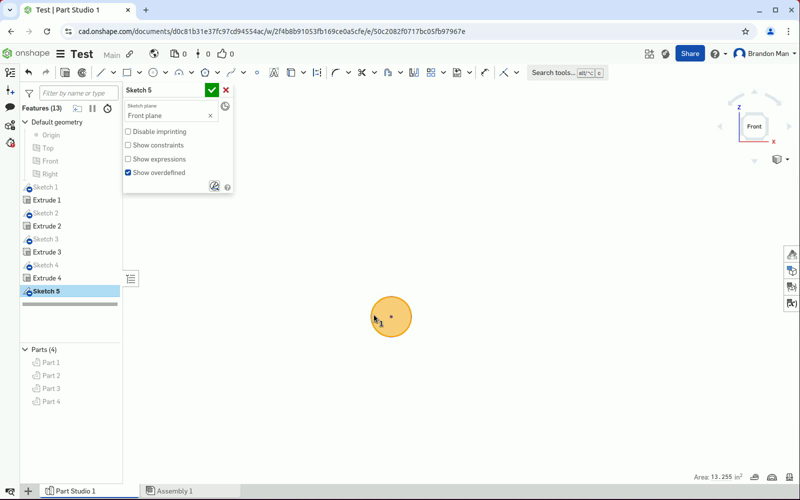
scroll(-6)
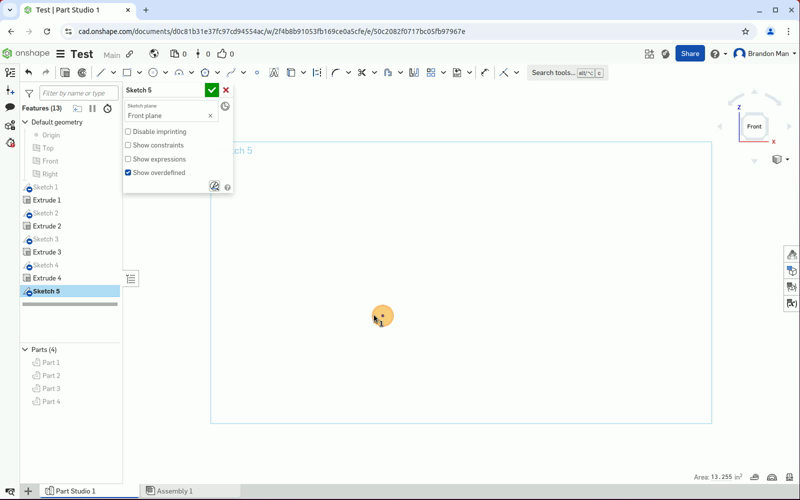
mouse_move(73, 352)
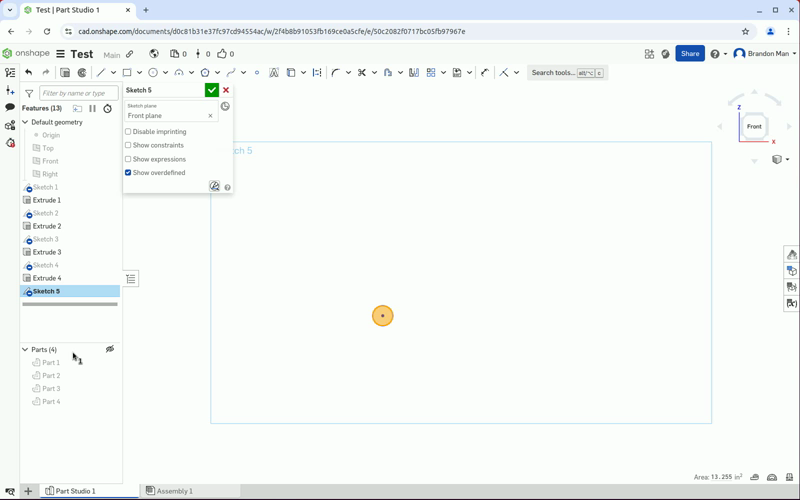
key(shift+y)
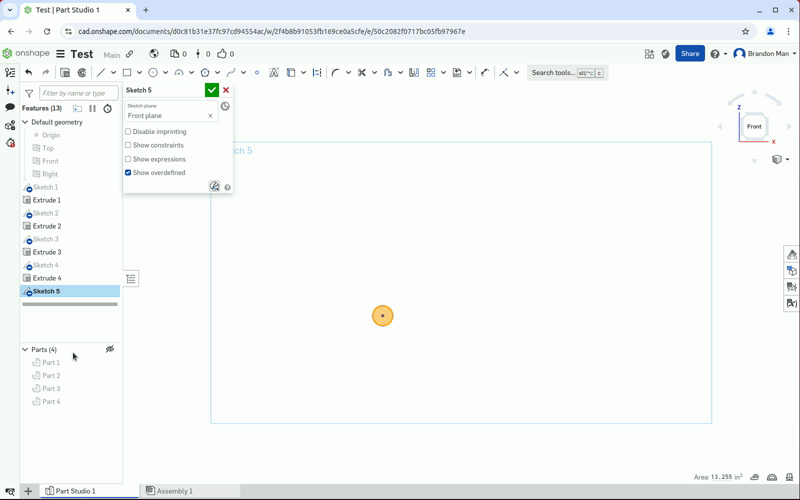
key(shift+e)
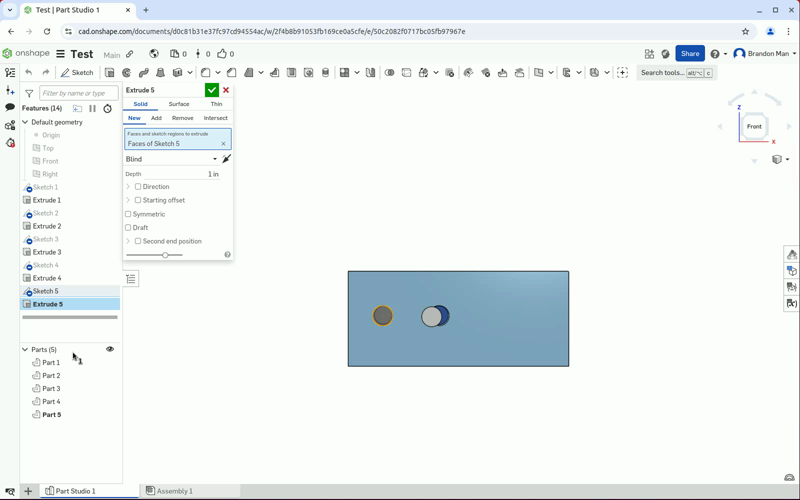
mouse_move(143, 106)
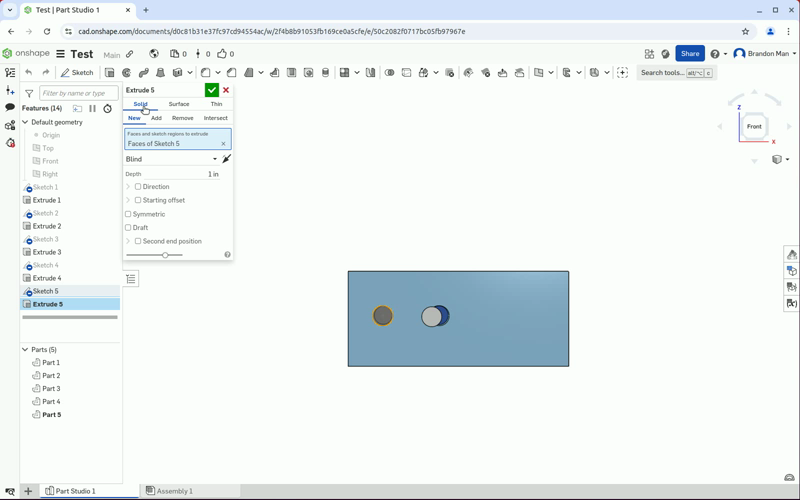
click(143, 106)
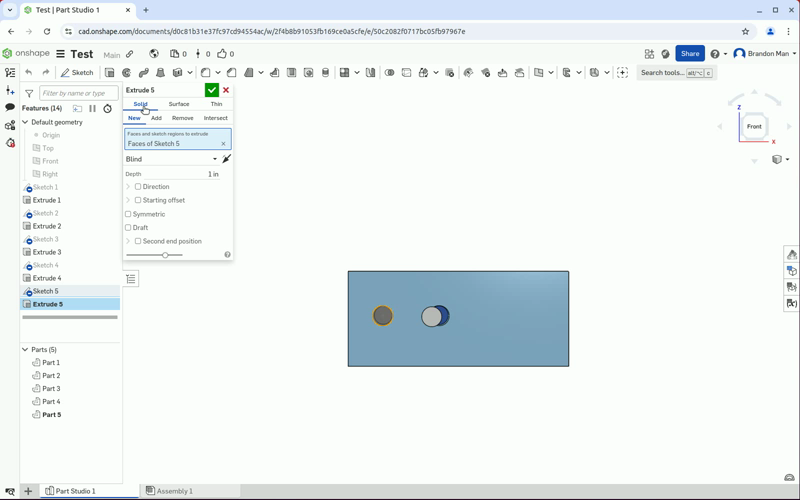
mouse_move(137, 120)
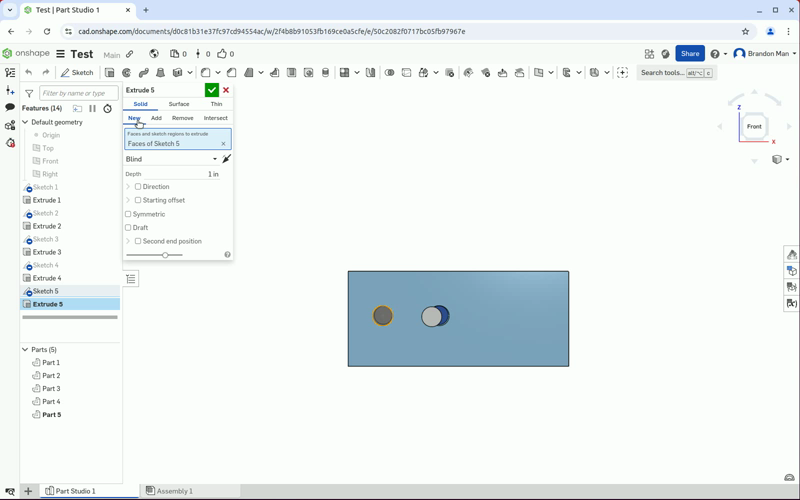
click(137, 120)
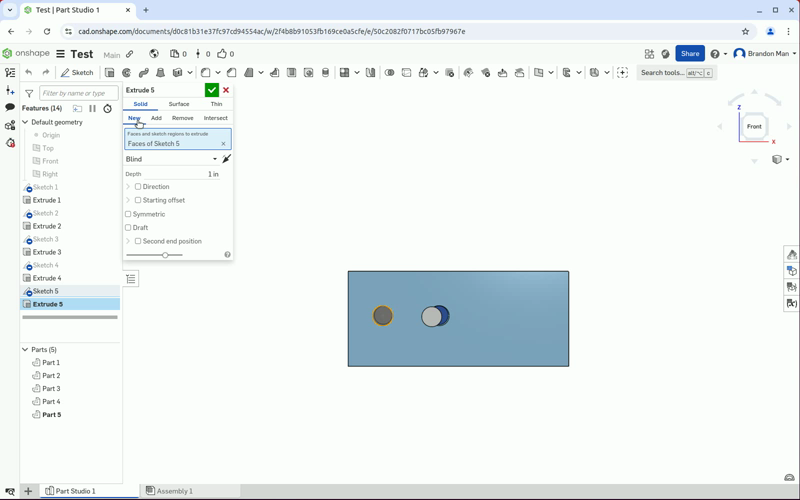
key(tab, 4)
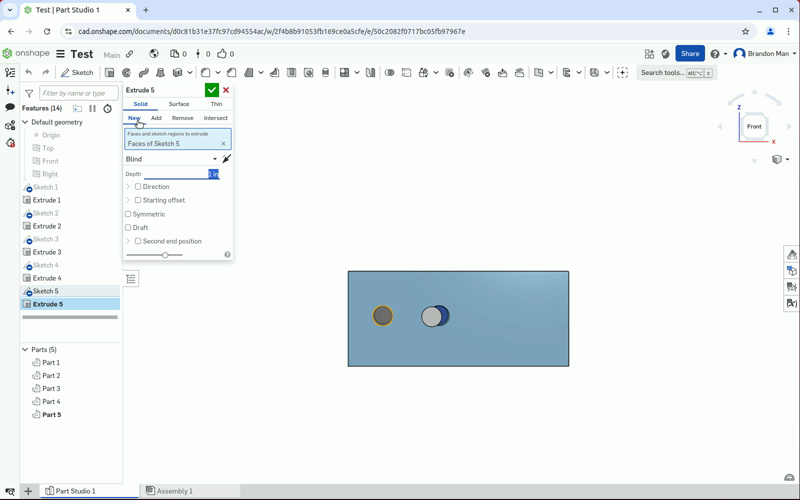
text(5.777)
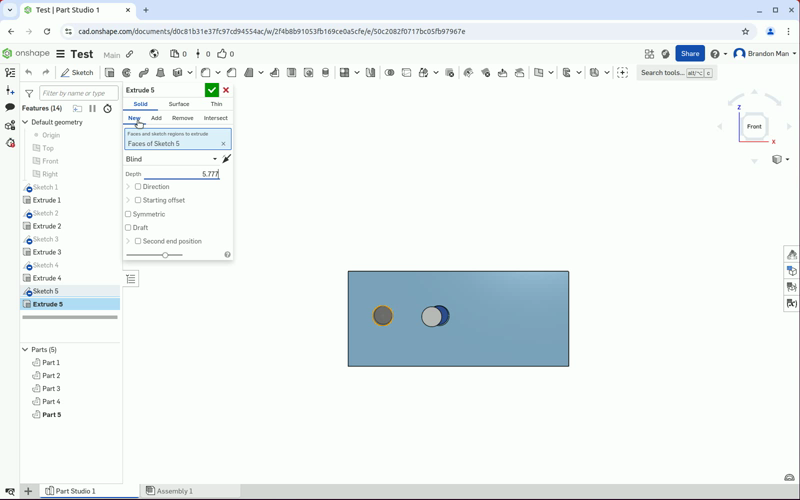
key(enter)
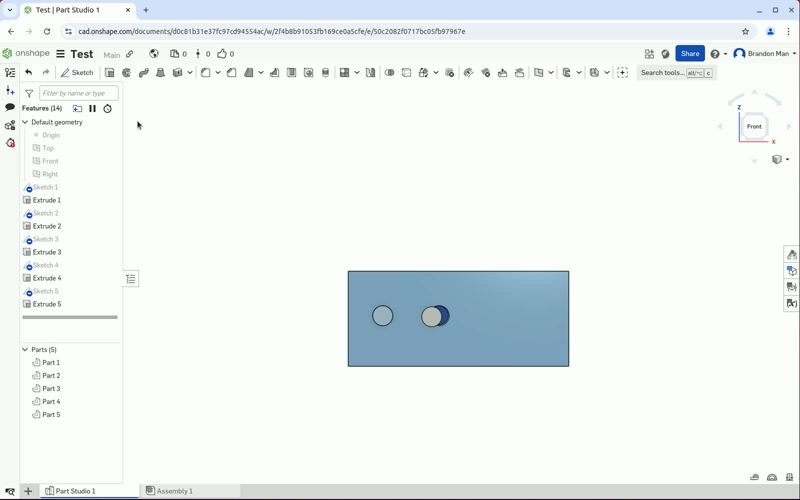
key(shift+h)
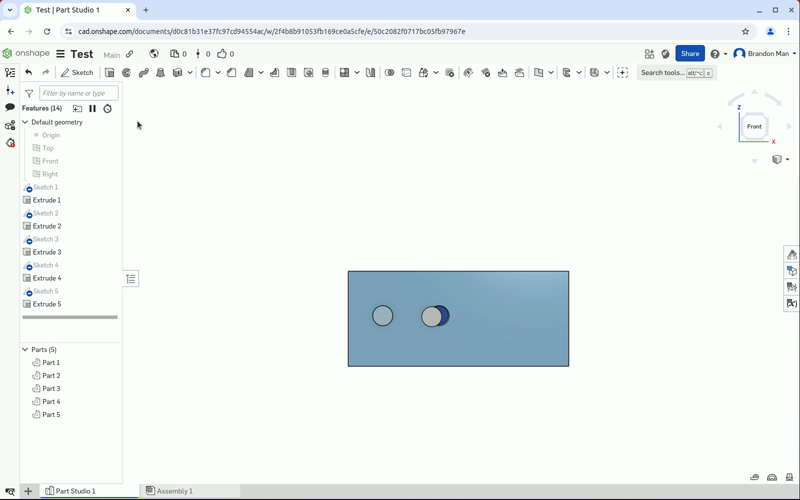
key(shift+h)
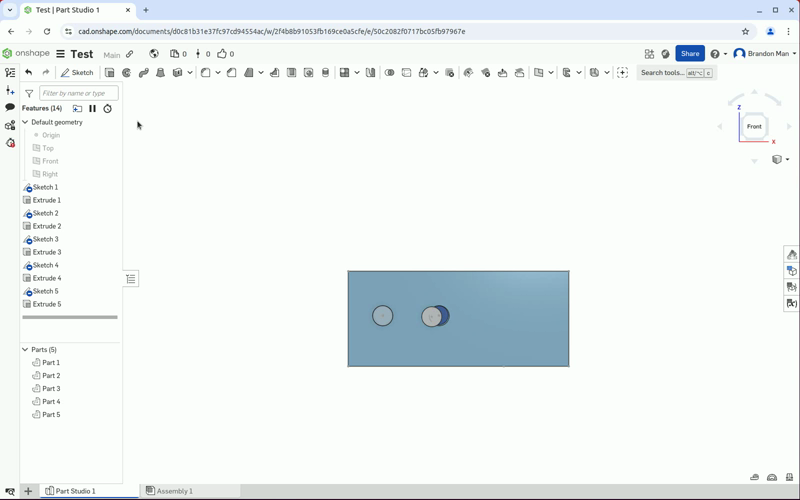
key(shift+7)
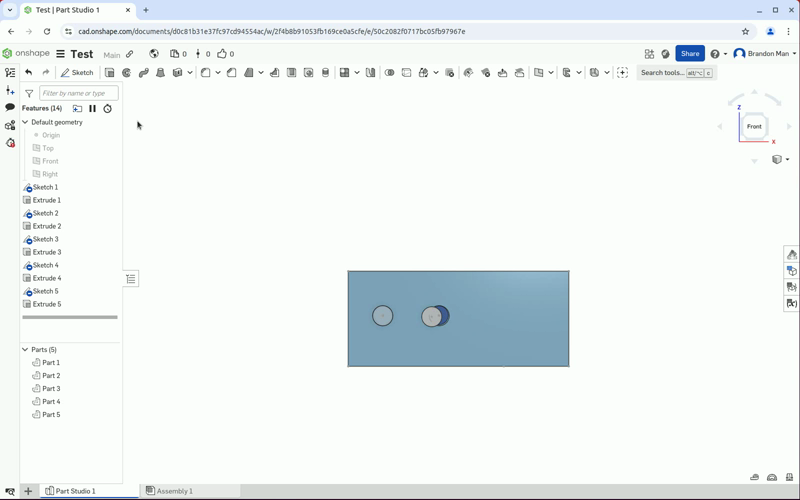
key(left, 2)
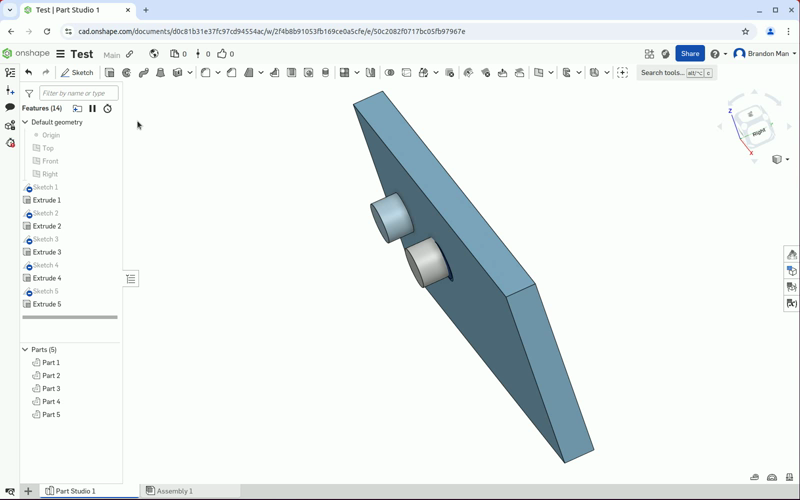
key(down, 2)
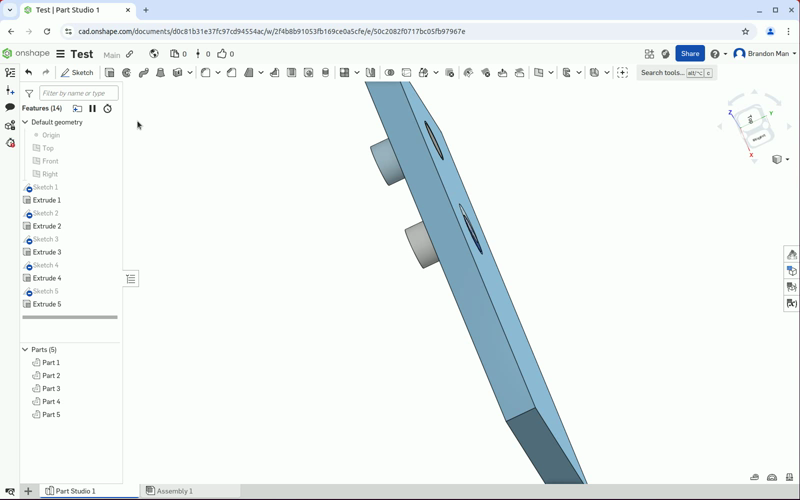
key(up, 2)
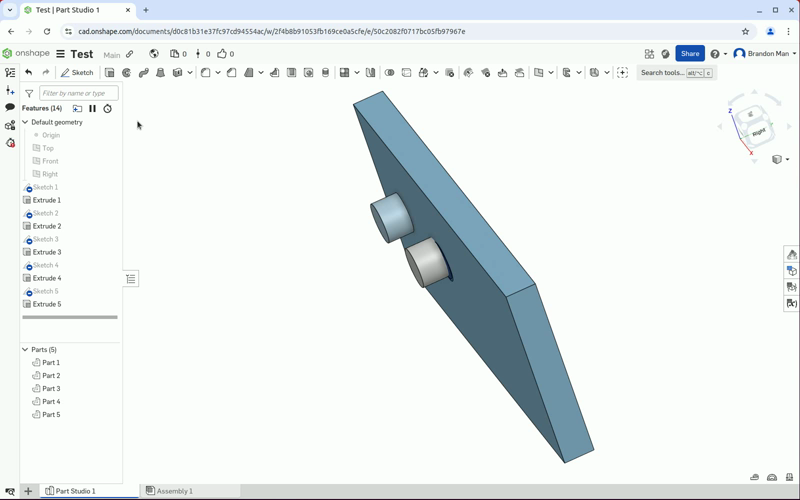
key(right, 2)
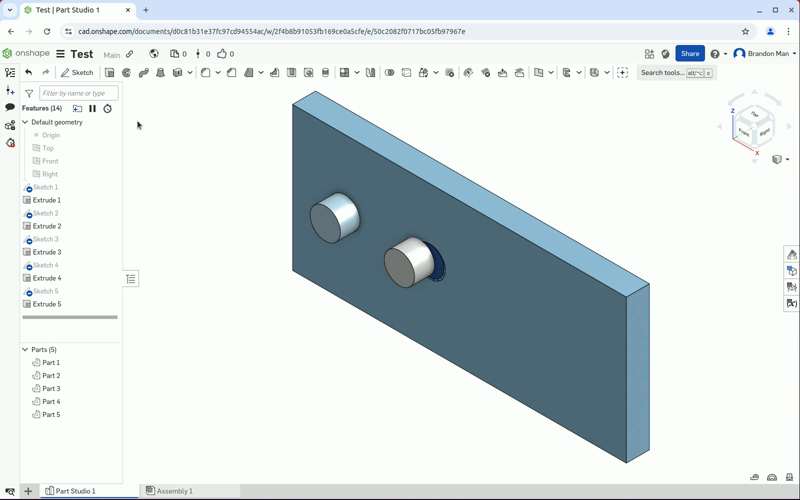
mouse_move(73, 189)
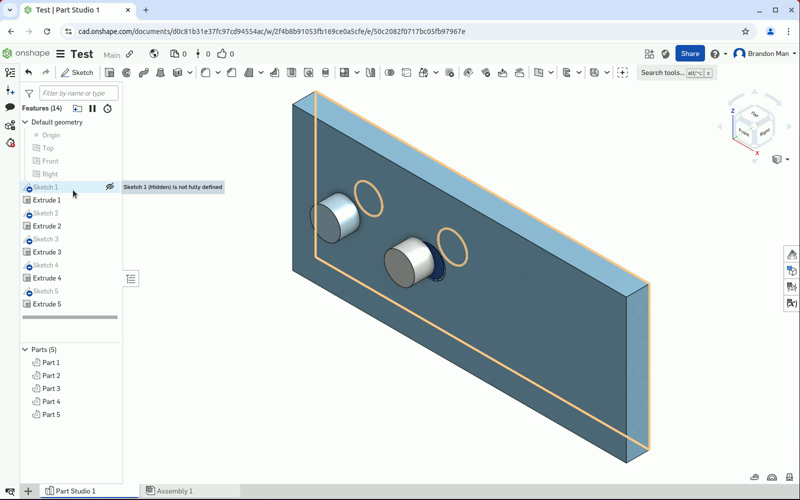
click(73, 189)